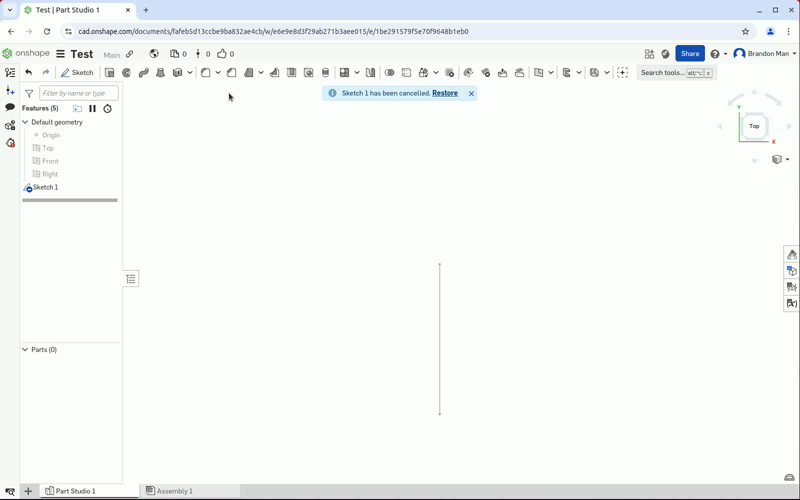
key(shift+h)
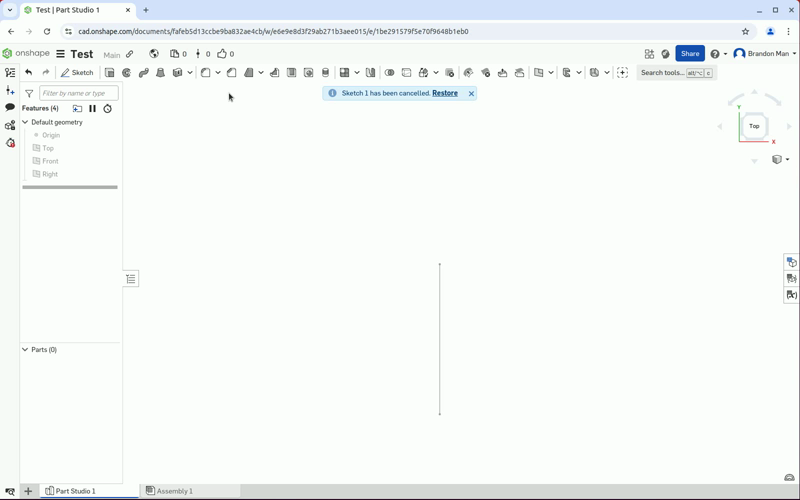
mouse_move(73, 352)
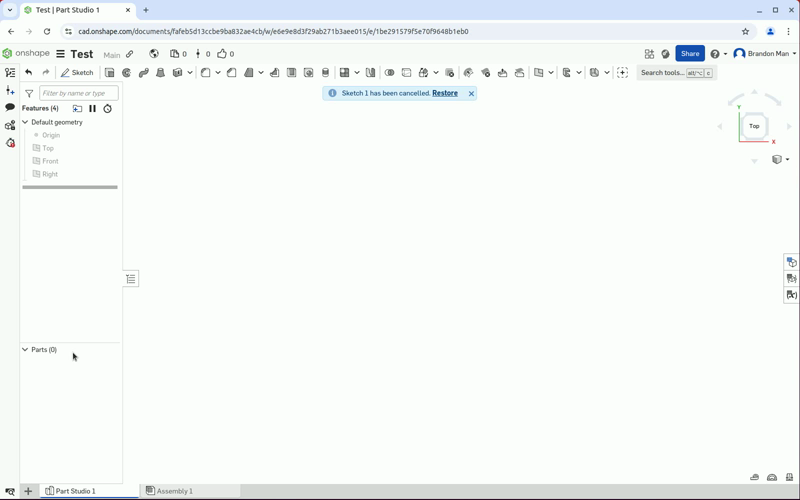
key(y)
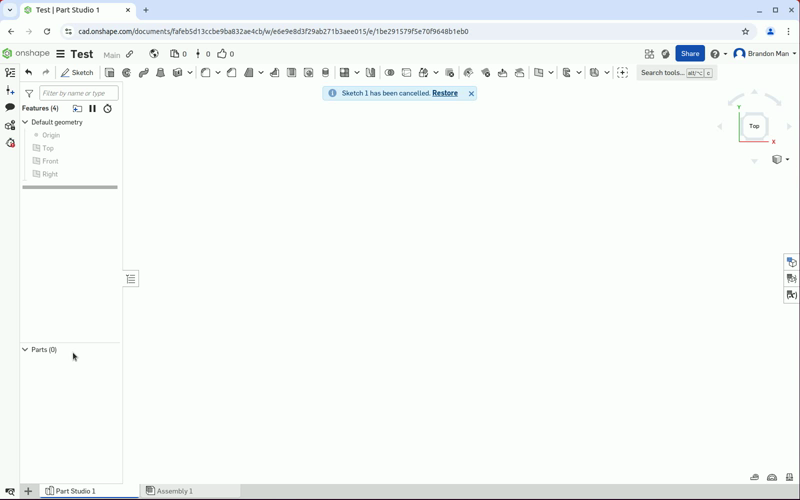
key(shift+p)
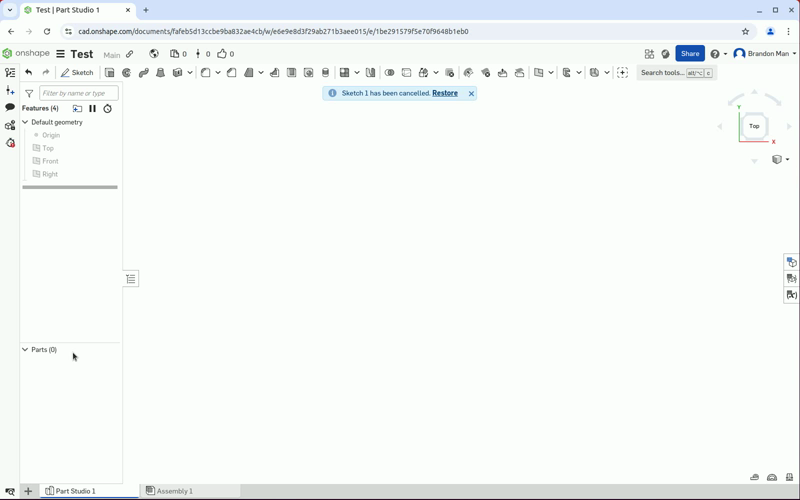
key(space)
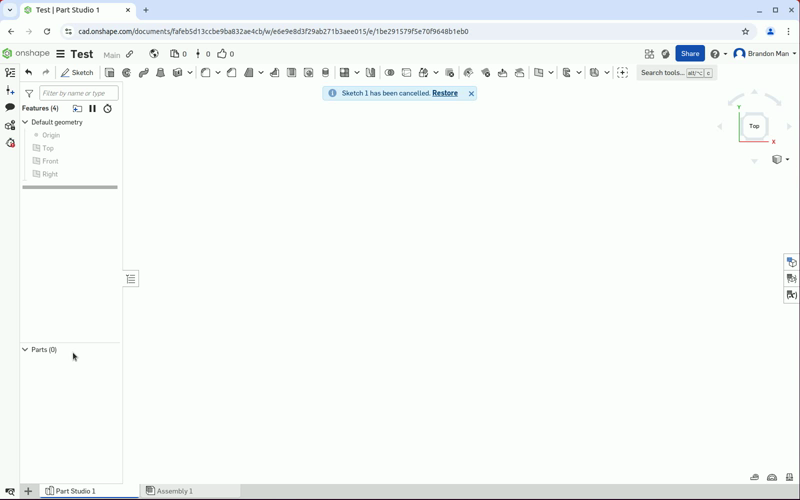
key_down(shift)
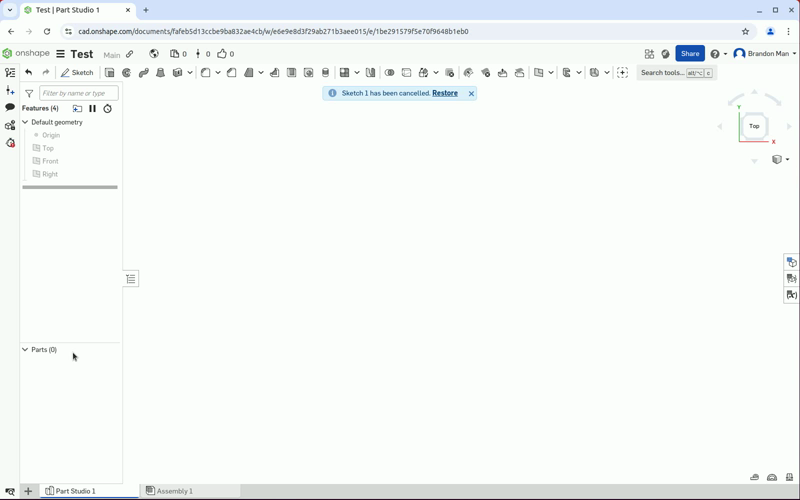
key(up)
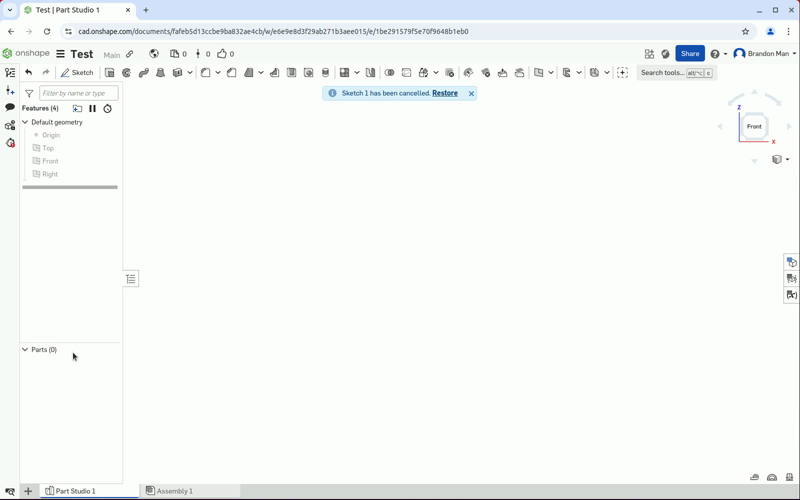
key_up(shift)
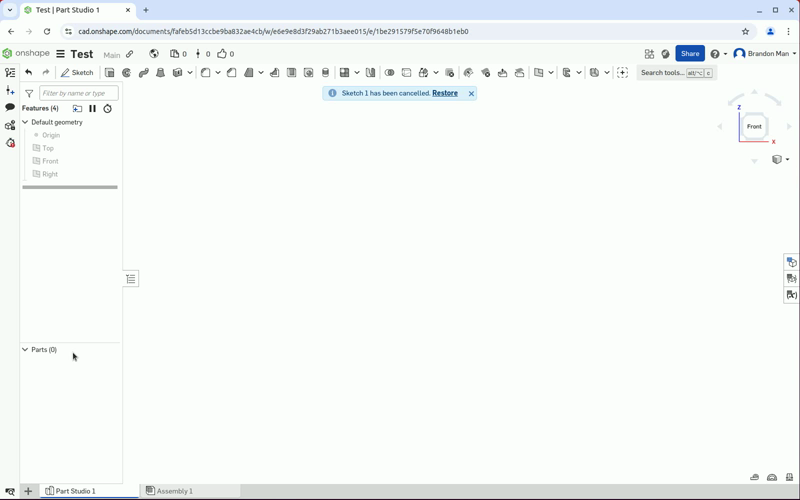
mouse_move(73, 352)
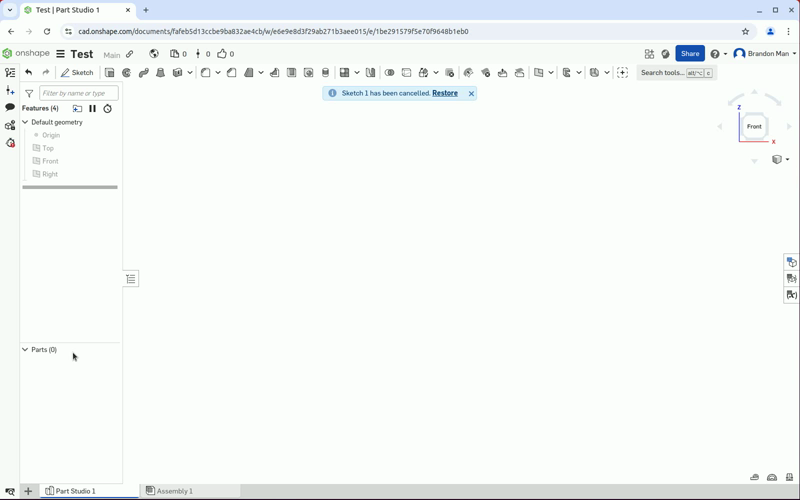
key(shift+y)
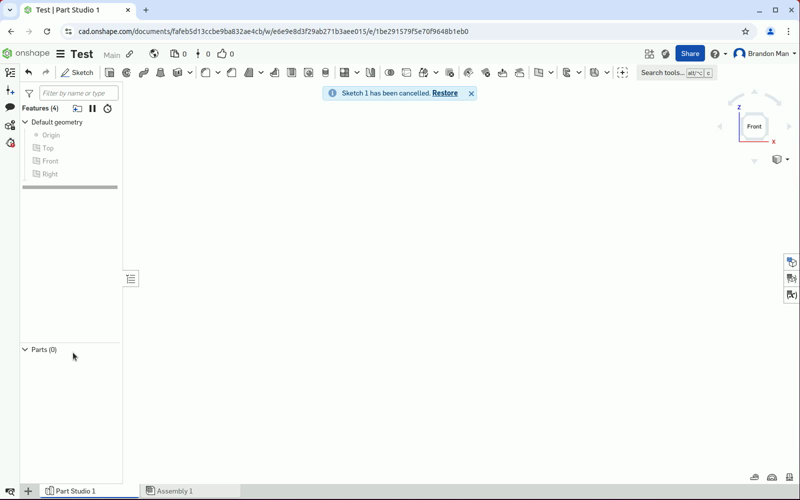
key(shift+s)
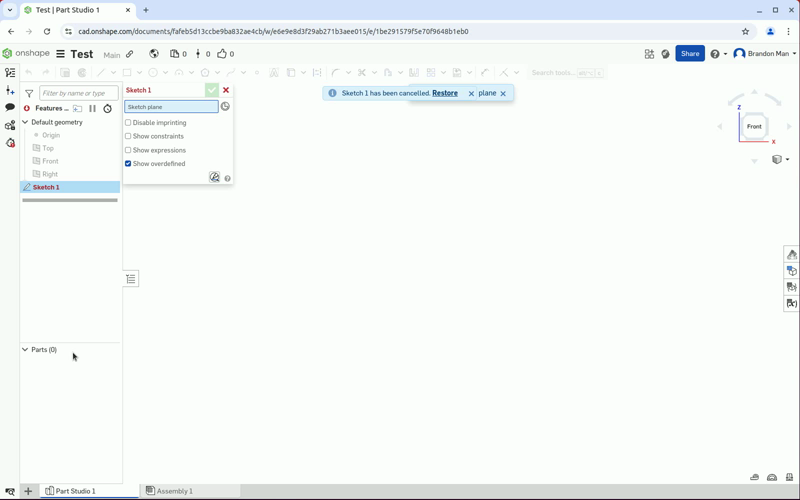
mouse_move(73, 163)
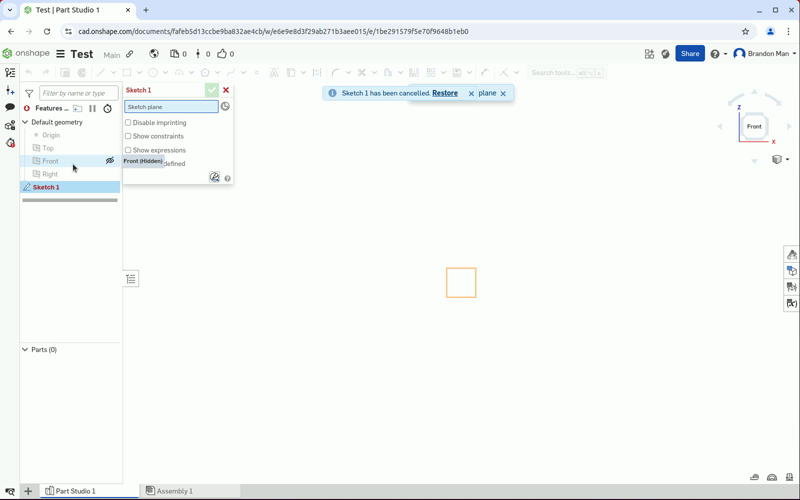
click(73, 163)
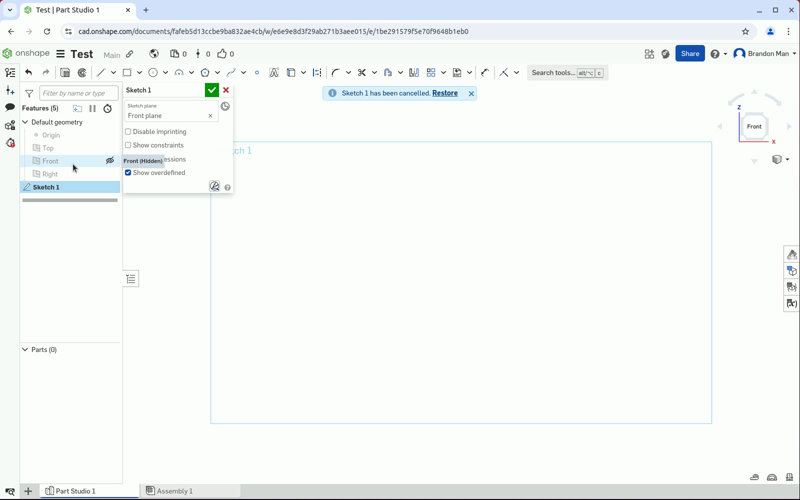
mouse_move(73, 352)
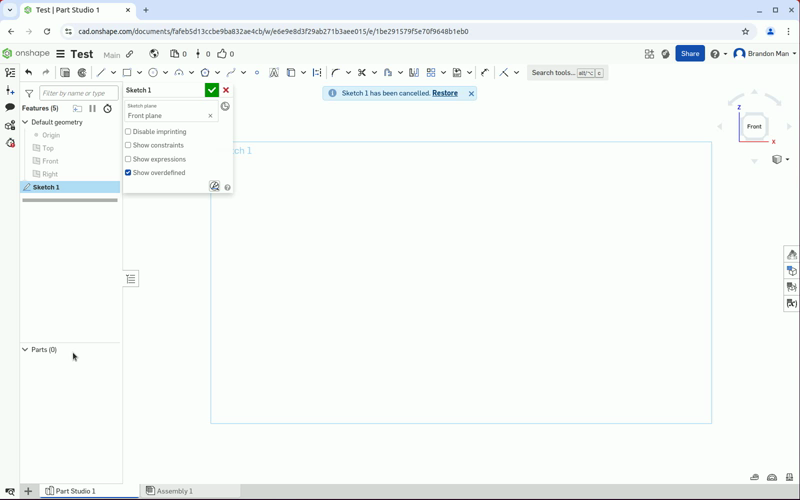
key(y)
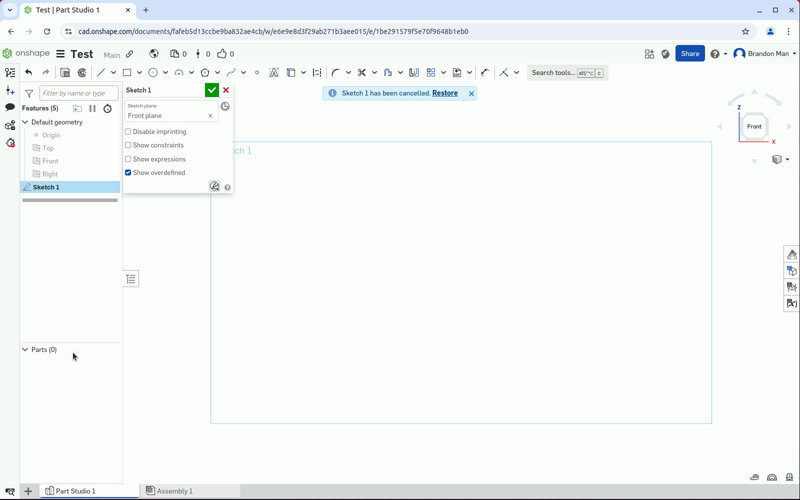
key(a)
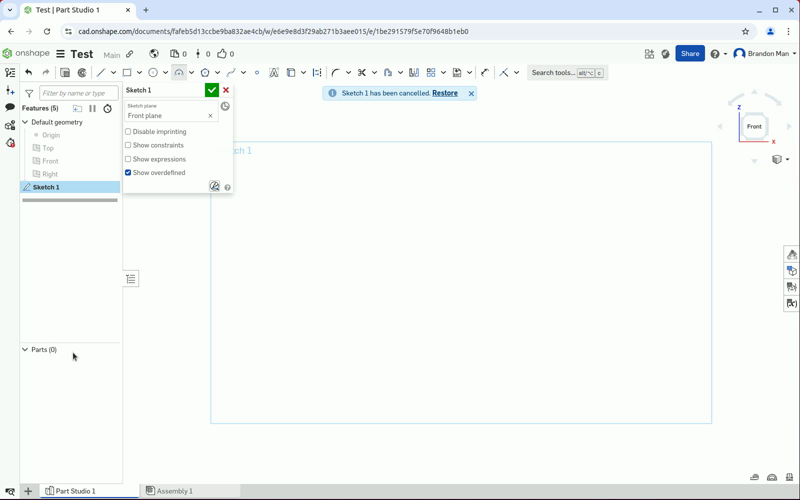
key_down(shift)
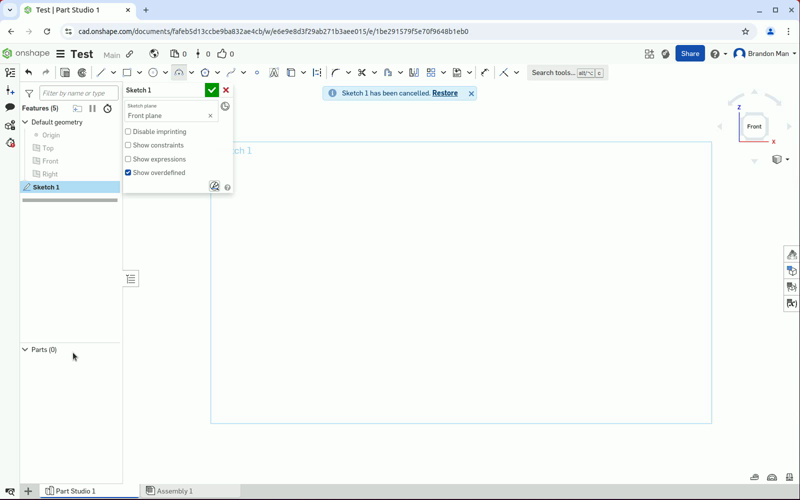
mouse_move(392, 270)
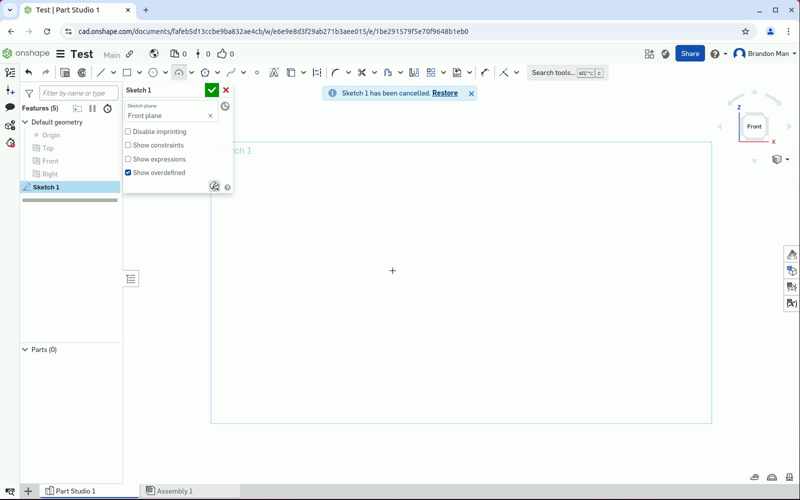
click(392, 270)
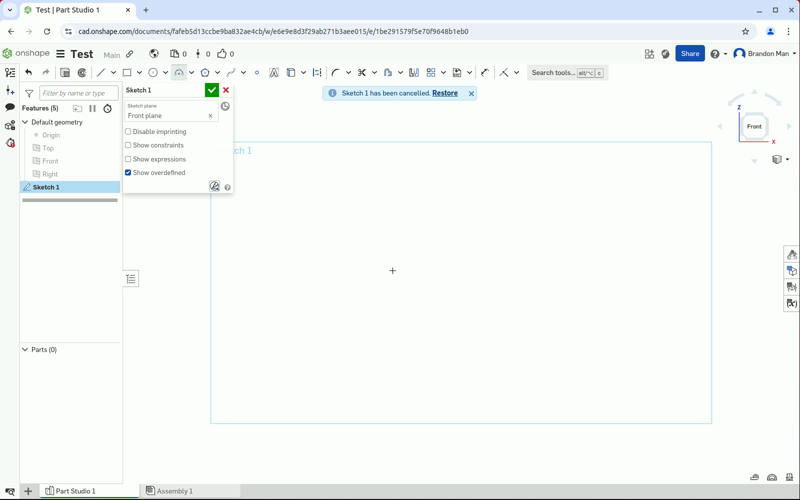
key_up(shift)
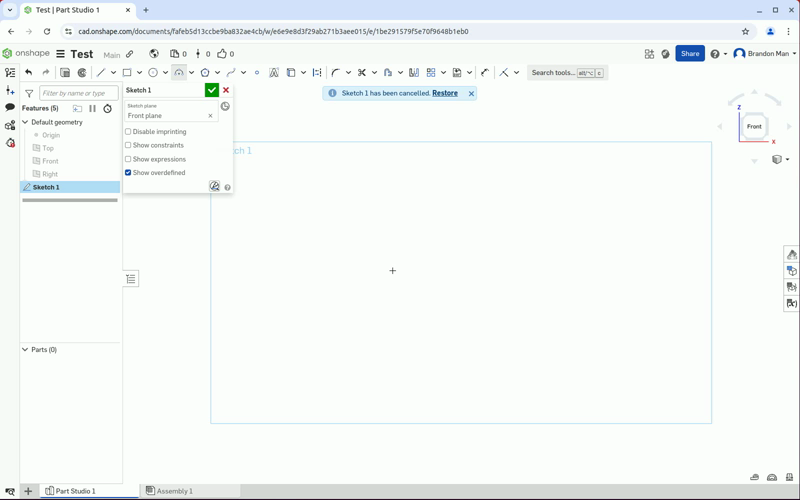
key_down(shift)
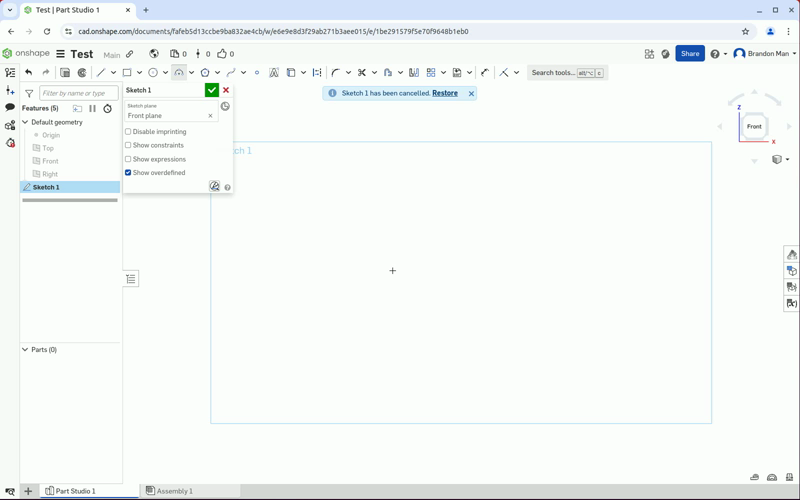
mouse_move(400, 277)
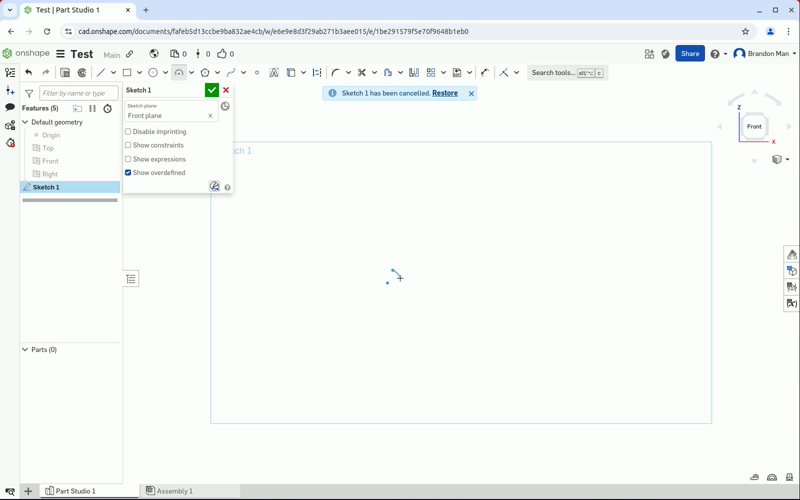
click(400, 277)
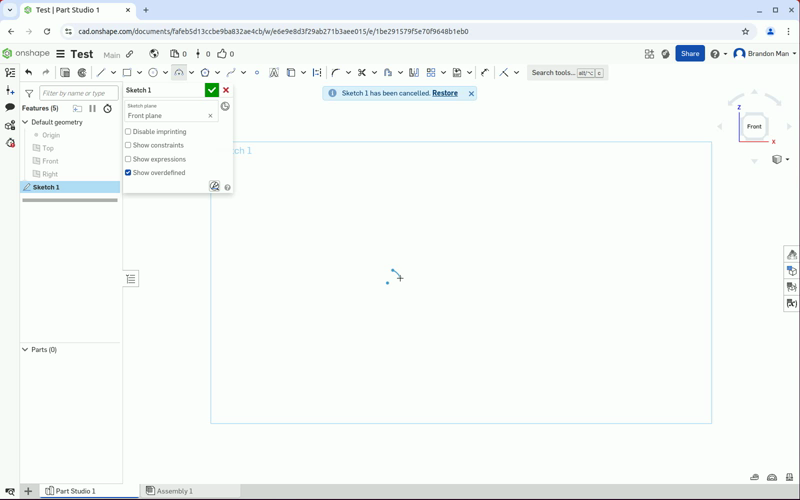
mouse_move(395, 275)
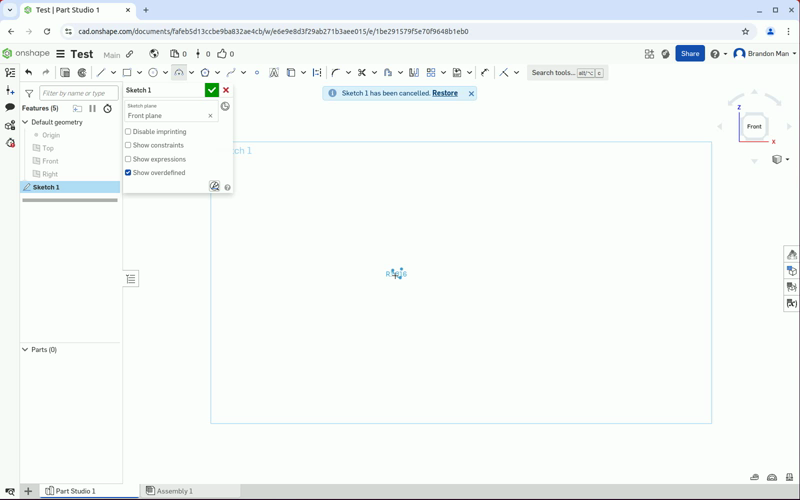
click(395, 275)
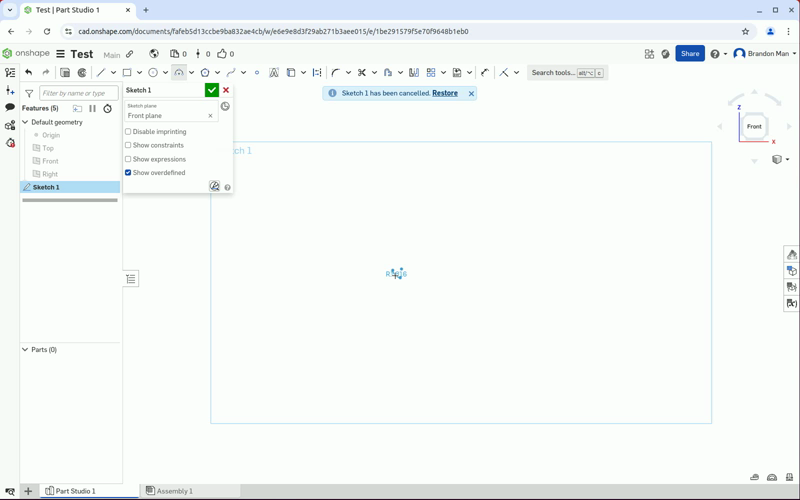
key_up(shift)
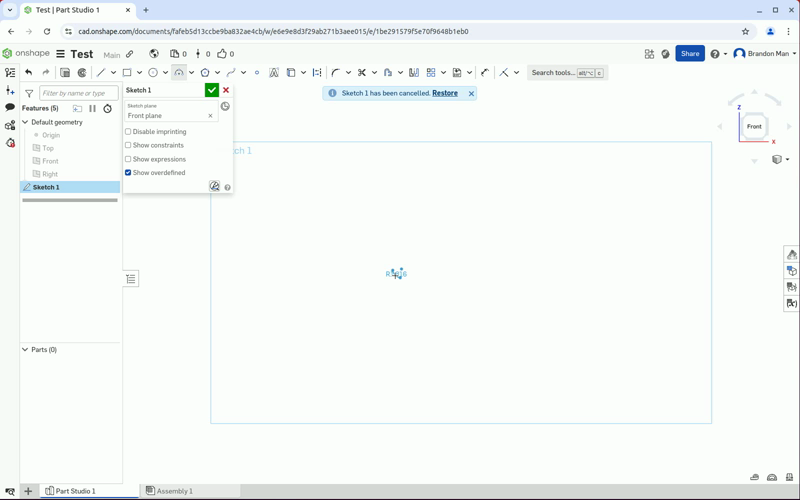
key(esc)
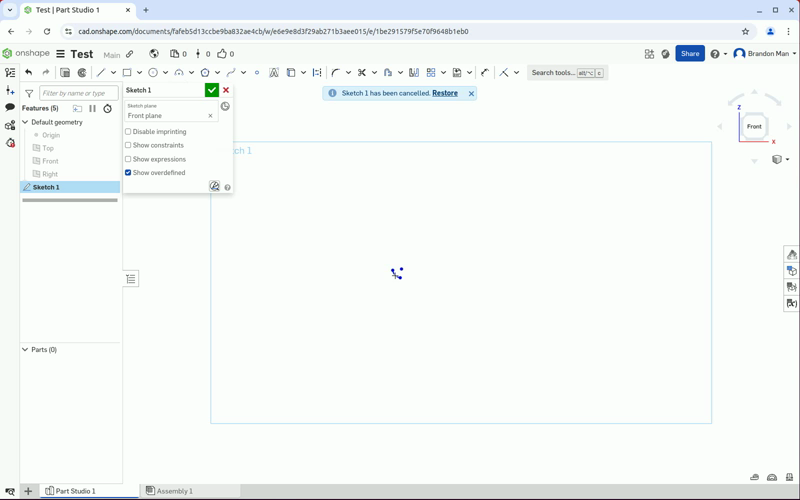
key(l)
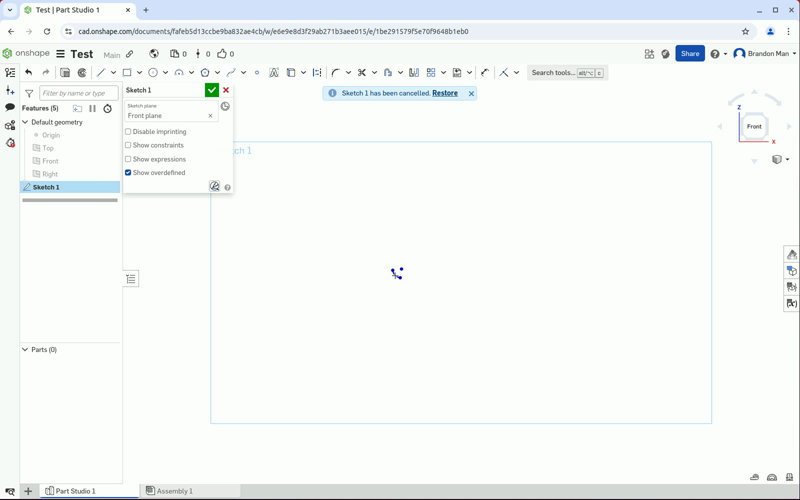
mouse_move(400, 277)
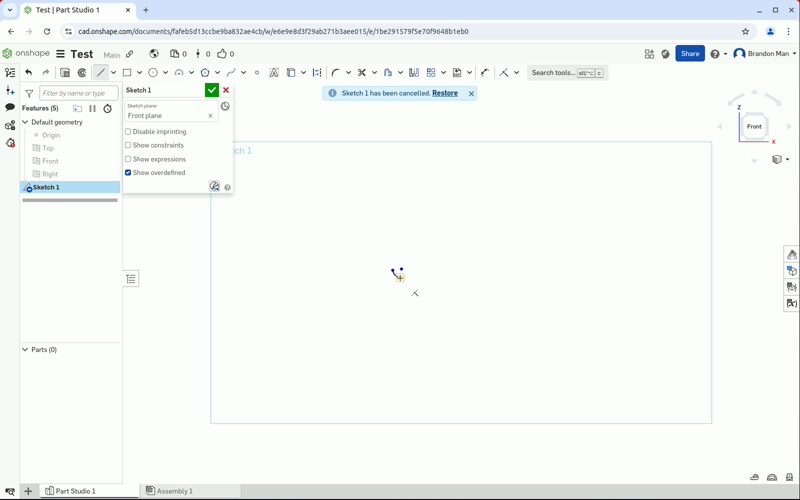
click(400, 277)
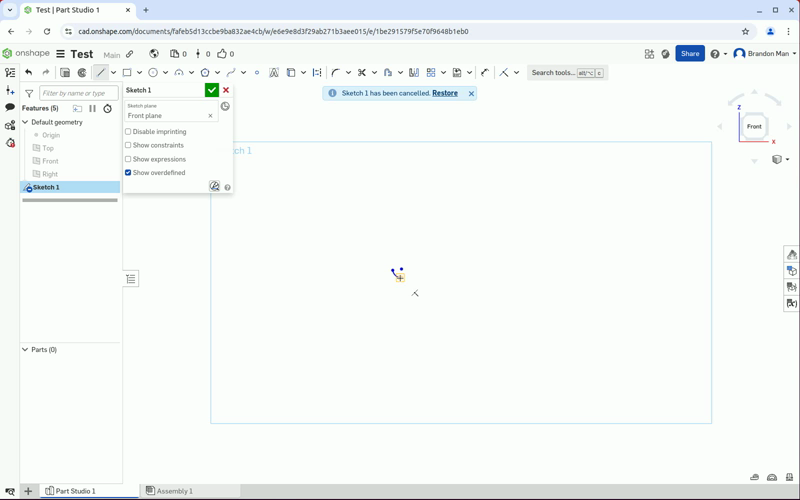
key_down(shift)
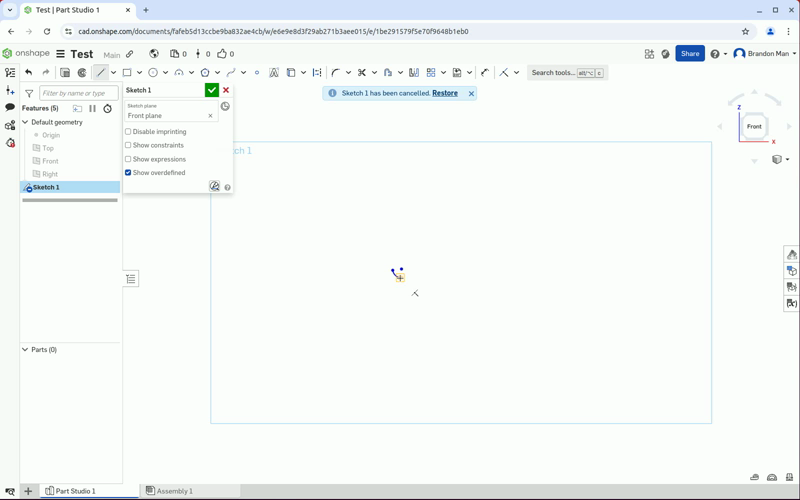
mouse_move(525, 277)
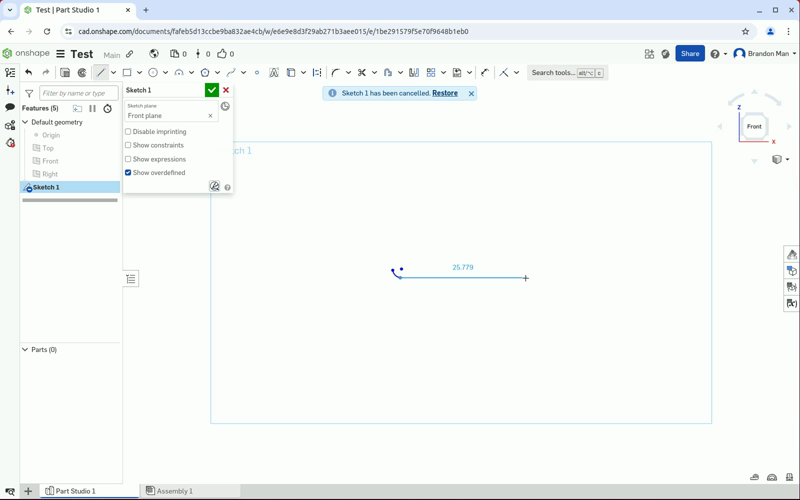
click(525, 277)
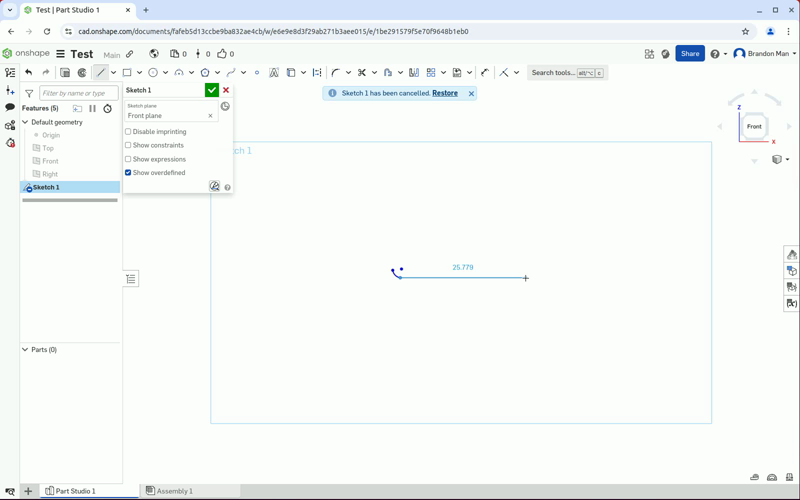
key_up(shift)
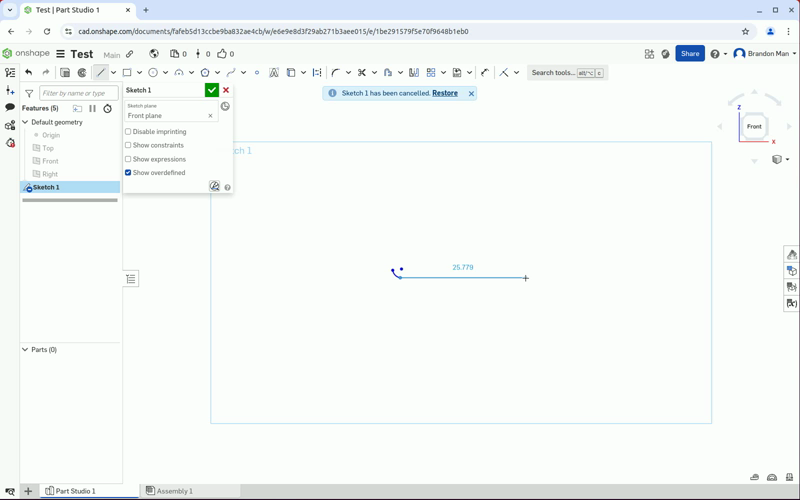
key(esc)
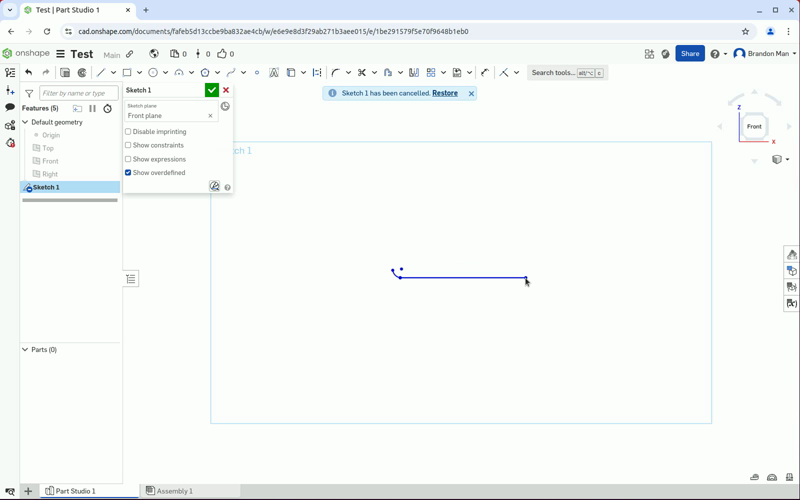
key(a)
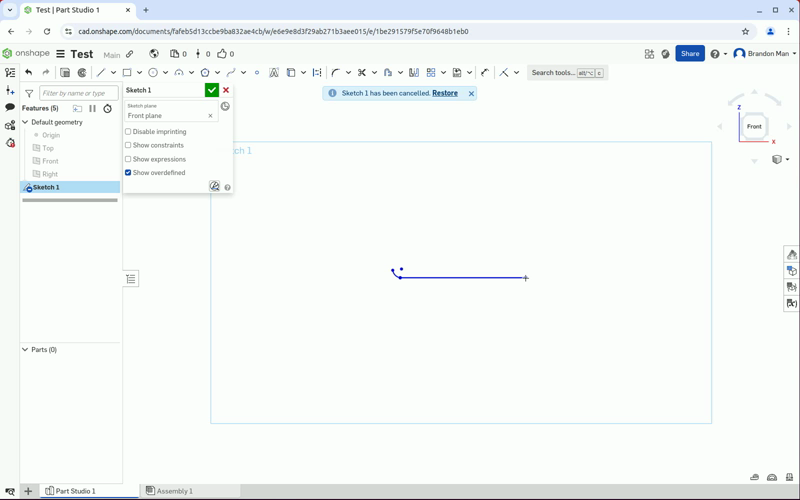
mouse_move(525, 277)
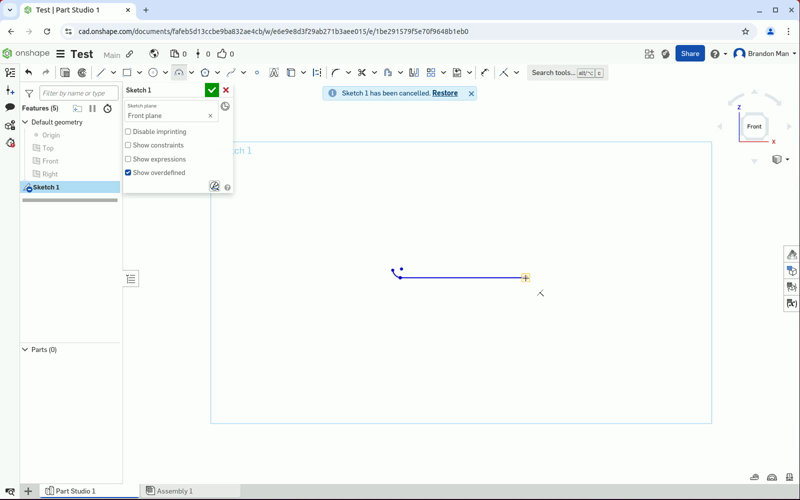
click(525, 277)
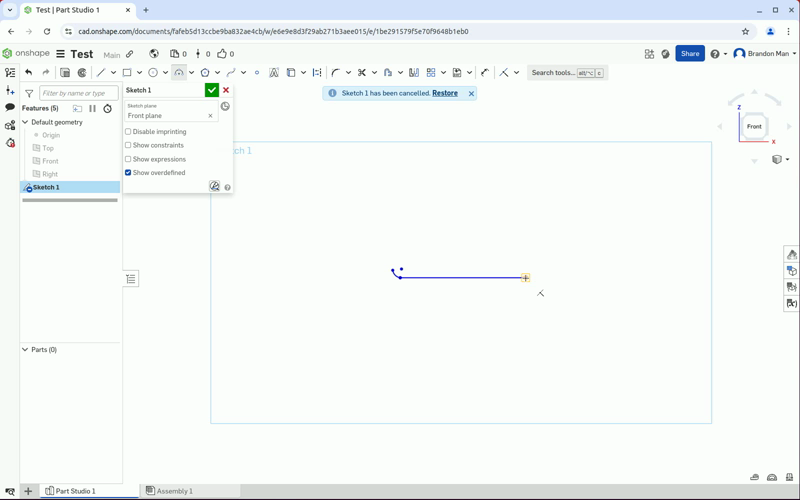
key_down(shift)
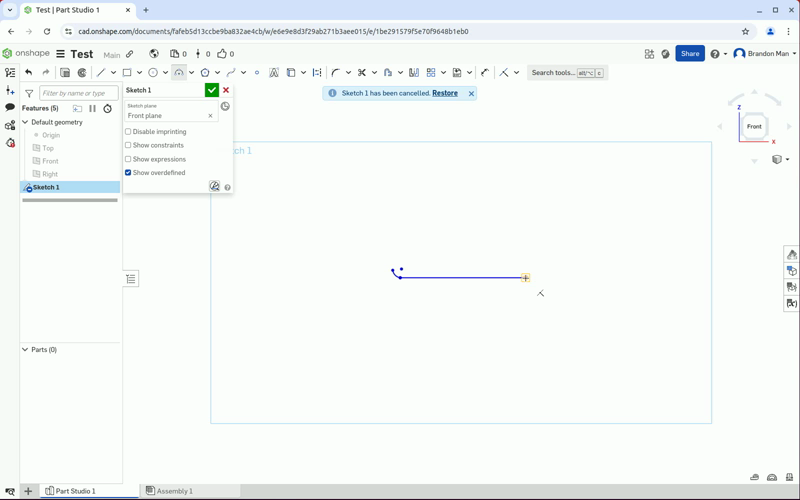
mouse_move(533, 270)
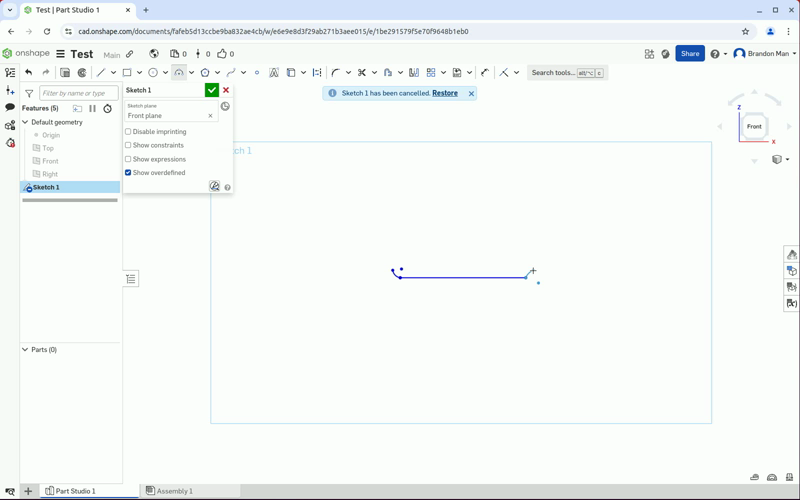
click(533, 270)
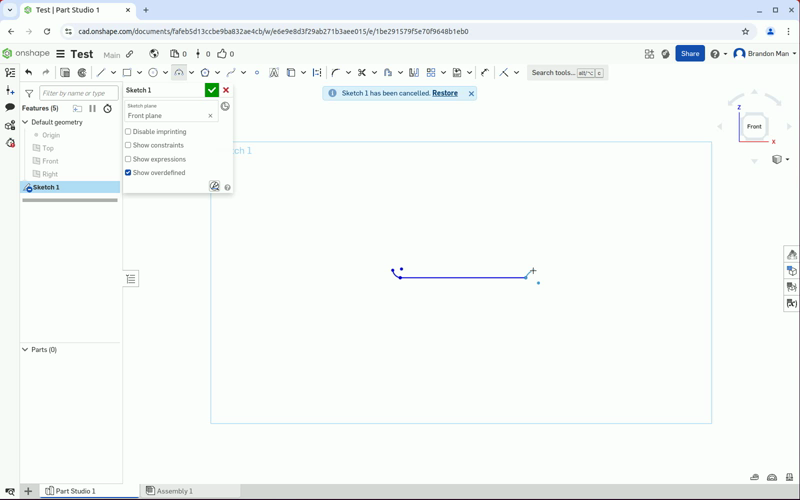
mouse_move(531, 275)
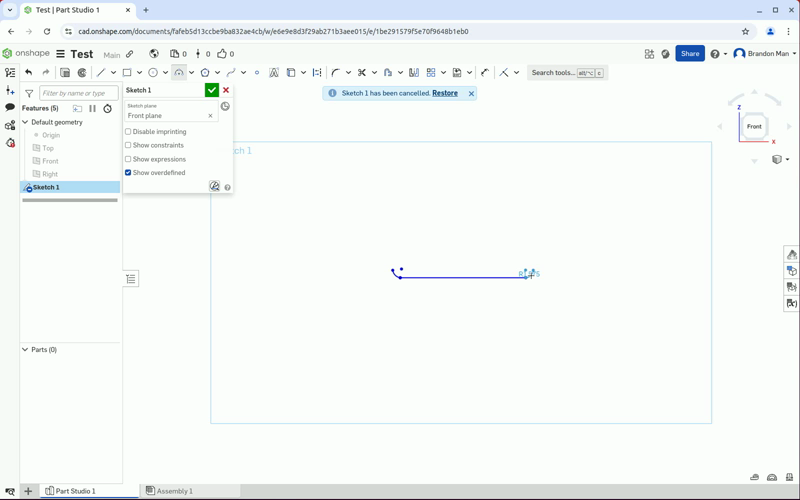
click(531, 275)
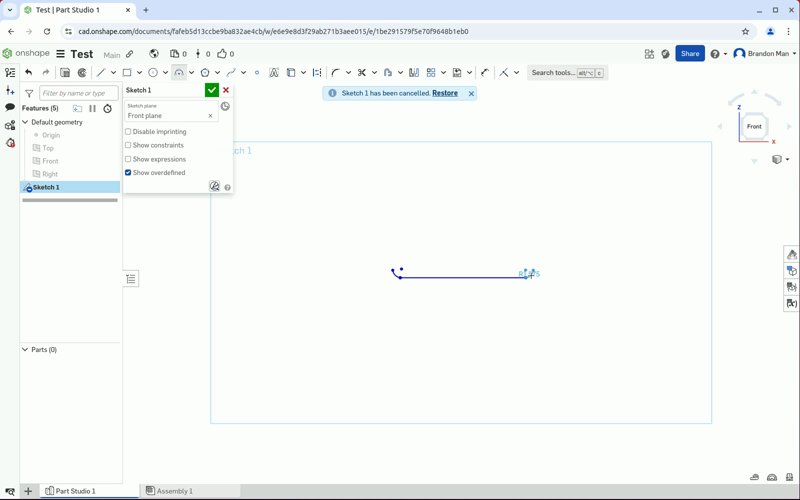
key_up(shift)
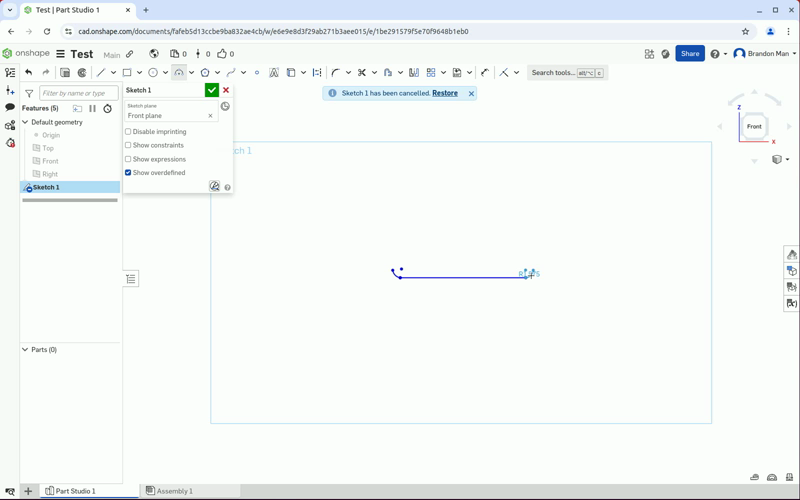
key(esc)
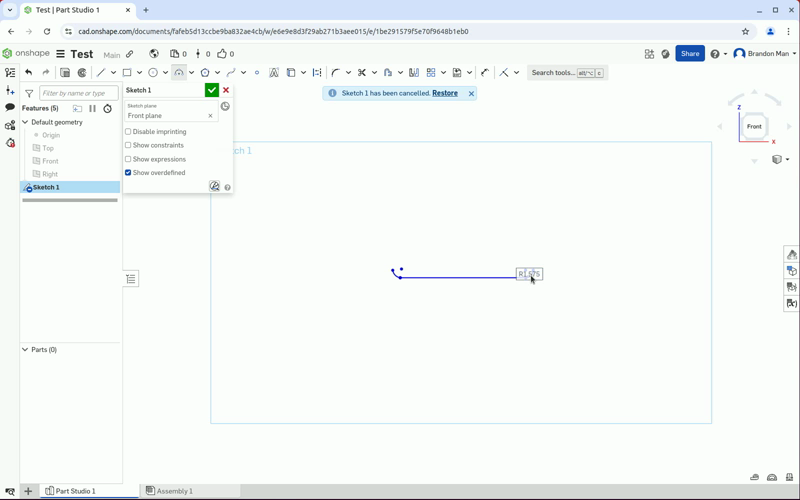
key(l)
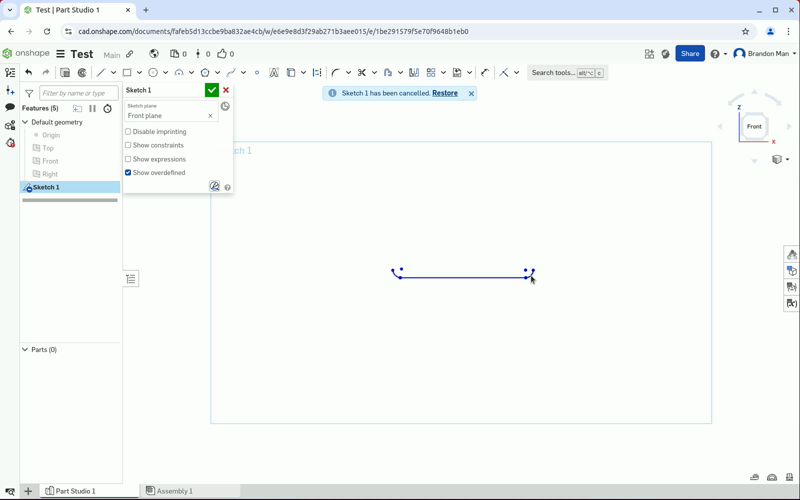
mouse_move(533, 270)
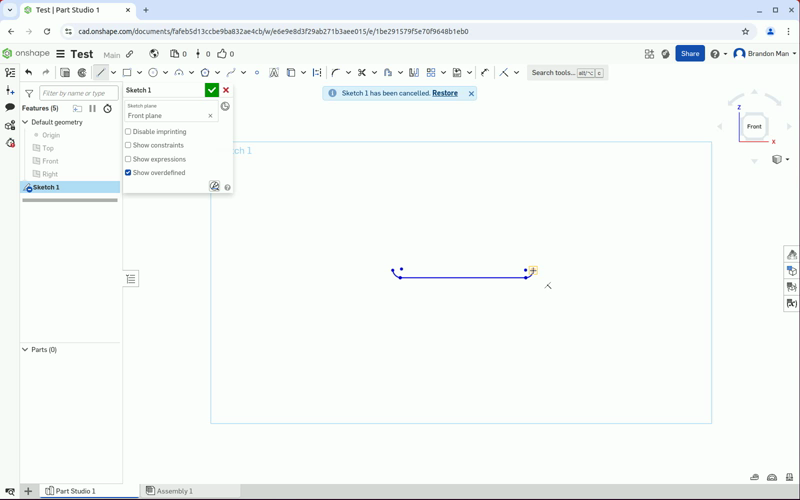
click(533, 270)
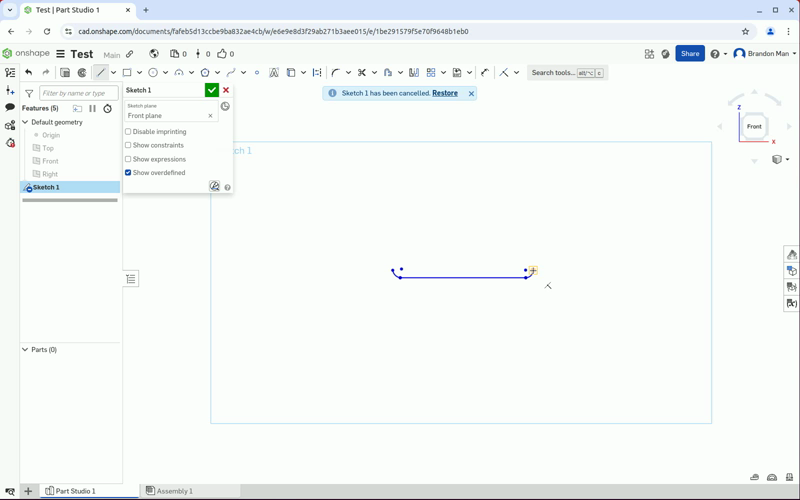
key_down(shift)
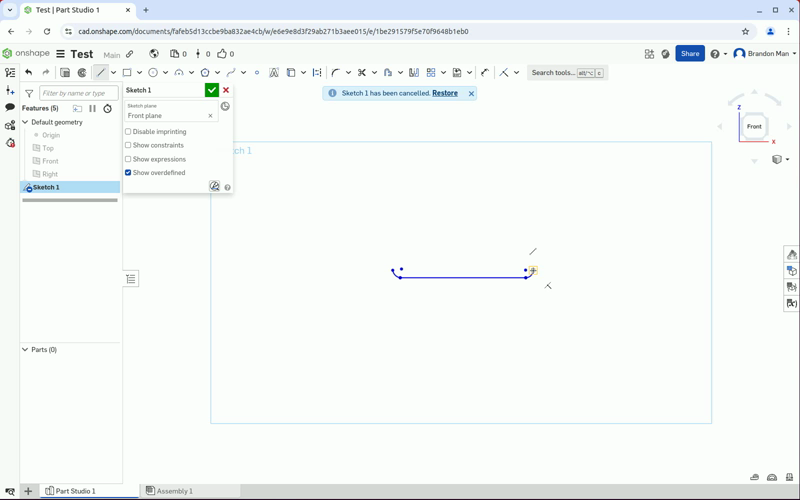
mouse_move(563, 270)
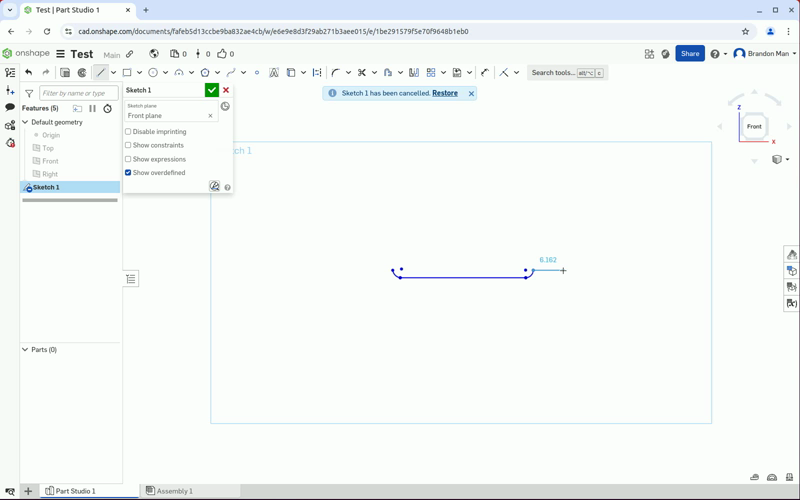
mouse_move(533, 228)
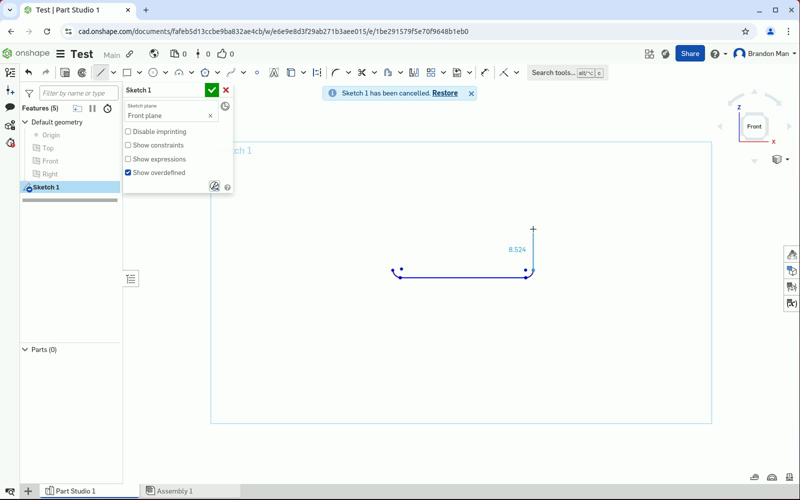
click(533, 228)
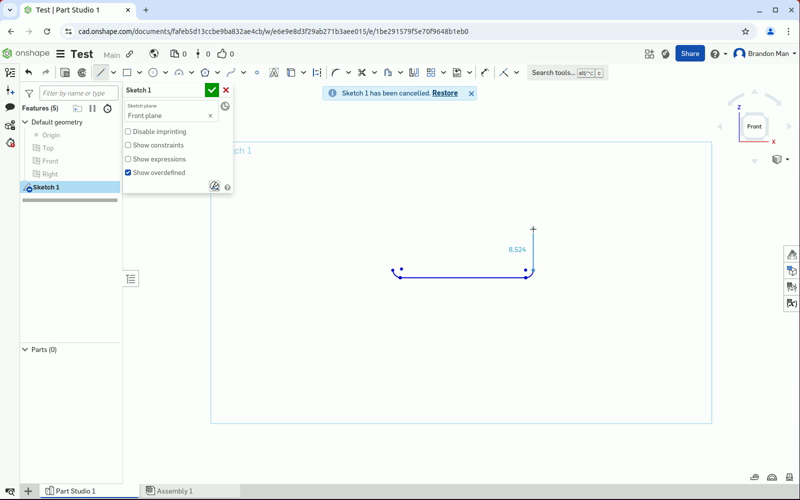
key_up(shift)
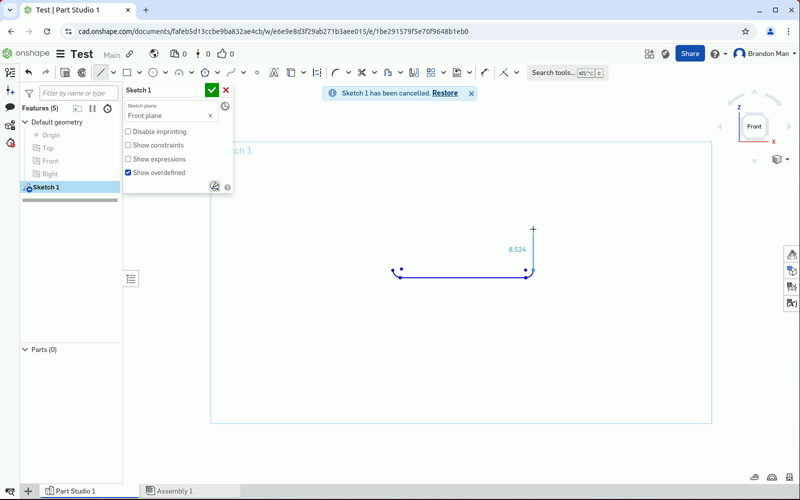
key(esc)
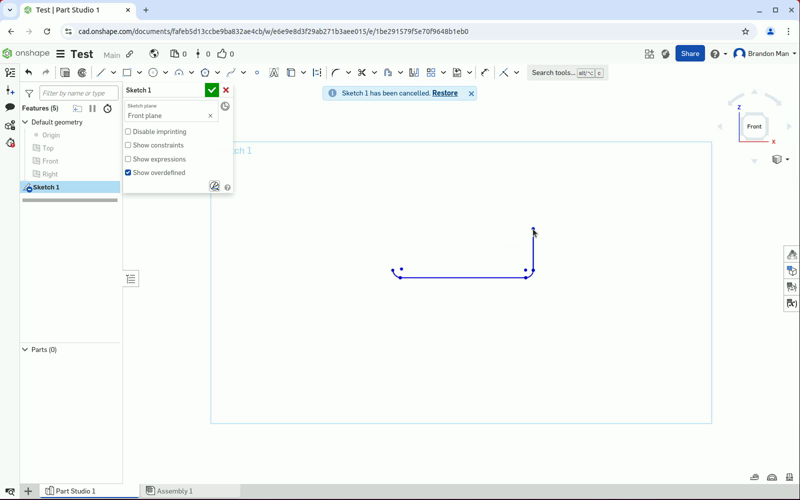
key(a)
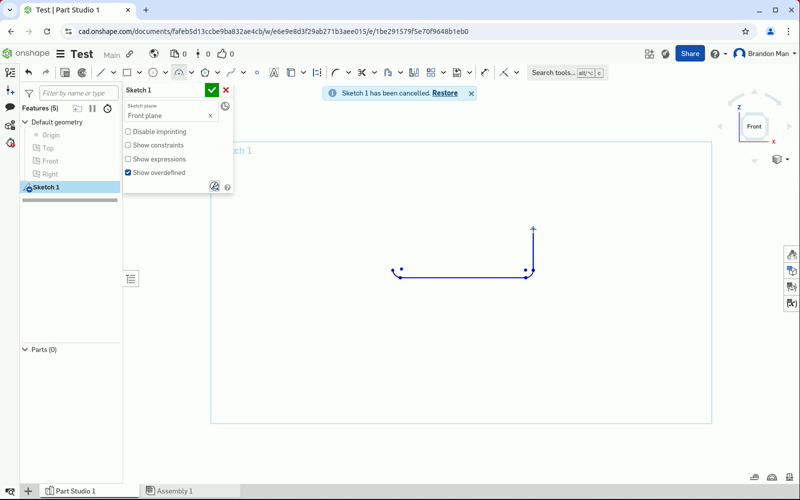
mouse_move(533, 228)
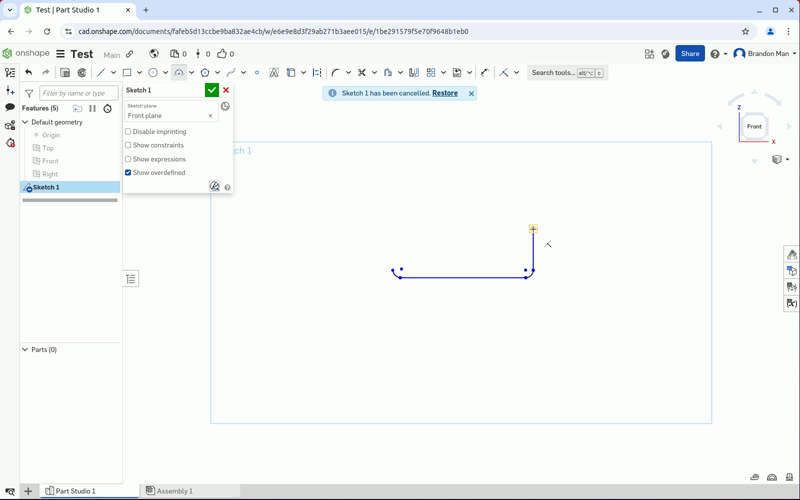
click(533, 228)
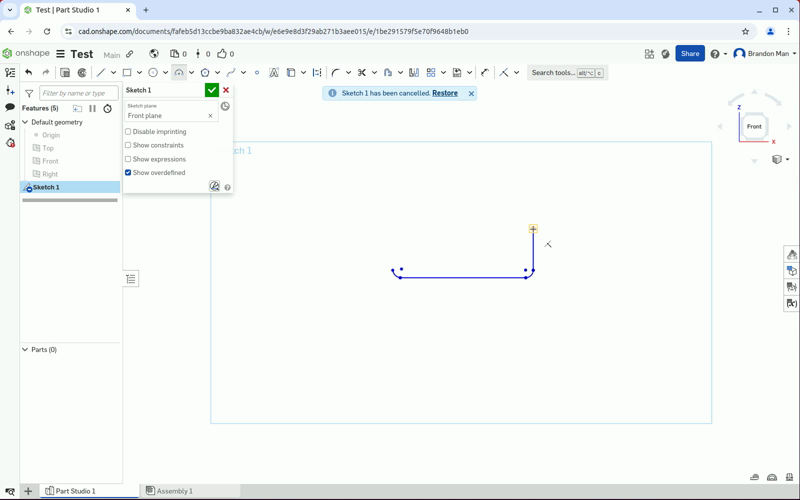
key_down(shift)
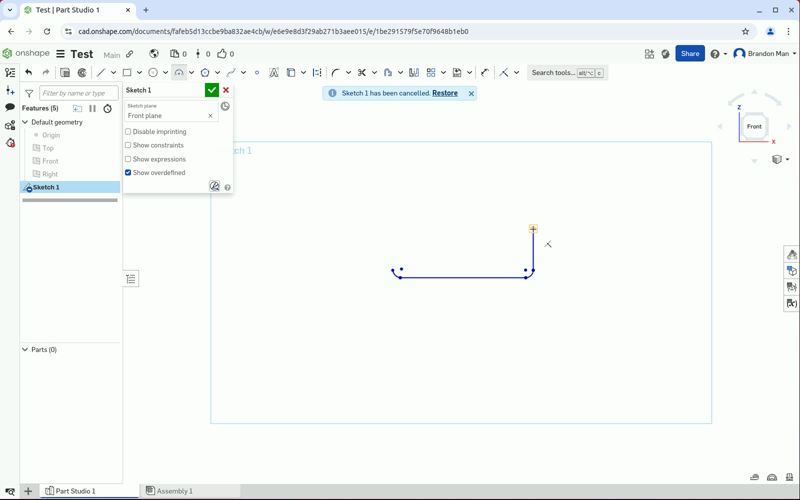
mouse_move(525, 221)
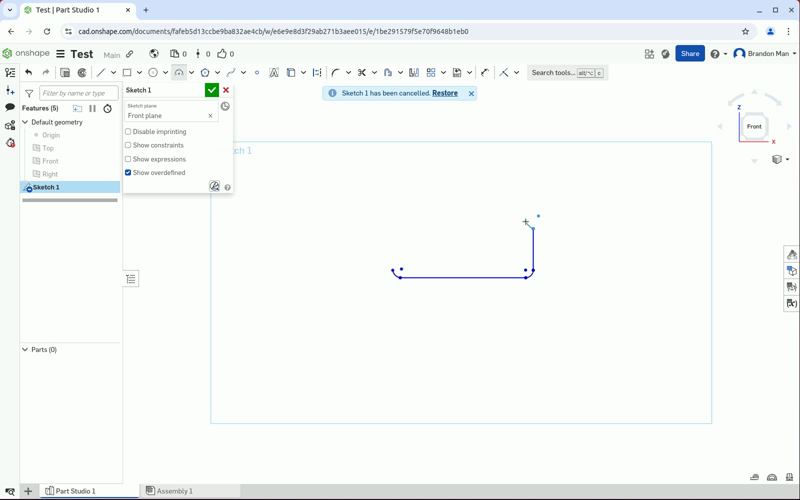
click(525, 221)
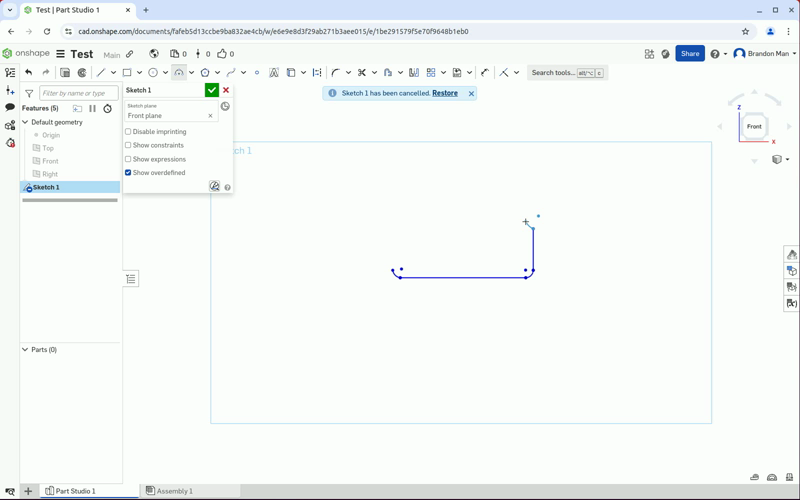
mouse_move(531, 223)
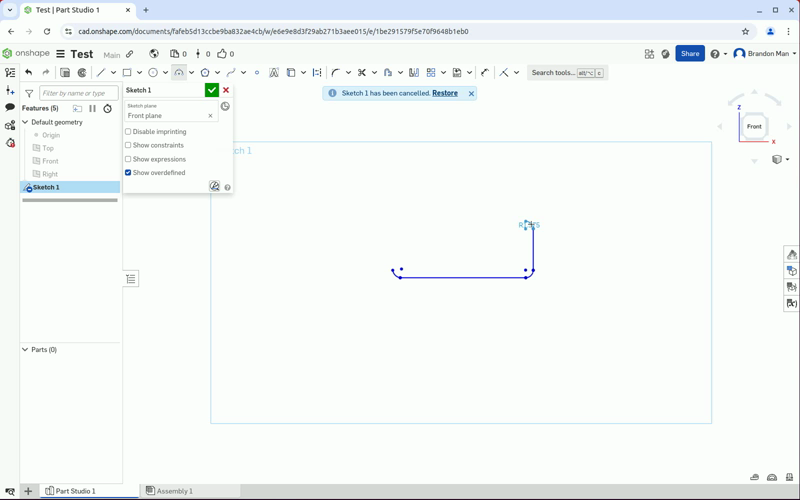
click(531, 223)
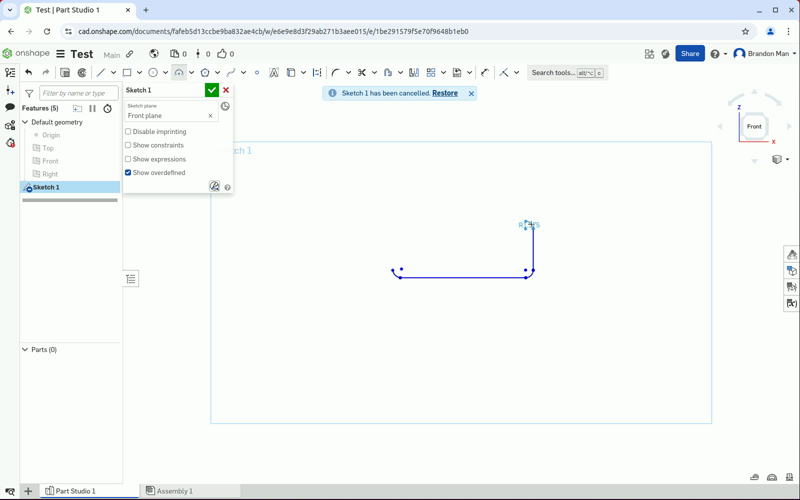
key_up(shift)
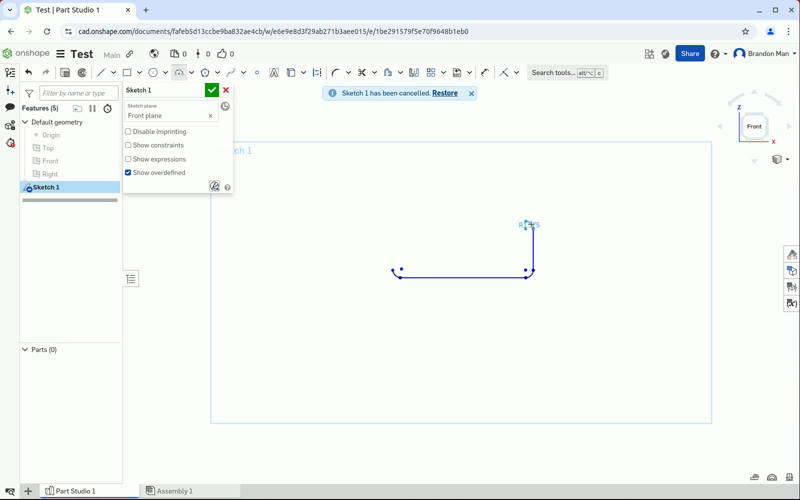
key(esc)
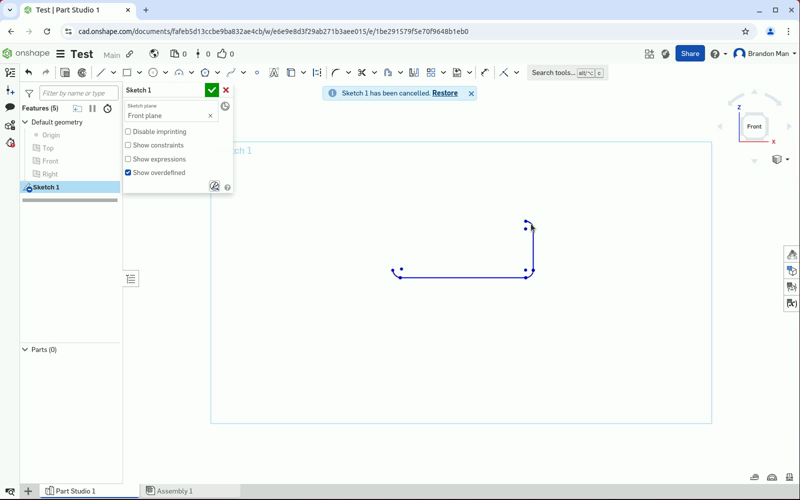
key(l)
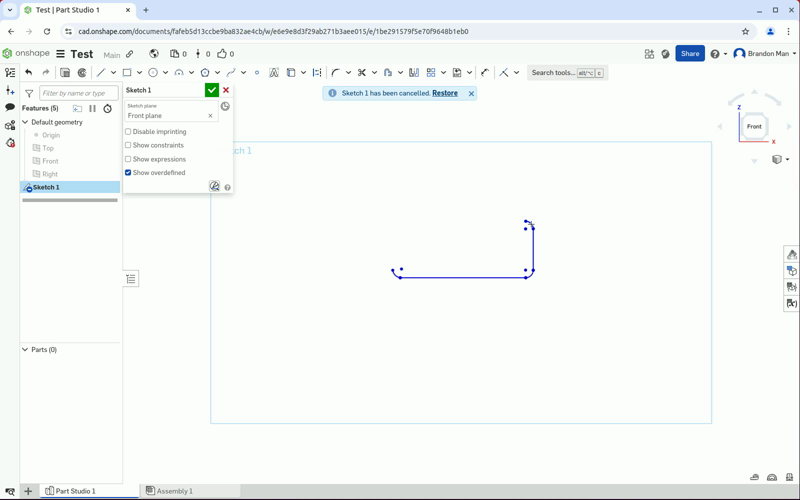
mouse_move(525, 221)
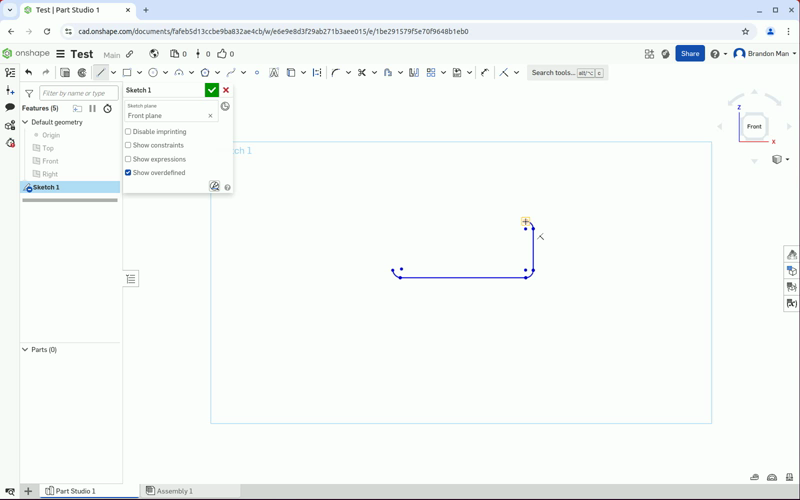
click(525, 221)
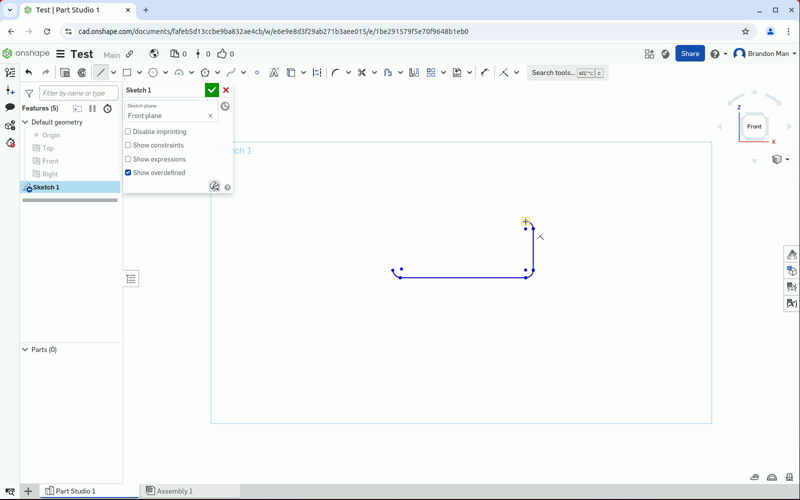
key_down(shift)
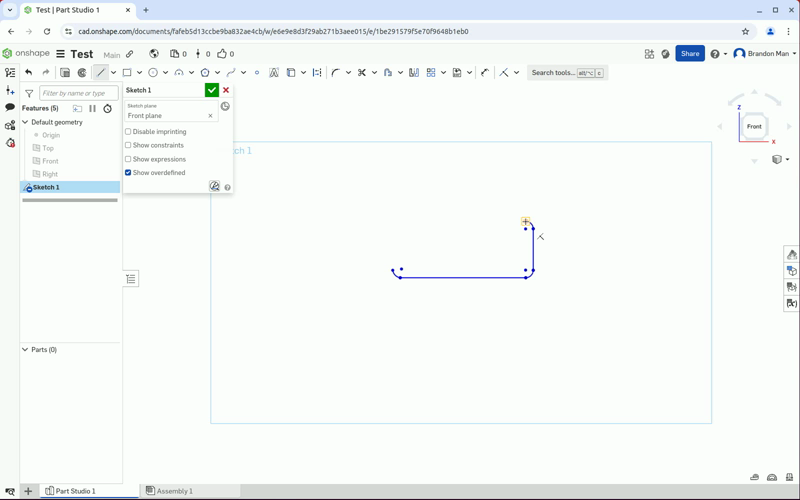
mouse_move(400, 221)
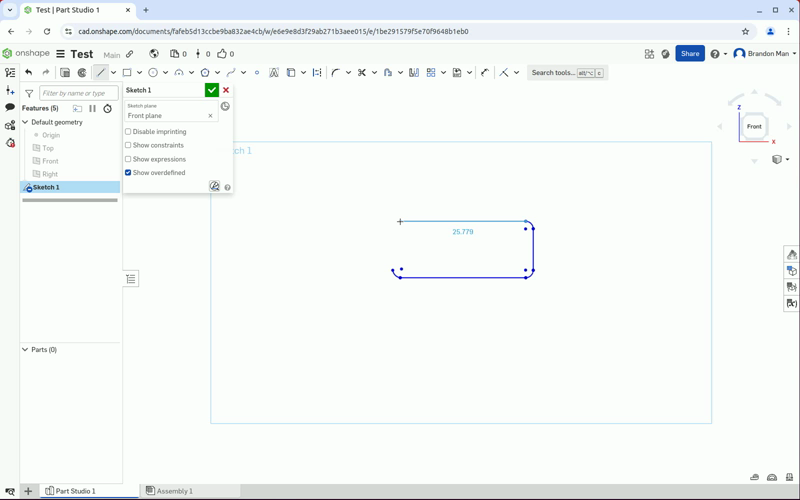
click(400, 221)
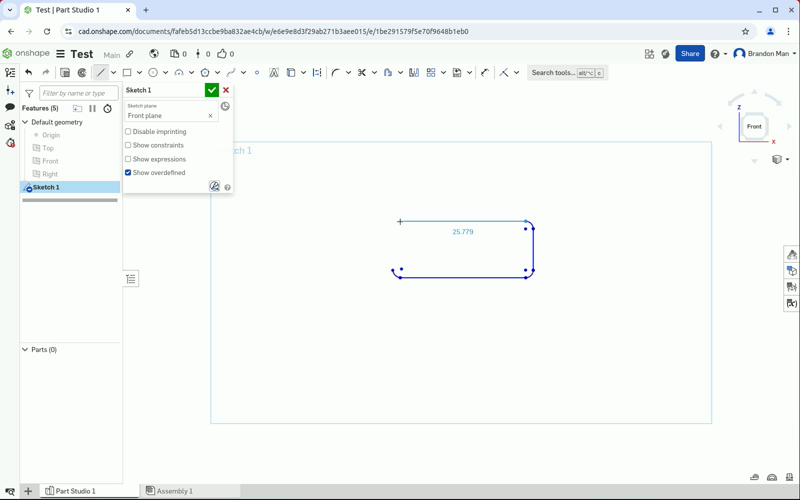
key_up(shift)
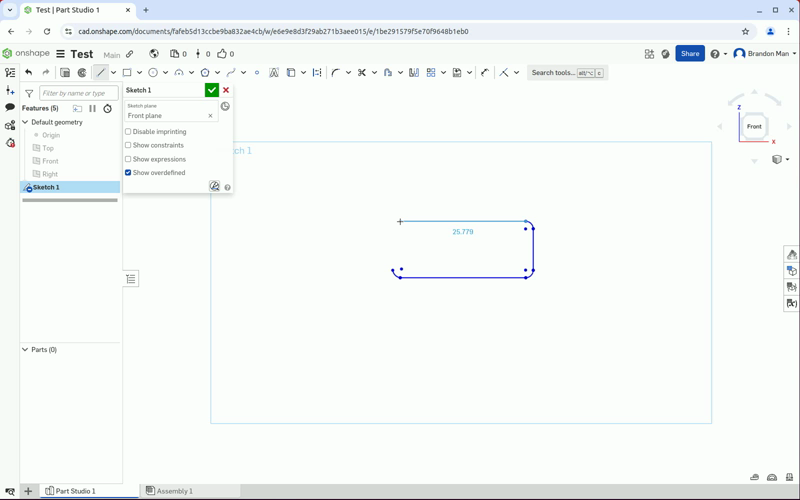
key(esc)
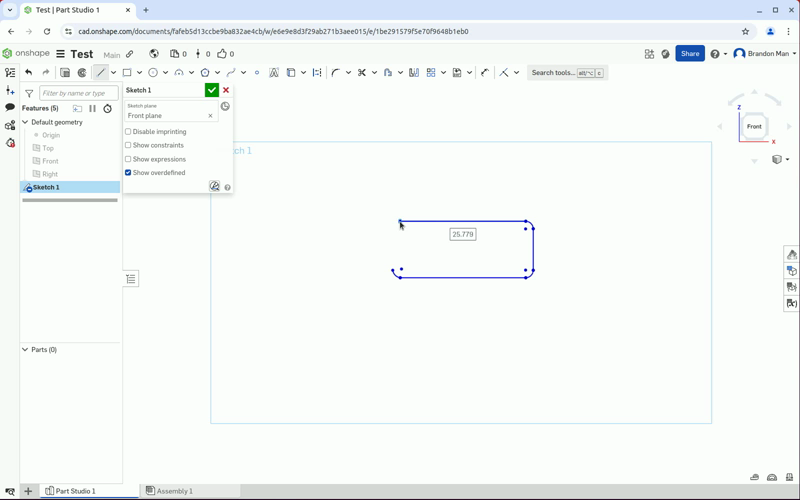
key(a)
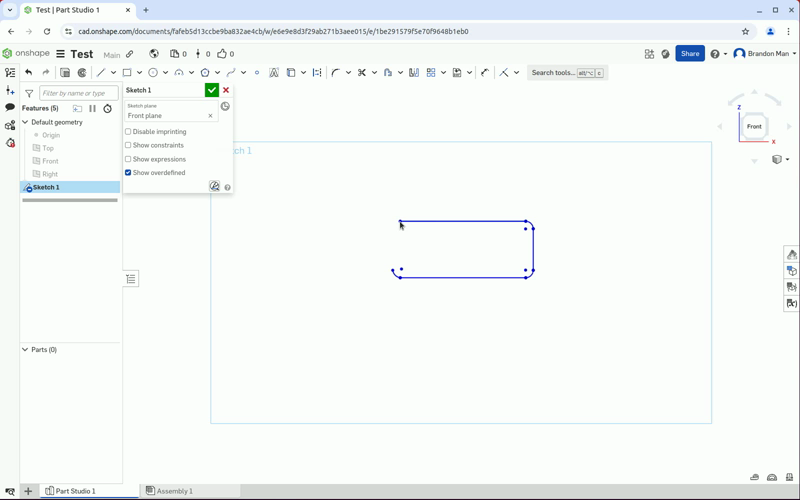
mouse_move(400, 221)
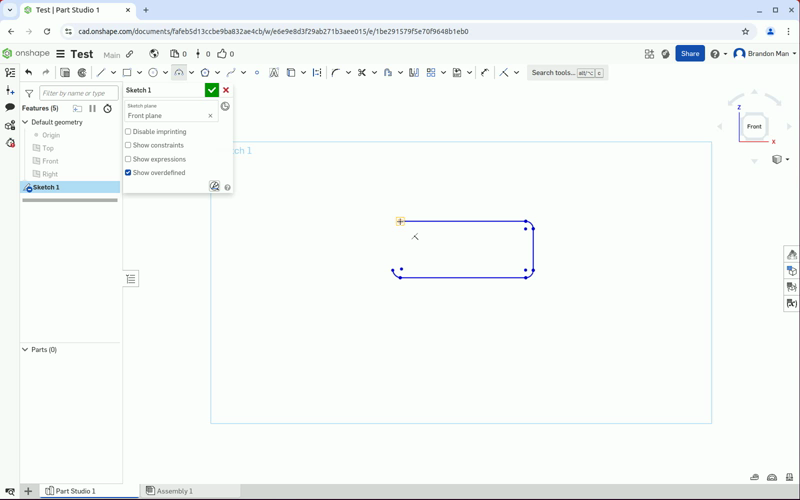
click(400, 221)
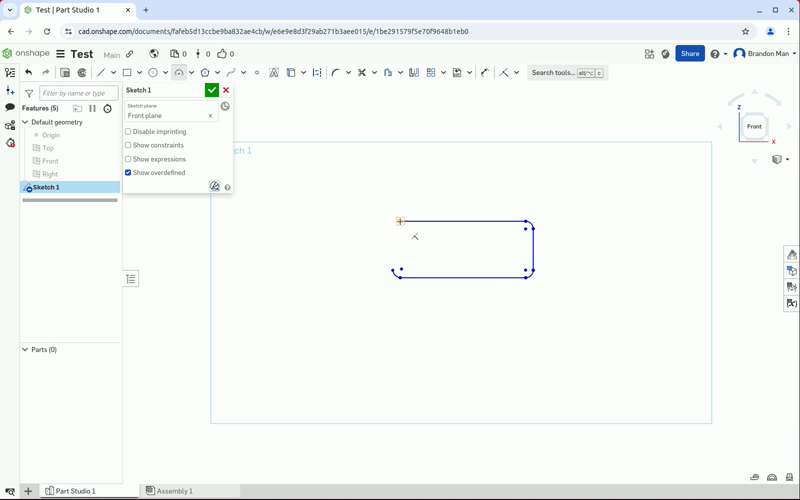
key_down(shift)
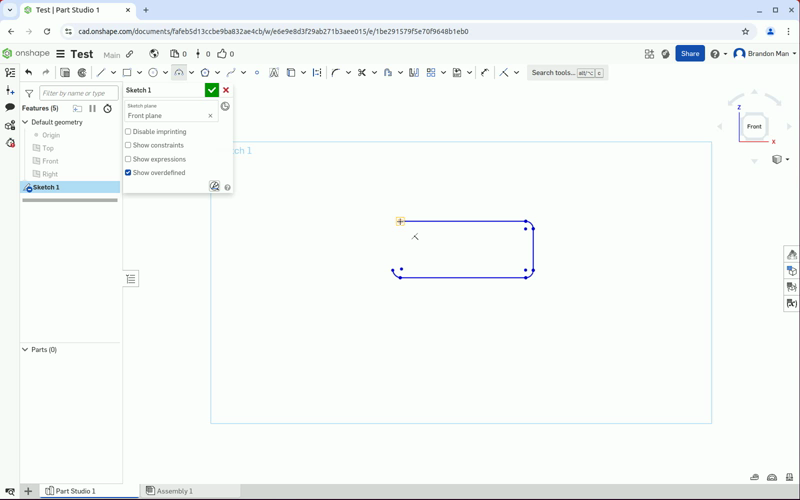
mouse_move(392, 228)
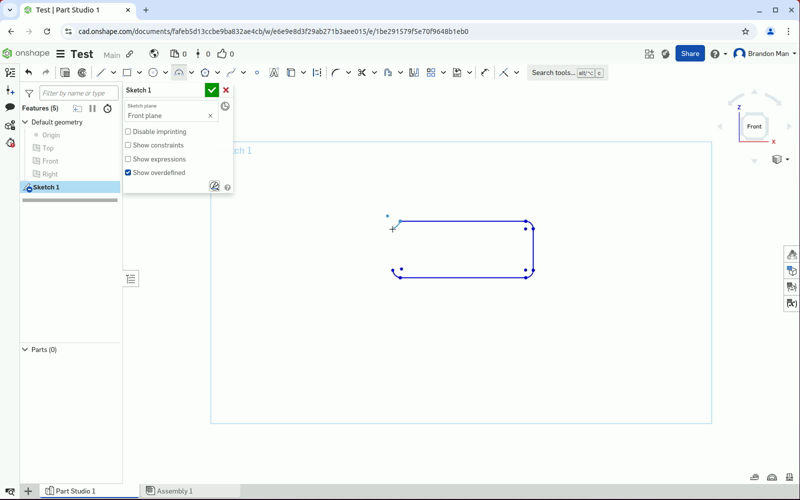
click(392, 228)
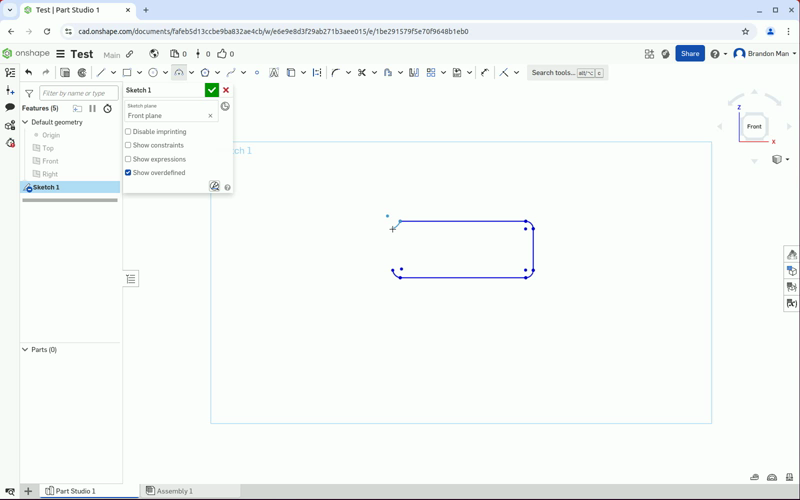
mouse_move(395, 223)
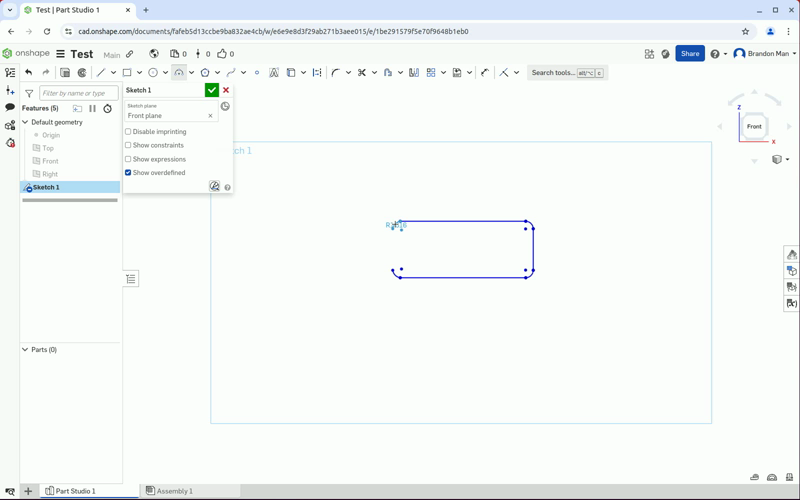
click(395, 223)
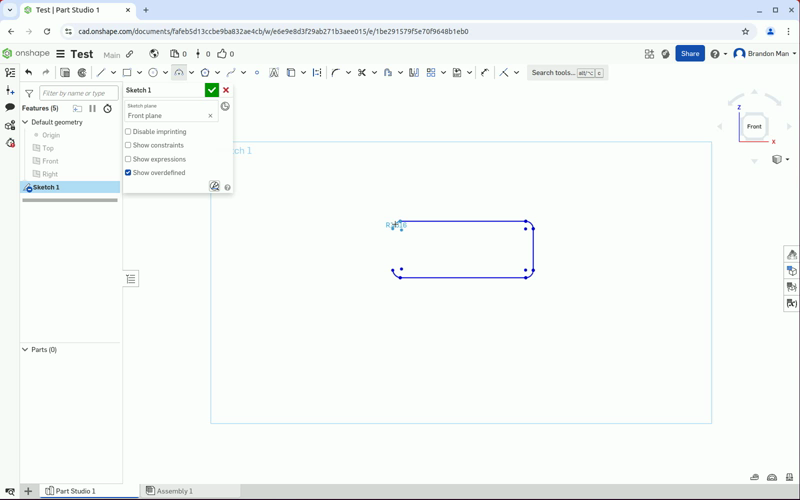
key_up(shift)
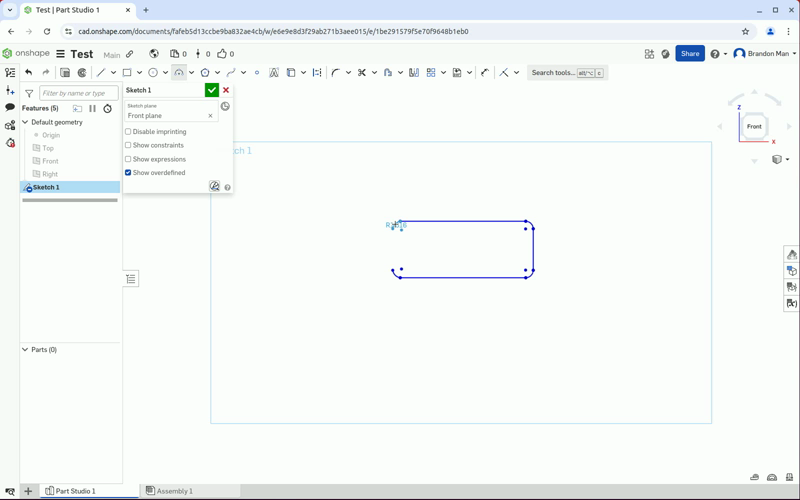
key(esc)
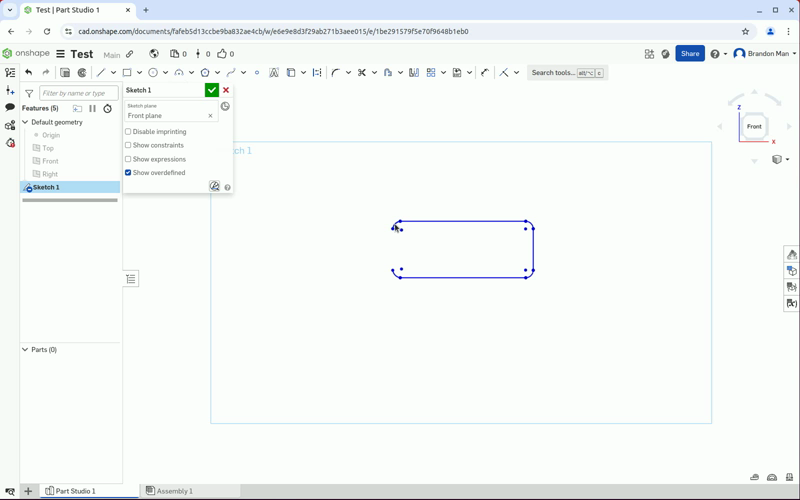
key(l)
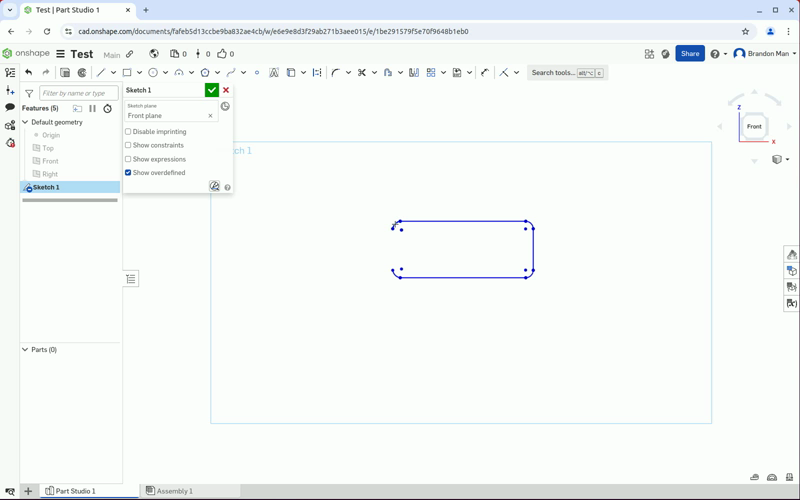
mouse_move(392, 228)
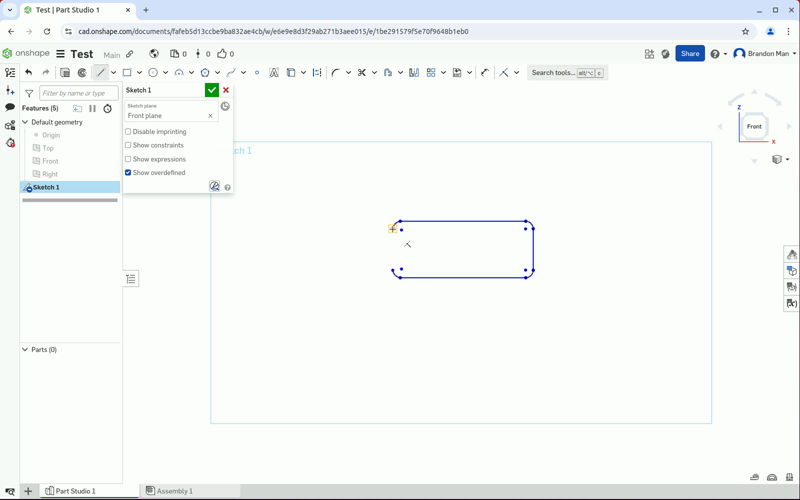
click(392, 228)
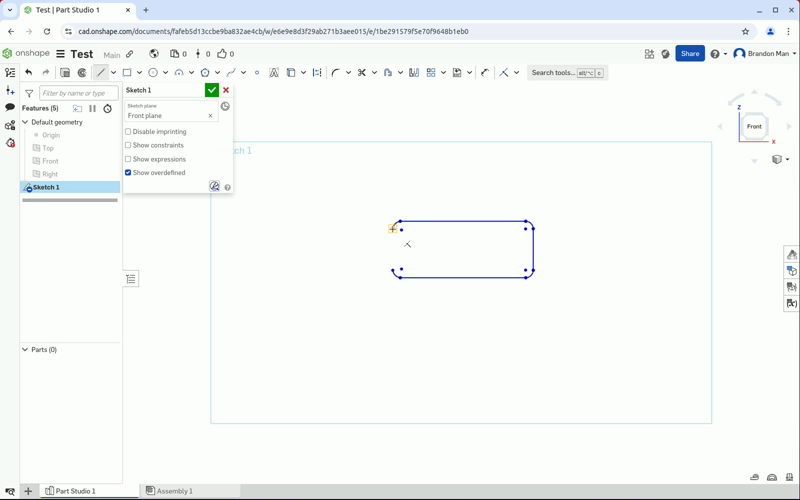
mouse_move(422, 228)
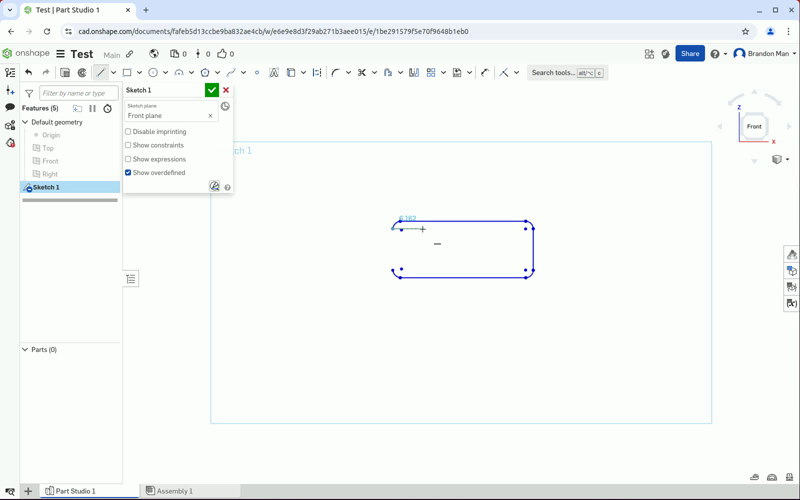
key_down(shift)
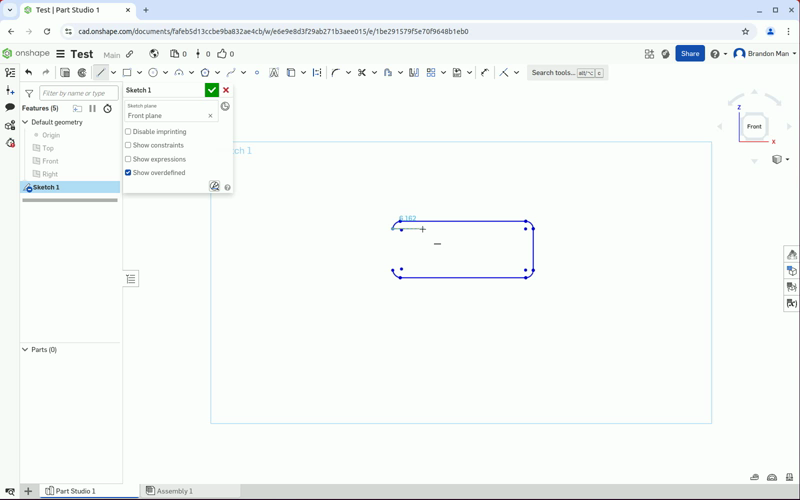
mouse_move(392, 270)
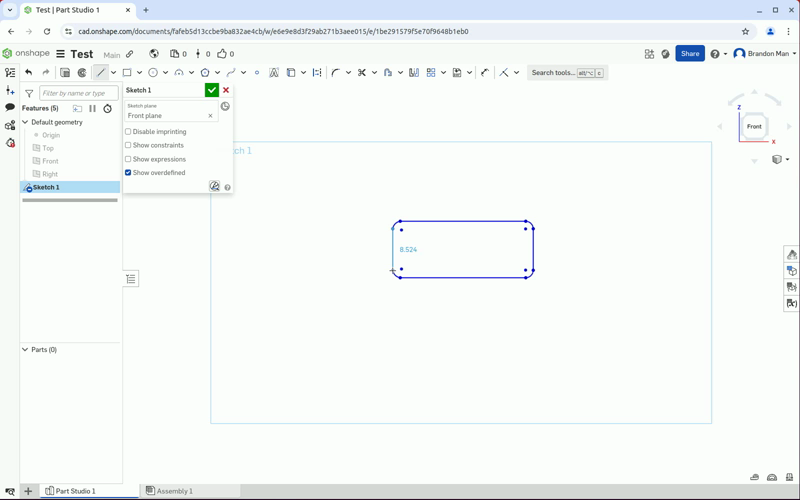
key_up(shift)
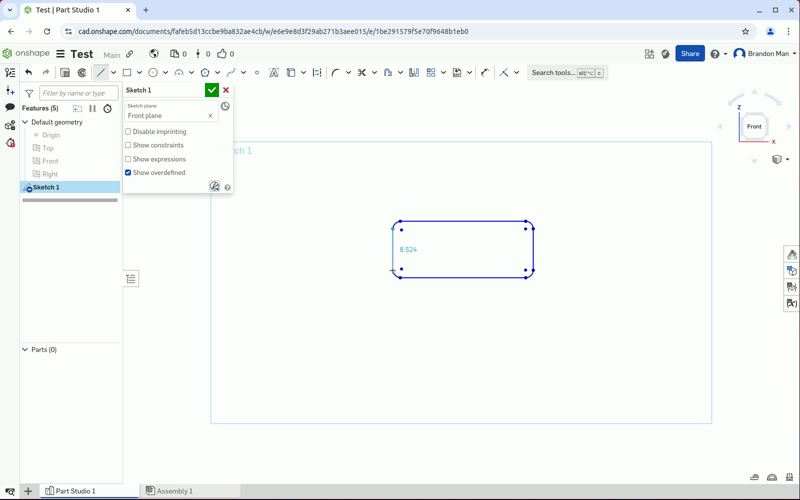
click(392, 270)
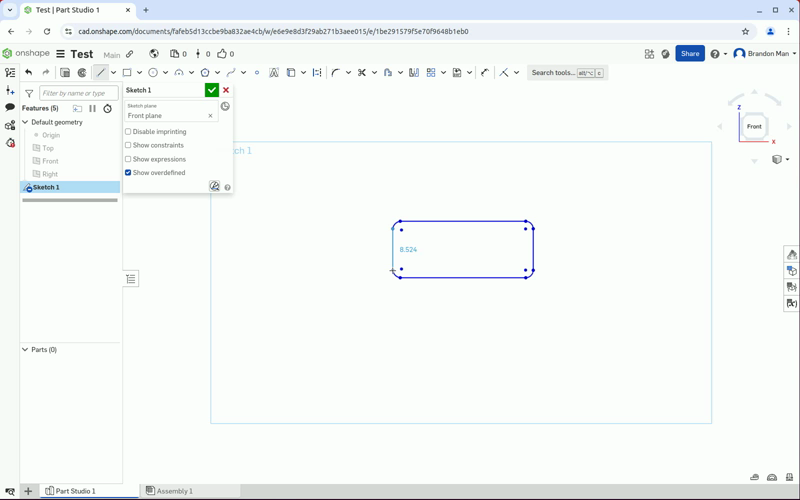
key(esc)
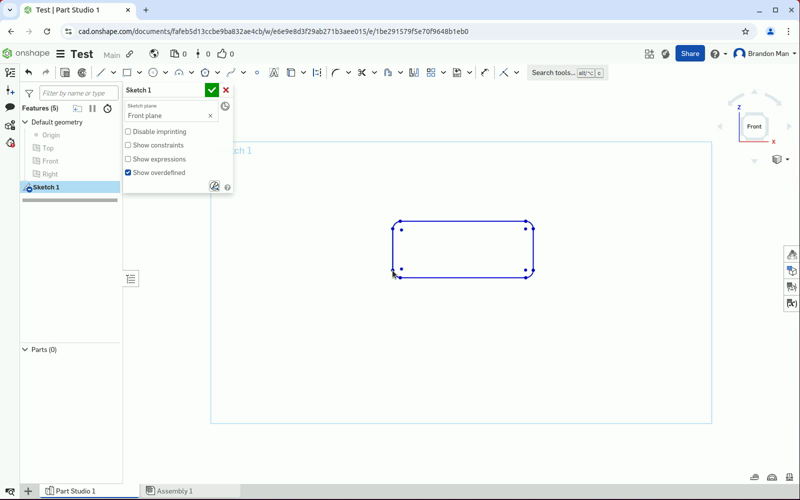
mouse_move(511, 246)
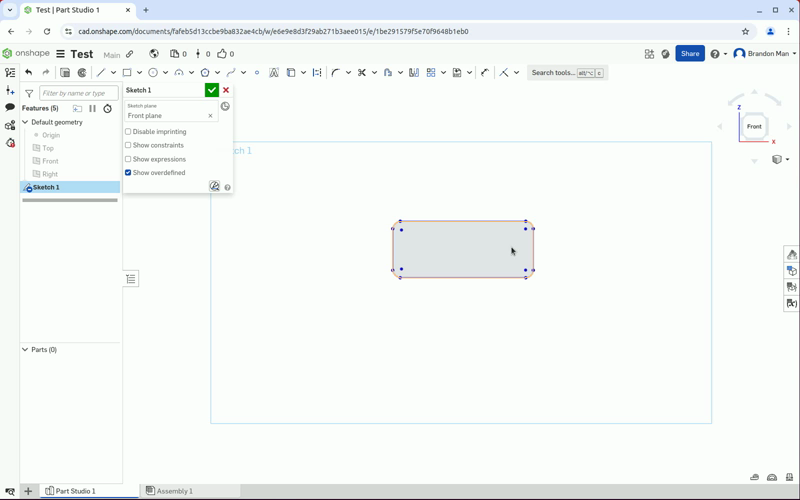
click(511, 246)
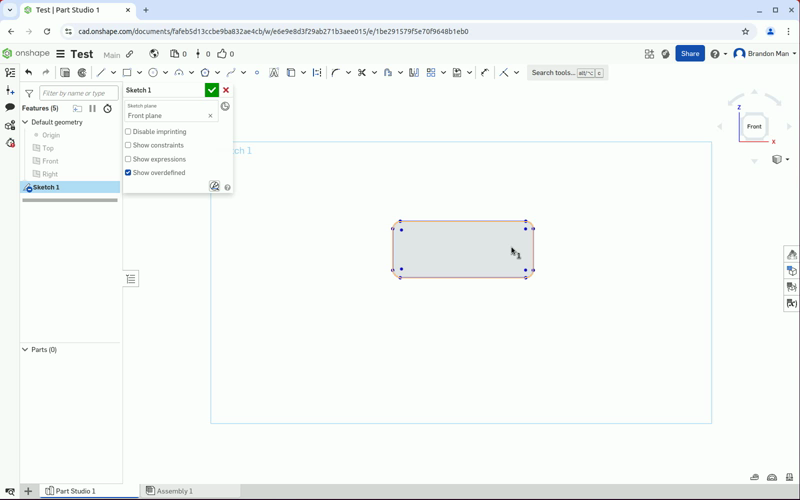
mouse_move(73, 352)
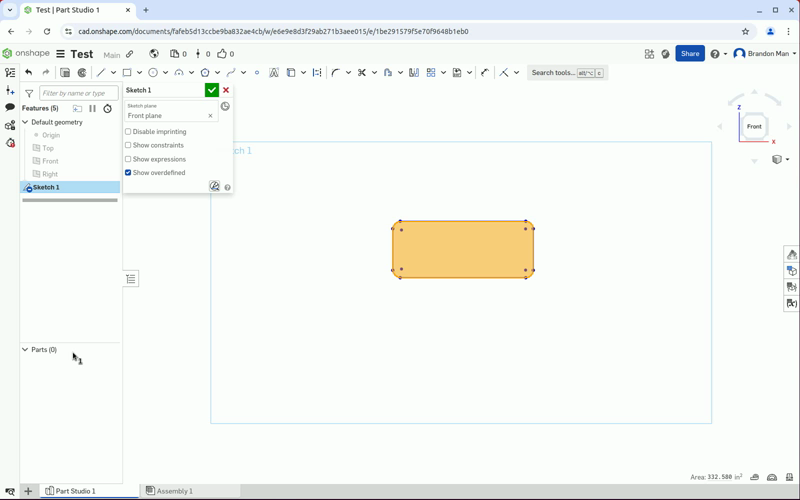
key(shift+y)
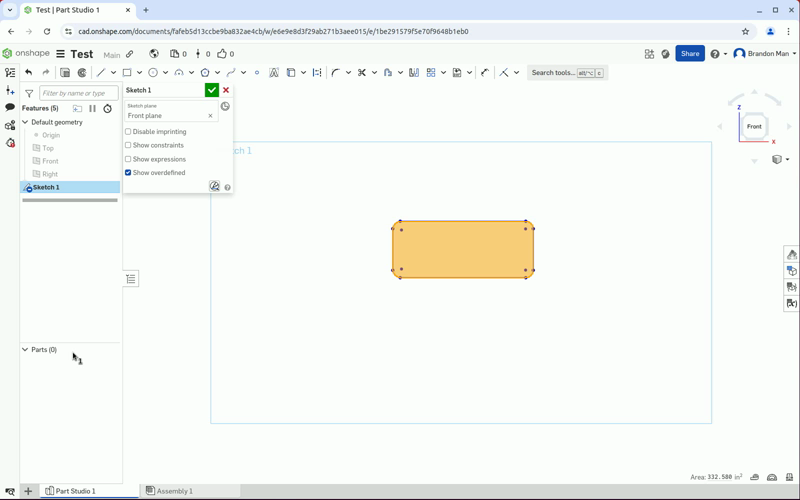
key(shift+e)
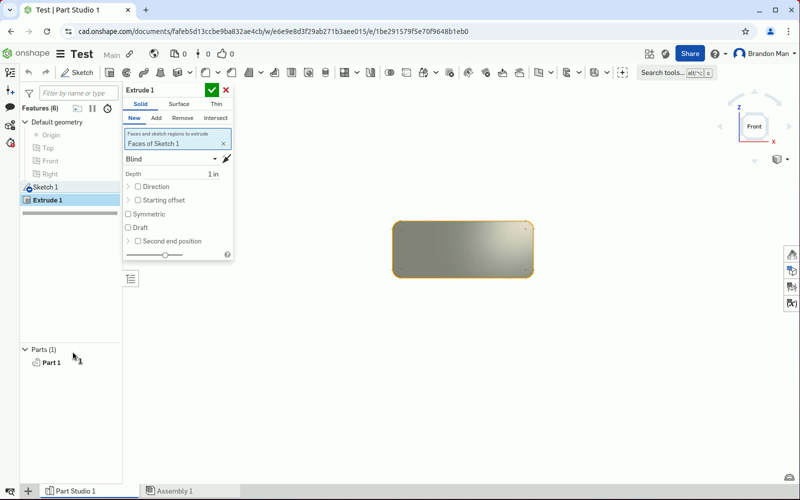
mouse_move(143, 106)
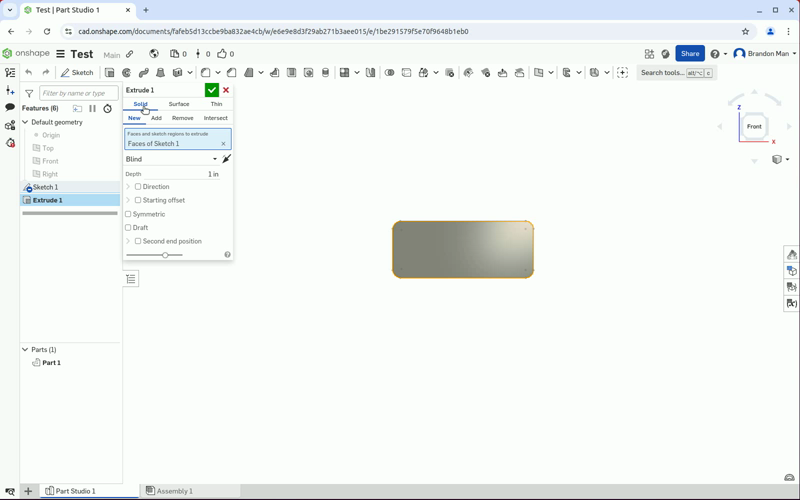
click(143, 106)
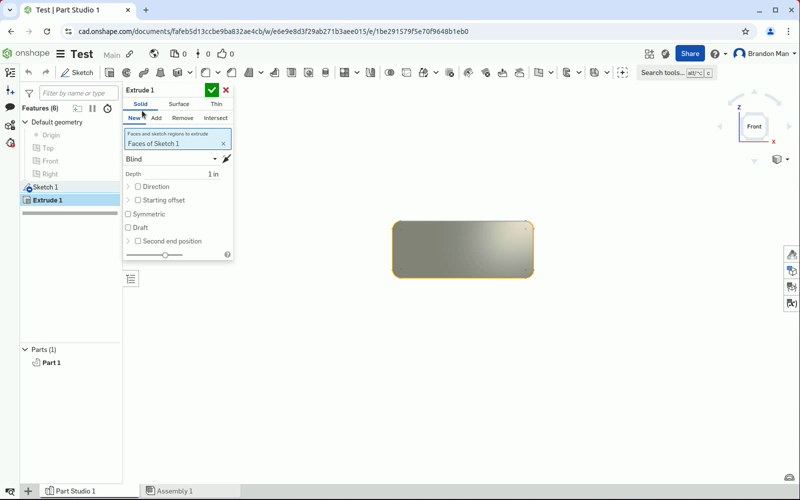
mouse_move(137, 120)
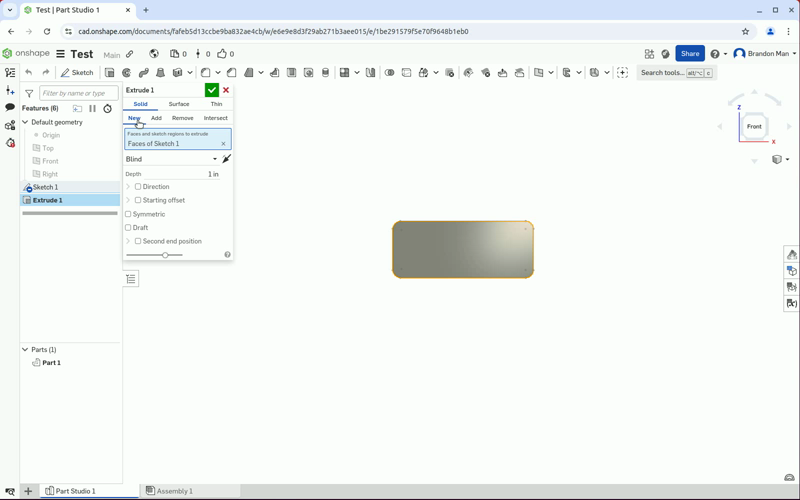
click(137, 120)
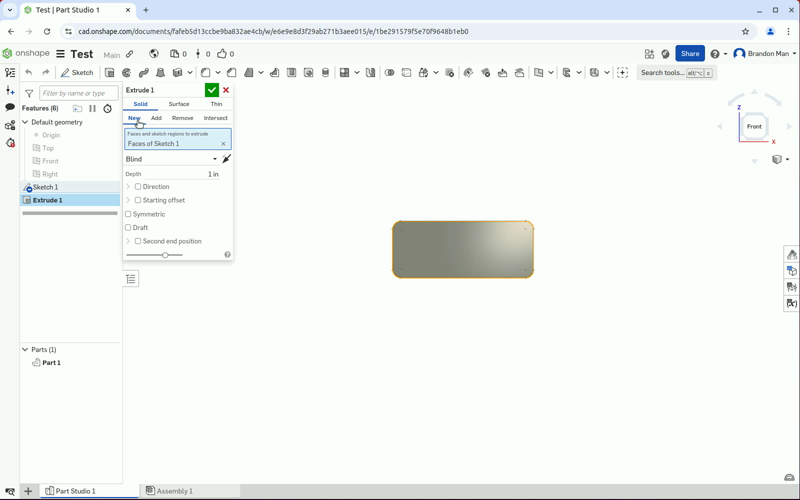
key(tab, 4)
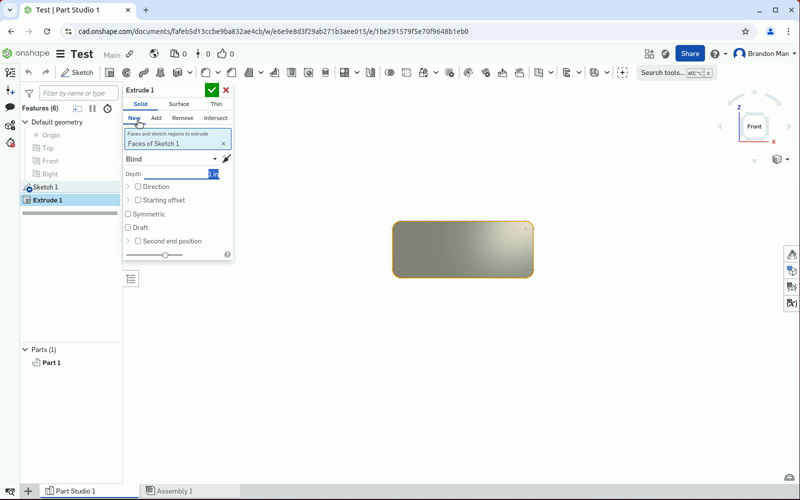
text(23.108)
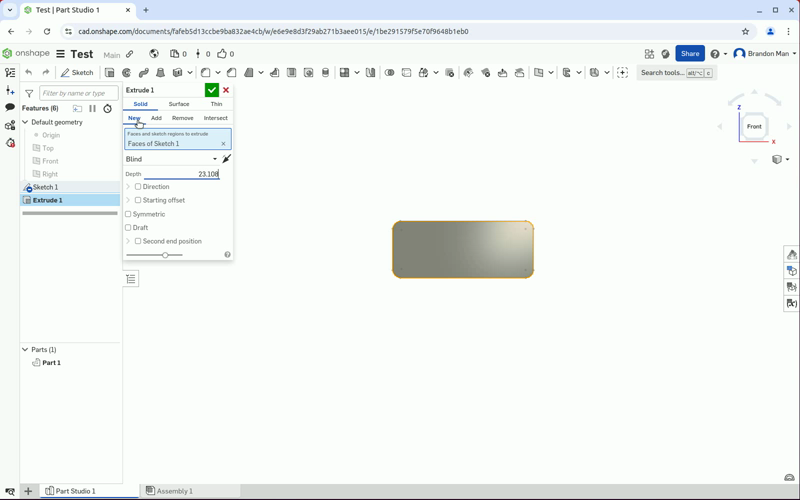
key(enter)
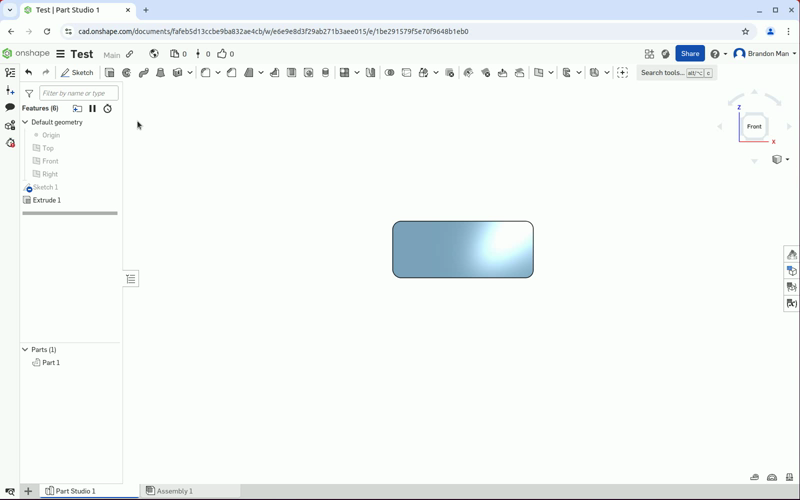
key(shift+h)
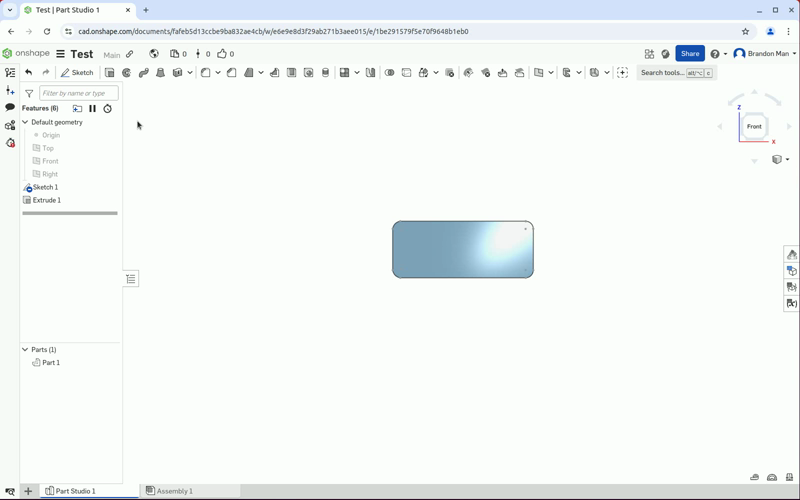
key(shift+h)
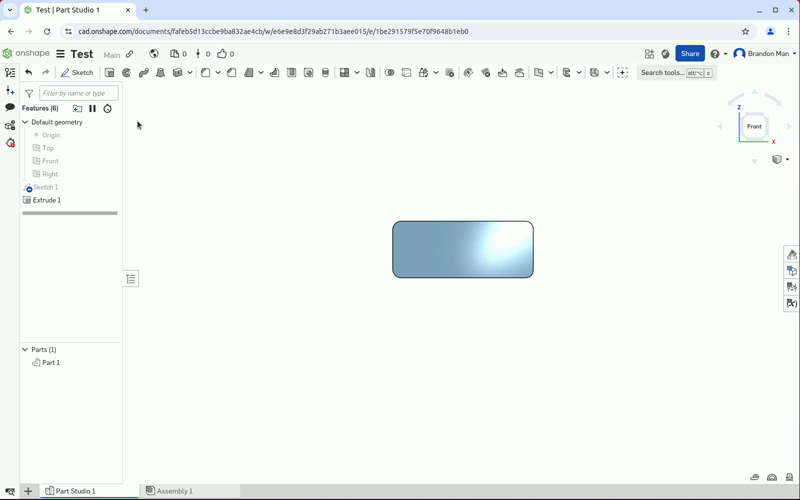
mouse_move(73, 189)
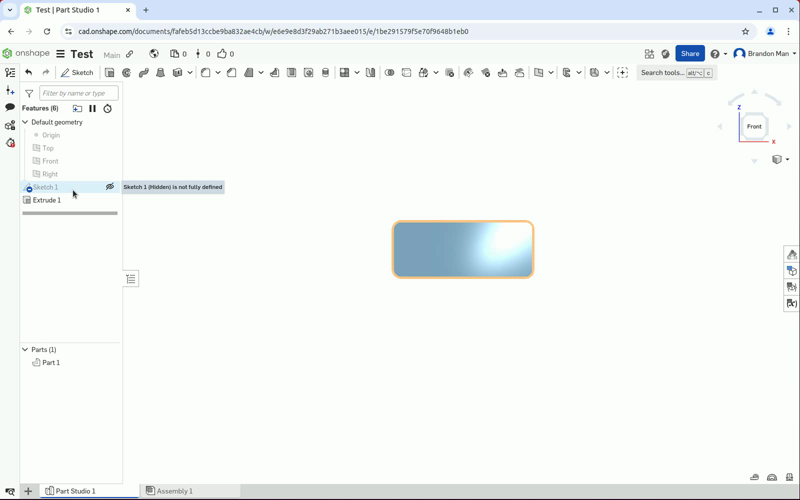
click(73, 189)
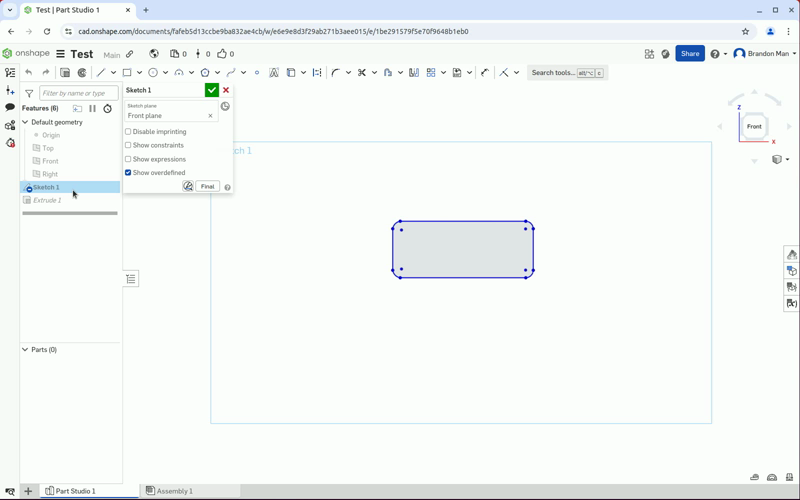
mouse_move(229, 92)
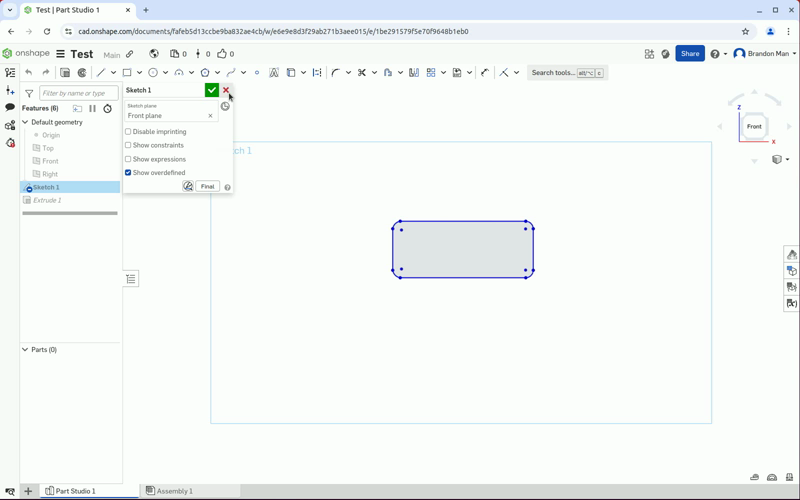
click(229, 92)
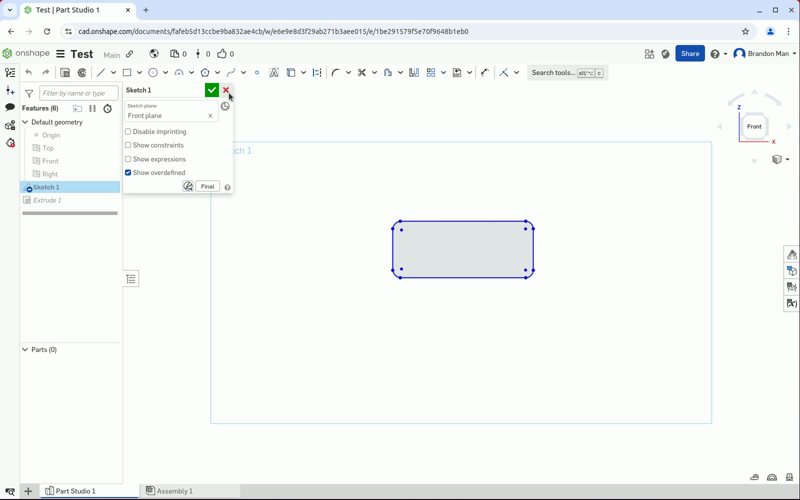
key(shift+s)
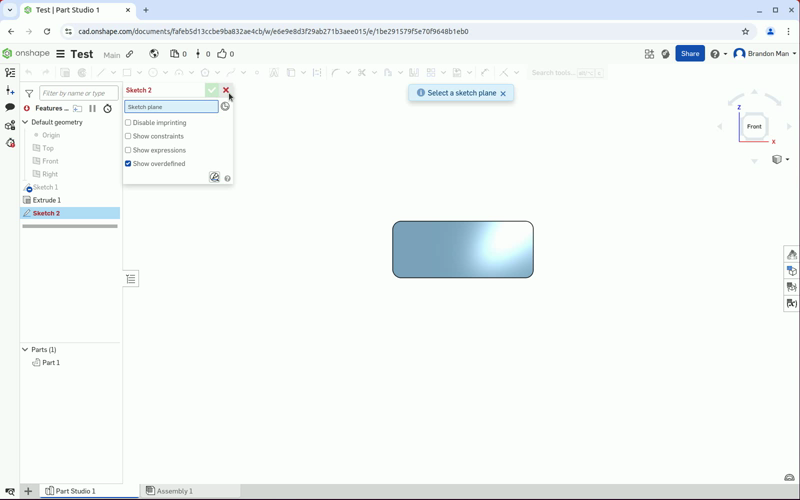
mouse_move(73, 163)
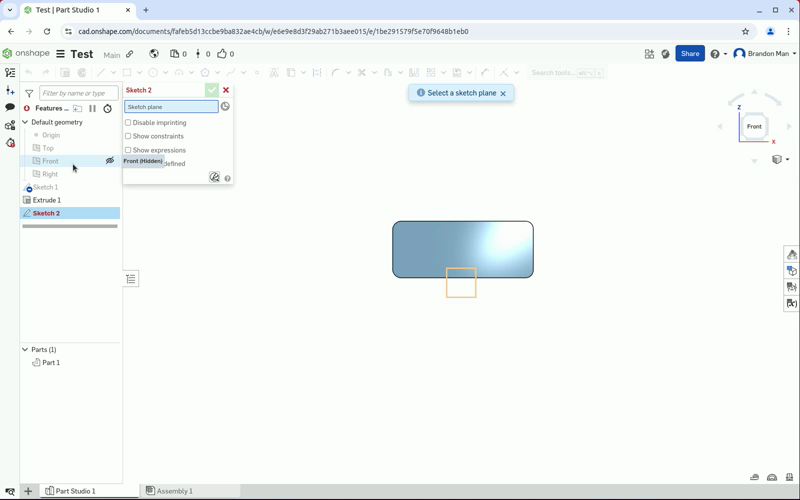
click(73, 163)
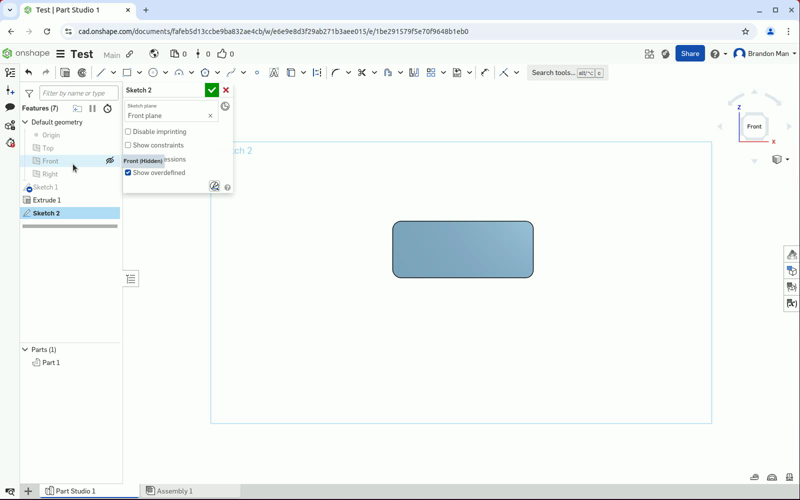
mouse_move(73, 352)
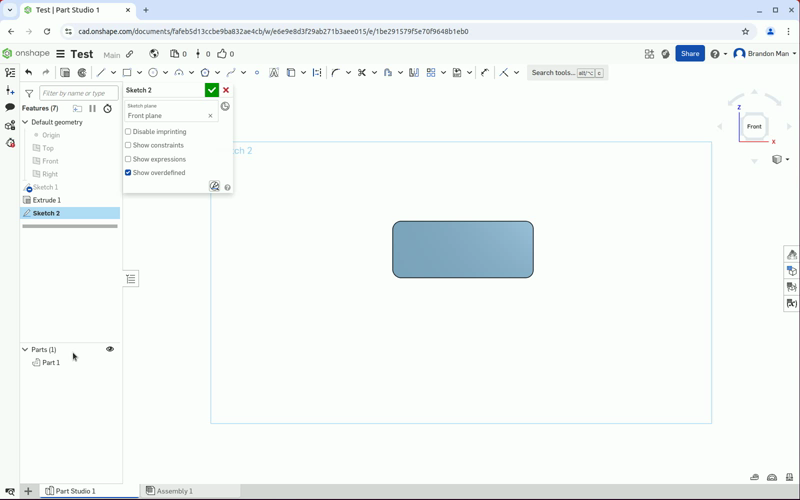
key(y)
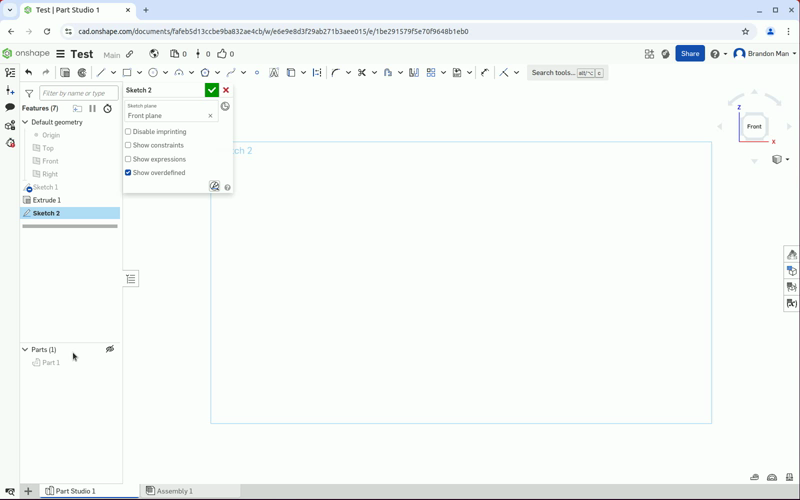
key(a)
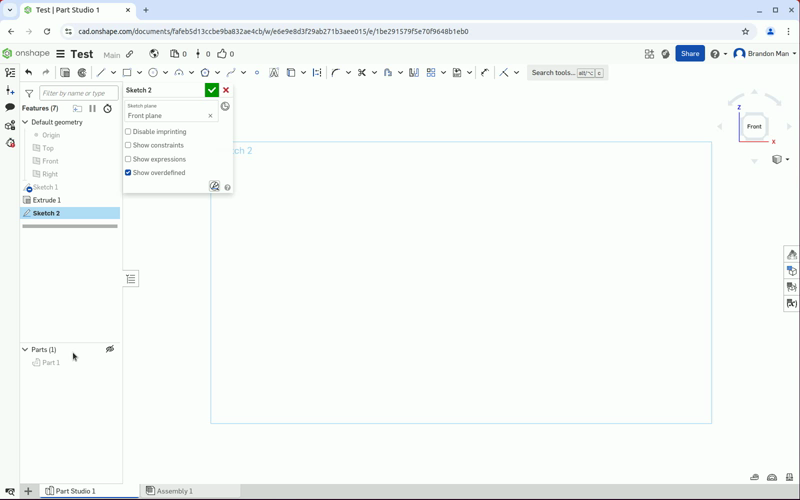
key_down(shift)
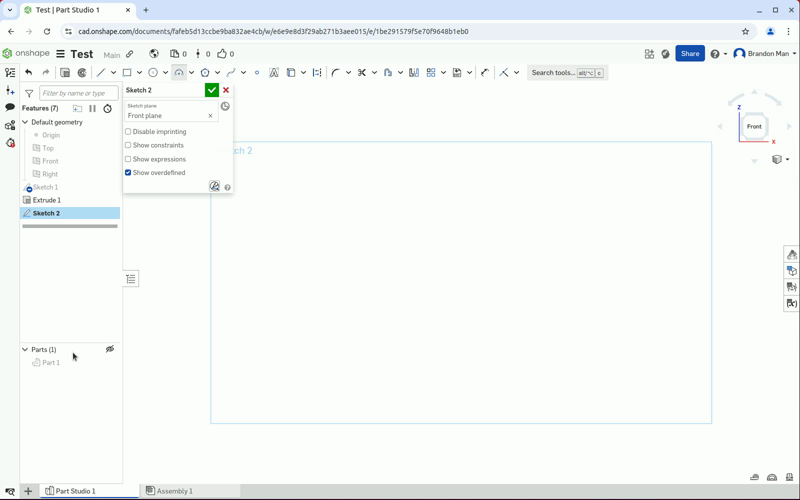
mouse_move(392, 270)
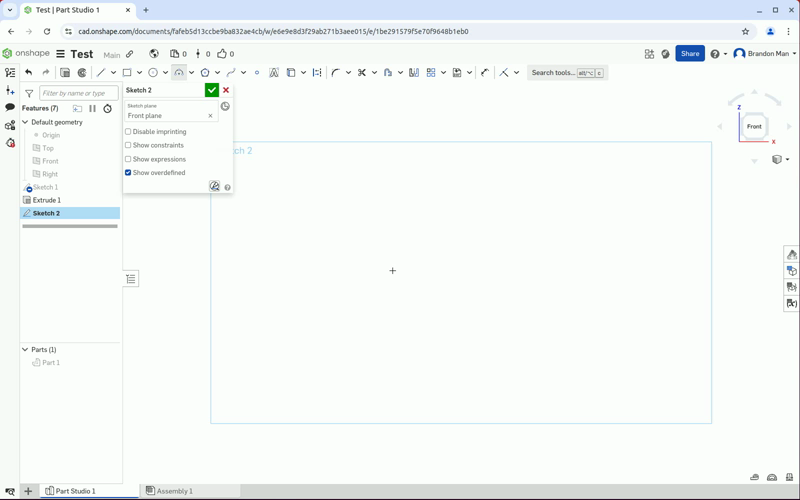
click(392, 270)
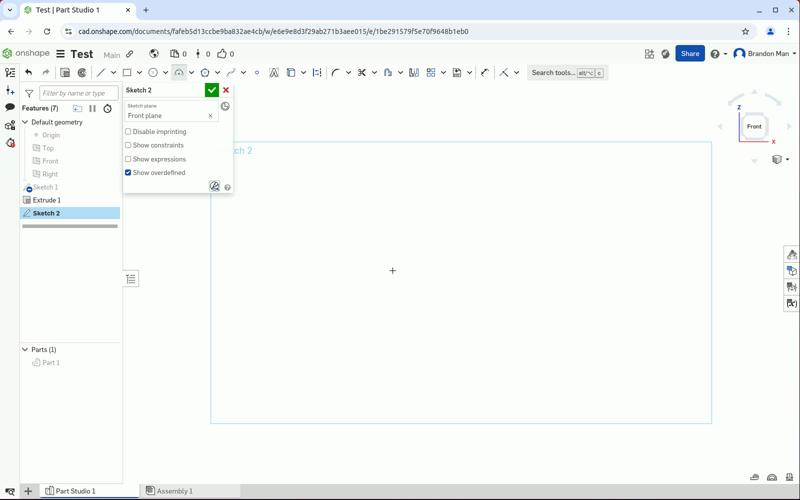
key_up(shift)
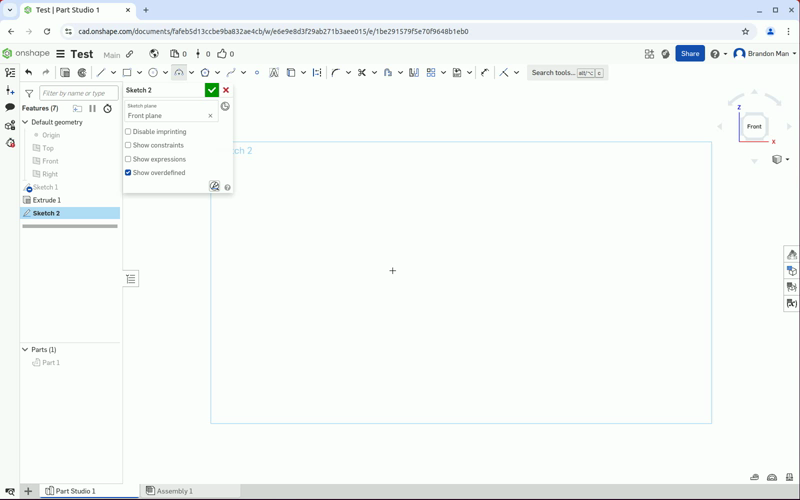
key_down(shift)
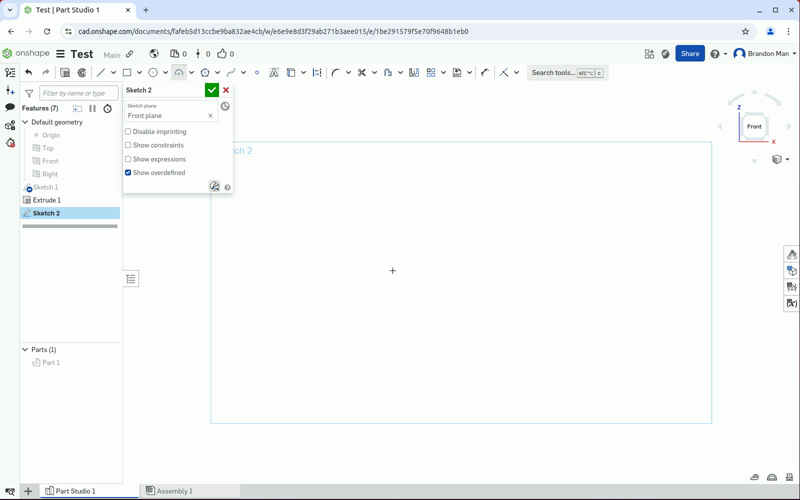
mouse_move(400, 277)
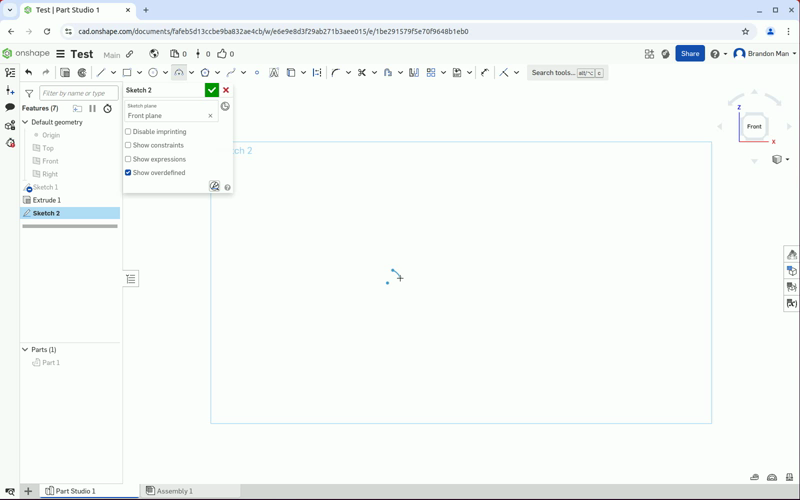
click(400, 277)
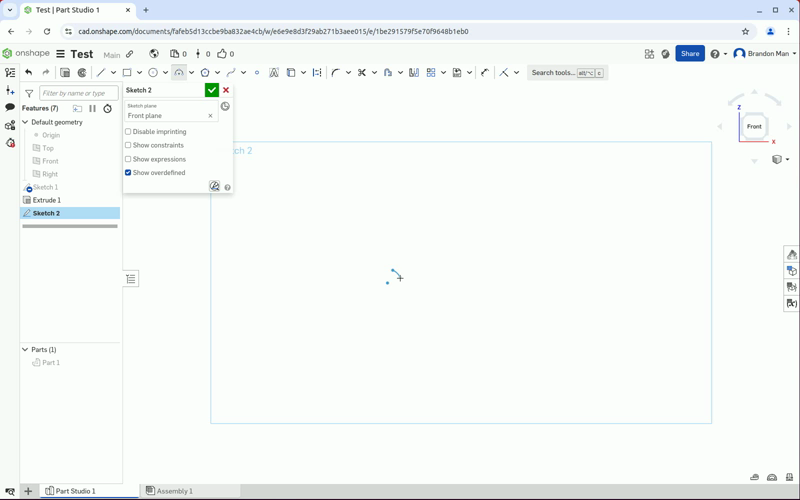
mouse_move(395, 275)
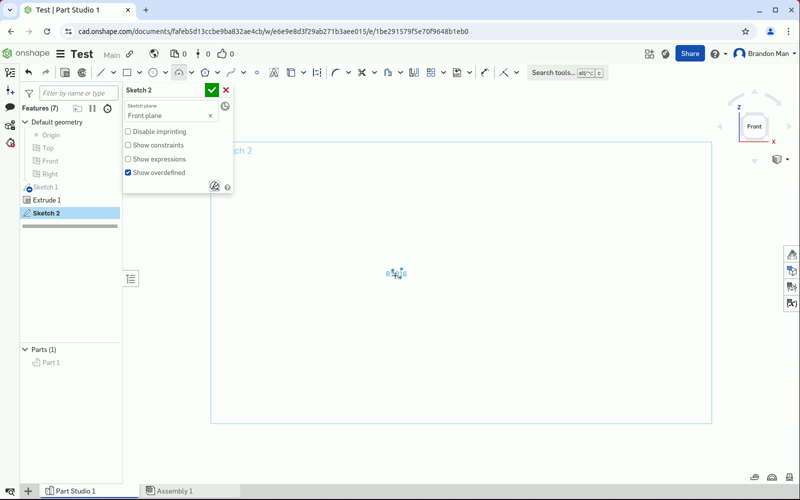
click(395, 275)
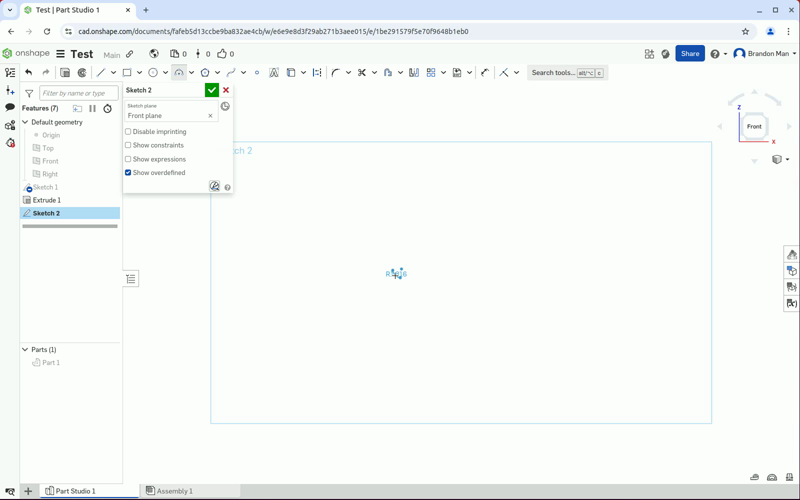
key_up(shift)
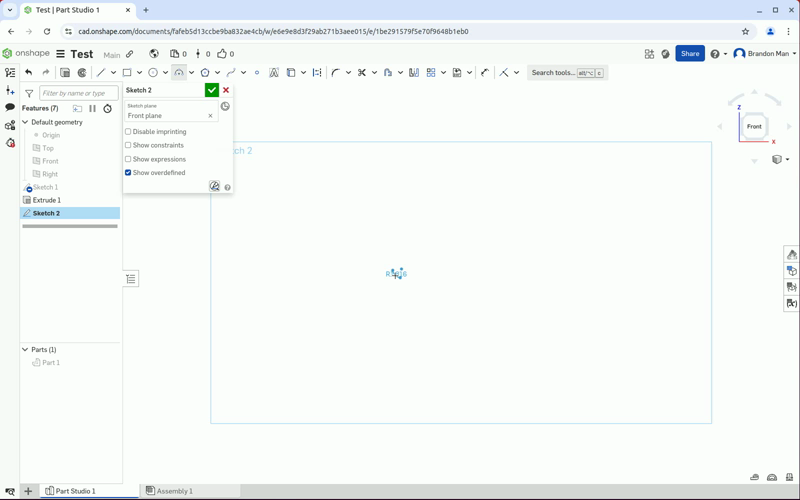
key(esc)
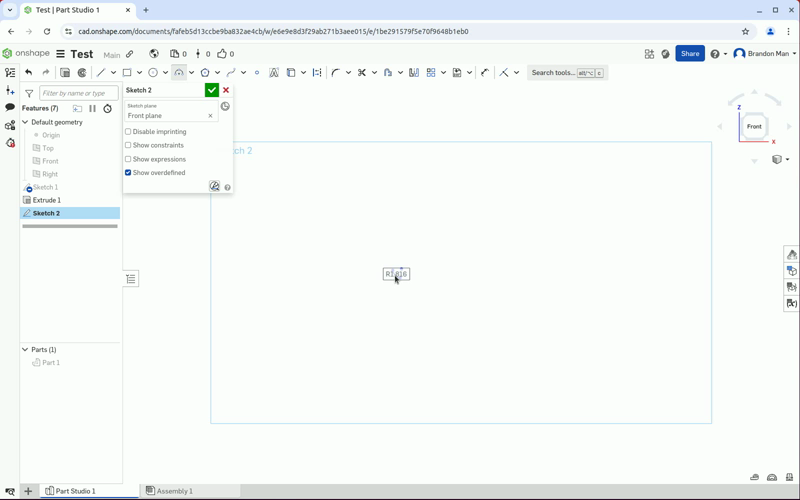
key(l)
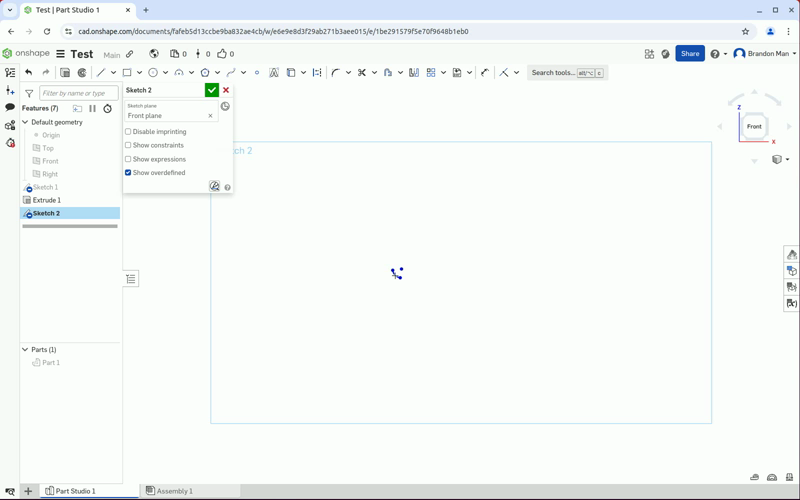
mouse_move(400, 277)
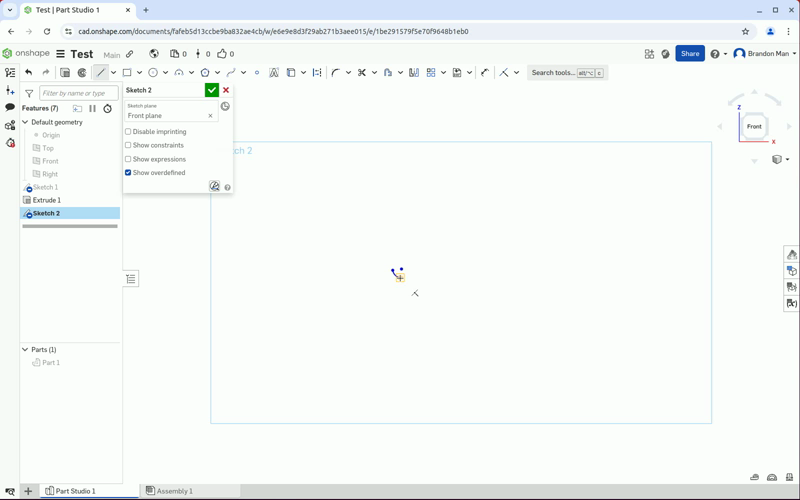
click(400, 277)
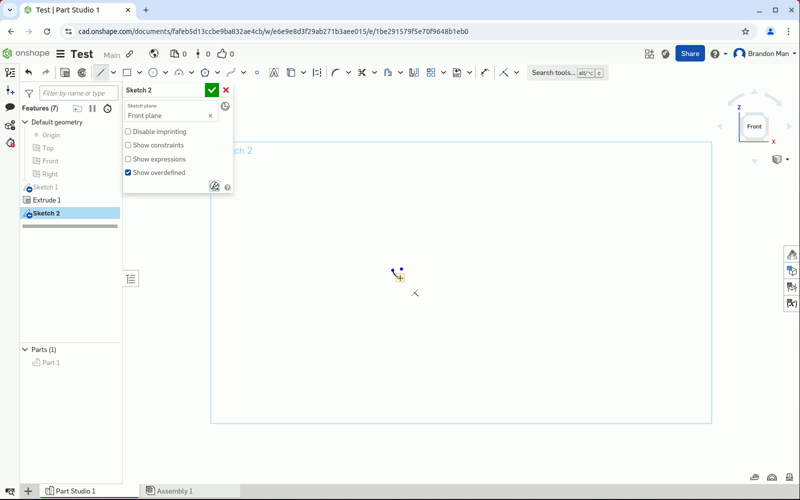
key_down(shift)
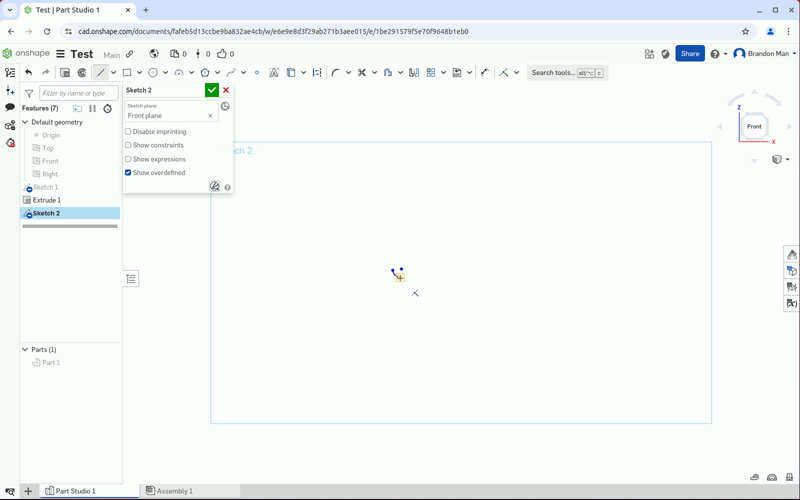
mouse_move(525, 277)
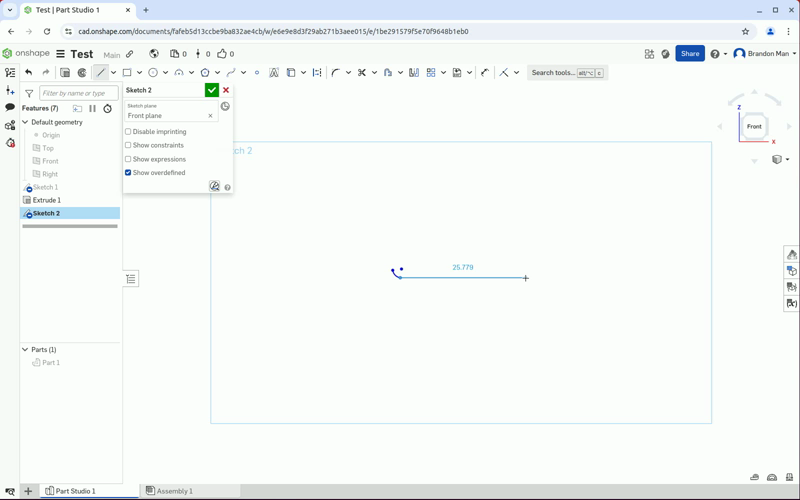
click(525, 277)
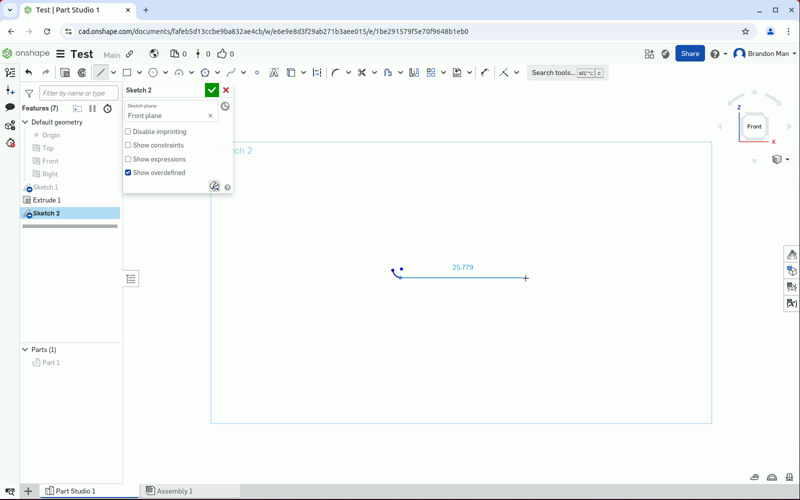
key_up(shift)
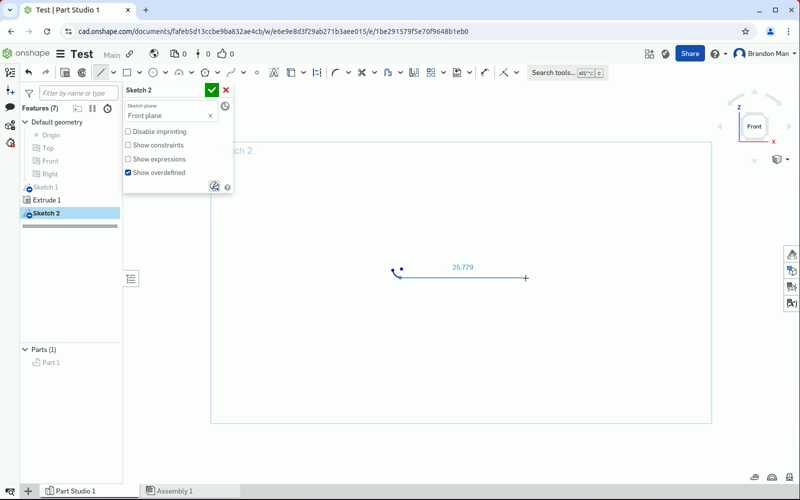
key(esc)
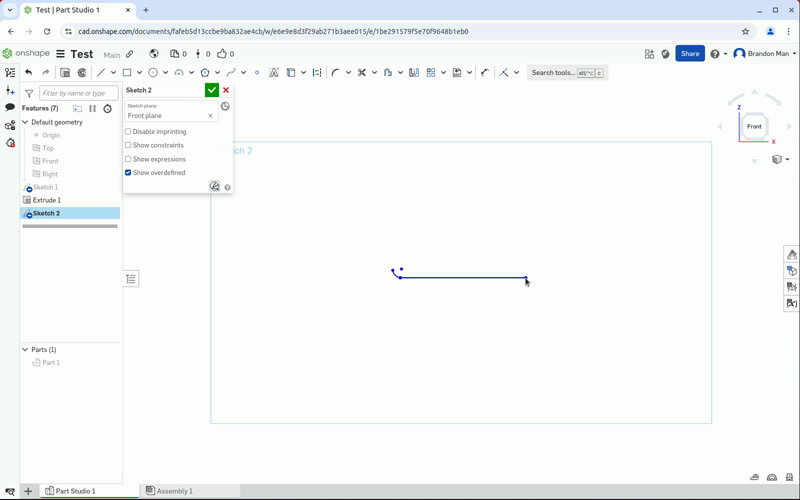
key(a)
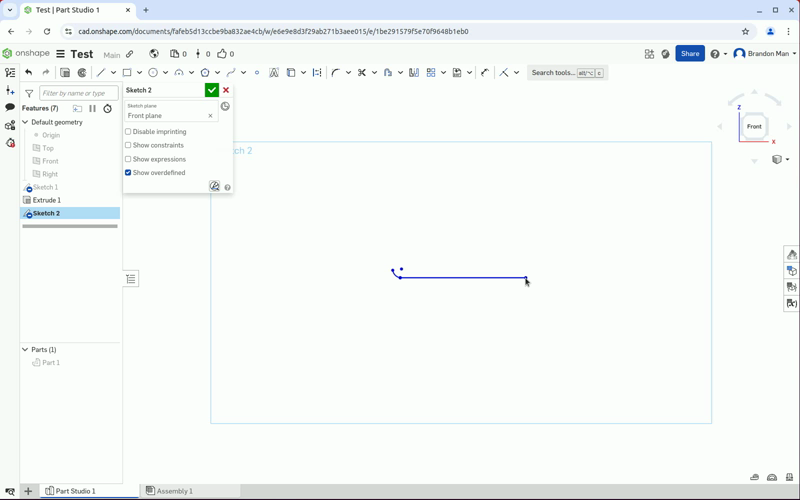
mouse_move(525, 277)
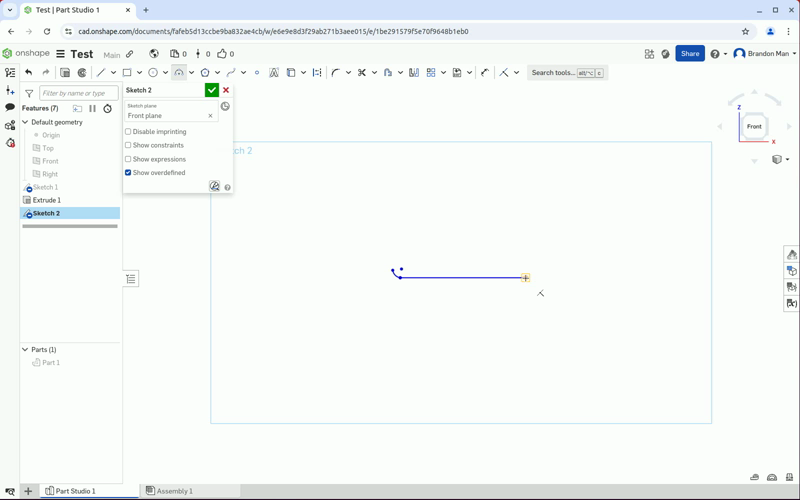
click(525, 277)
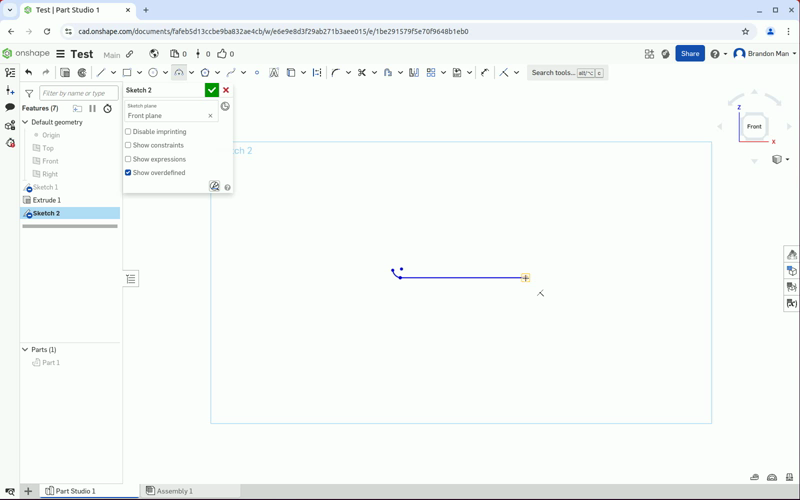
key_down(shift)
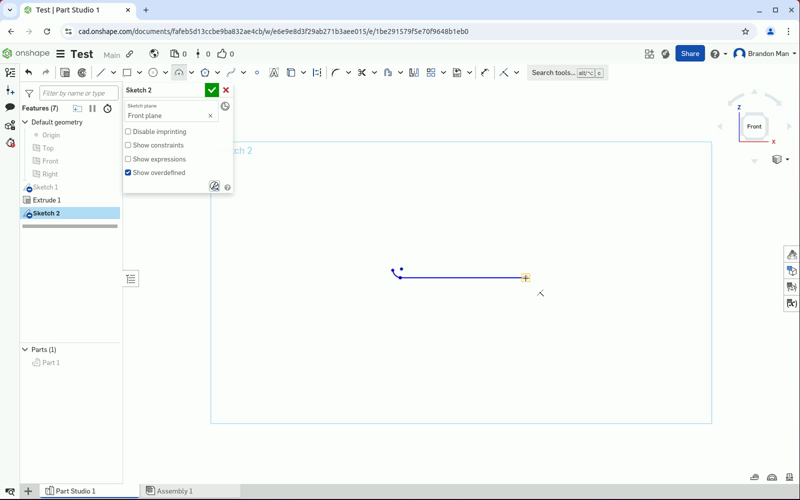
mouse_move(533, 270)
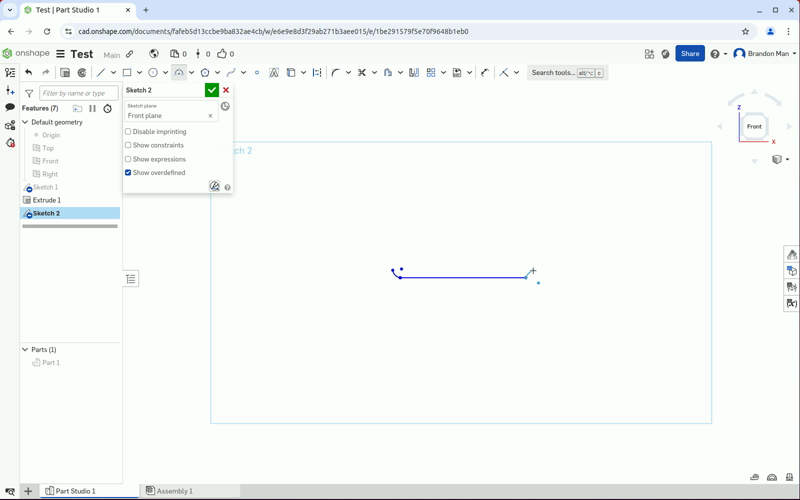
click(533, 270)
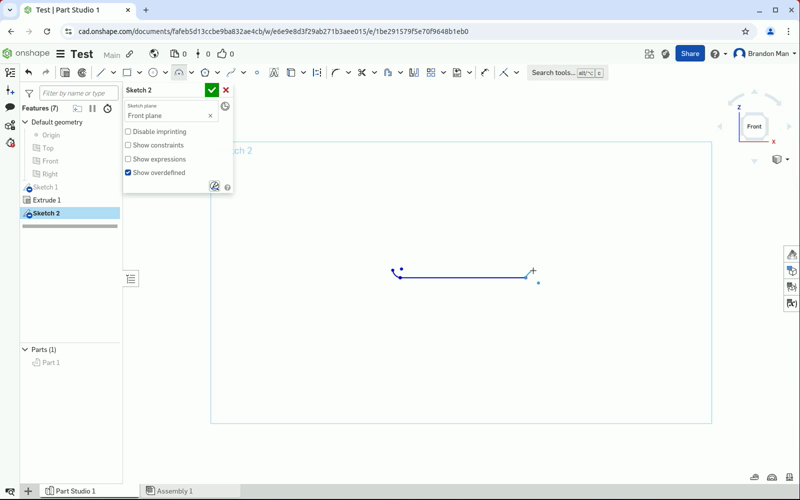
mouse_move(531, 275)
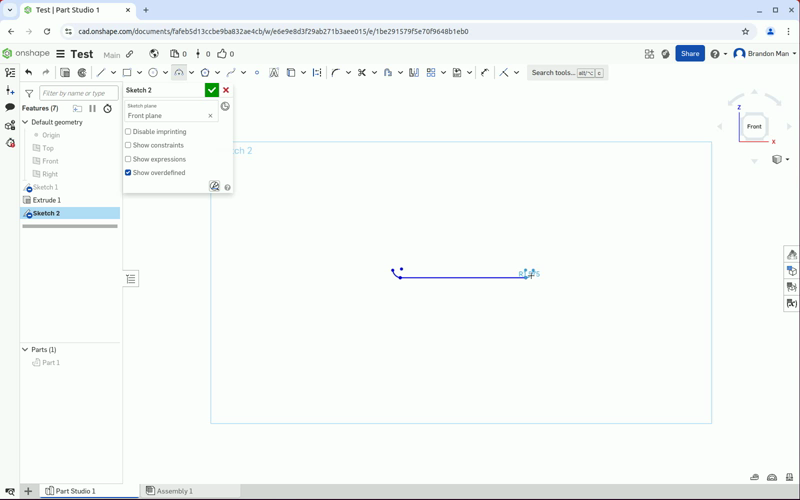
click(531, 275)
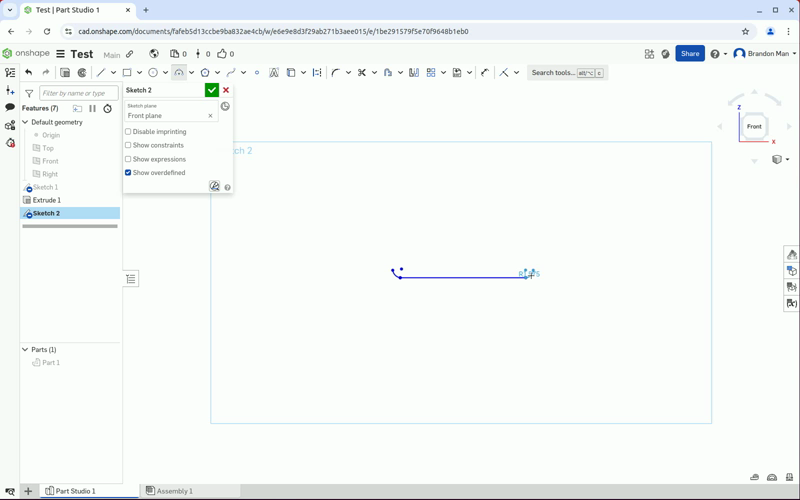
key_up(shift)
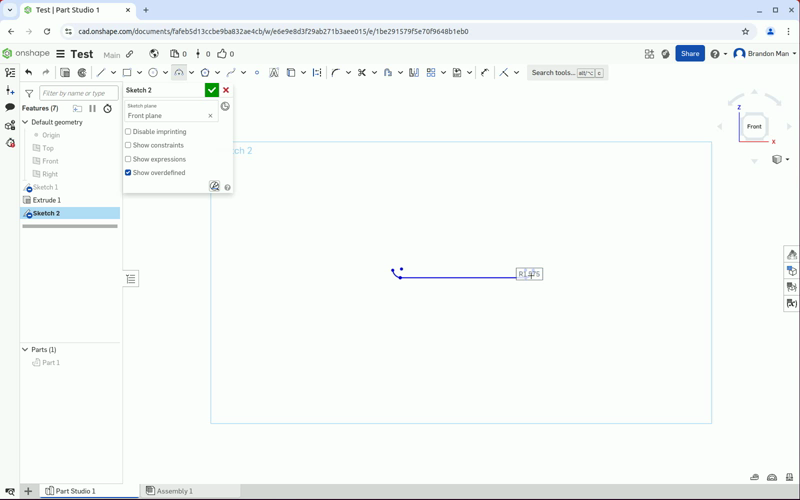
key(esc)
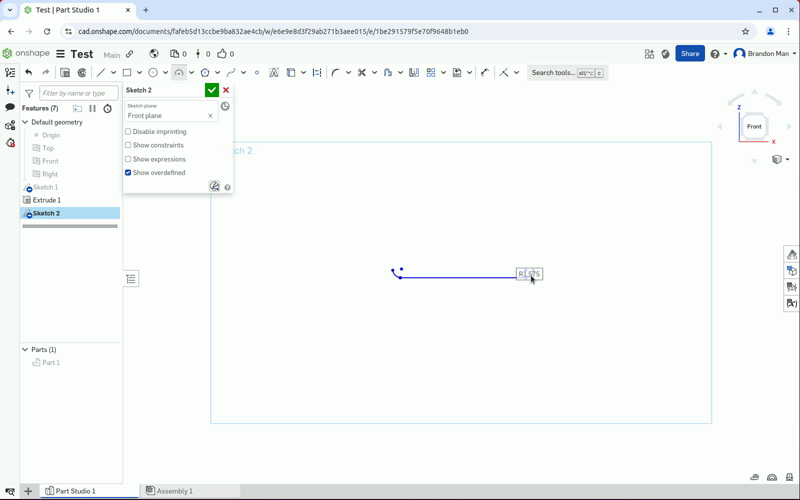
key(l)
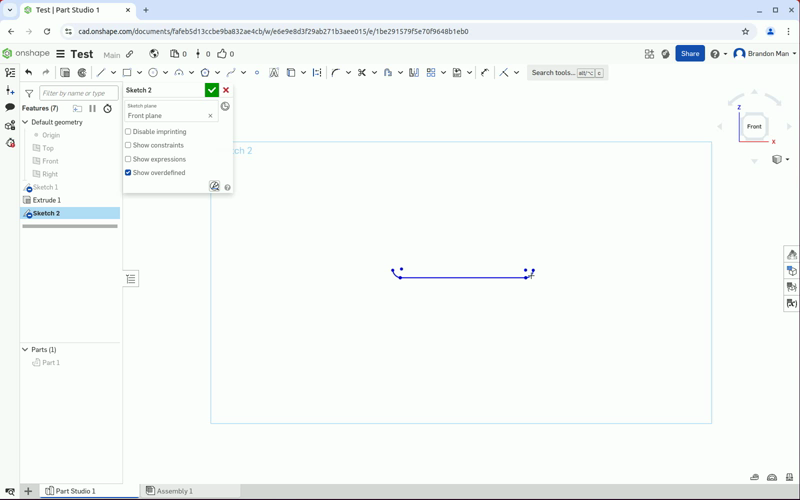
mouse_move(533, 270)
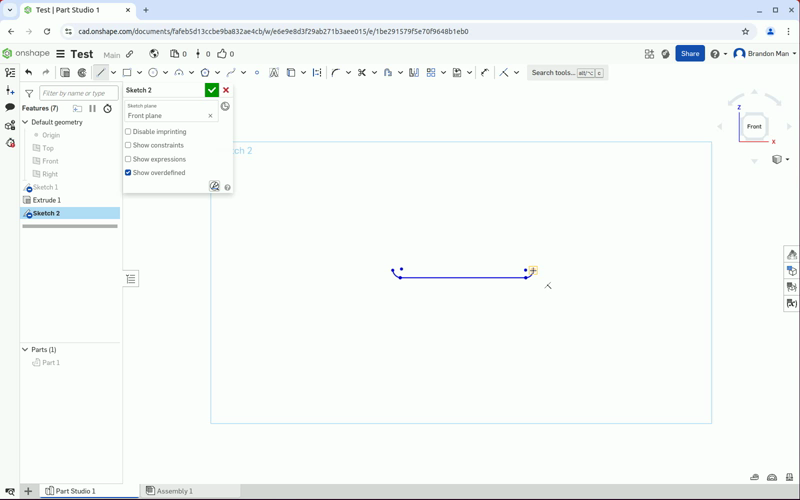
click(533, 270)
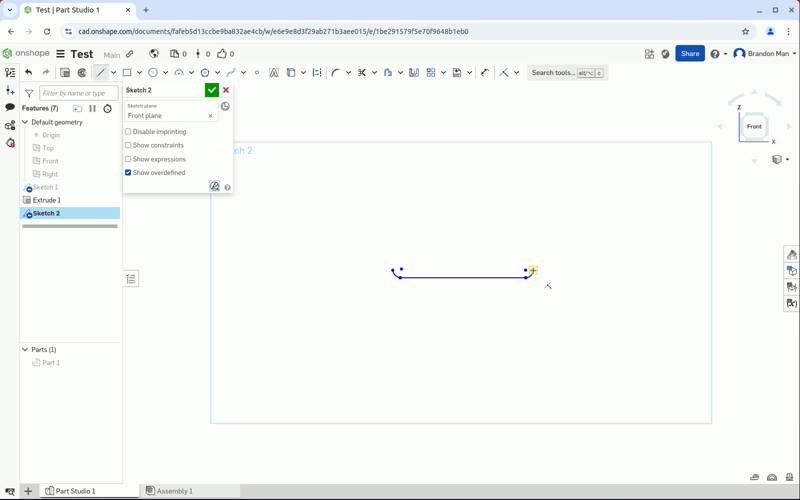
key_down(shift)
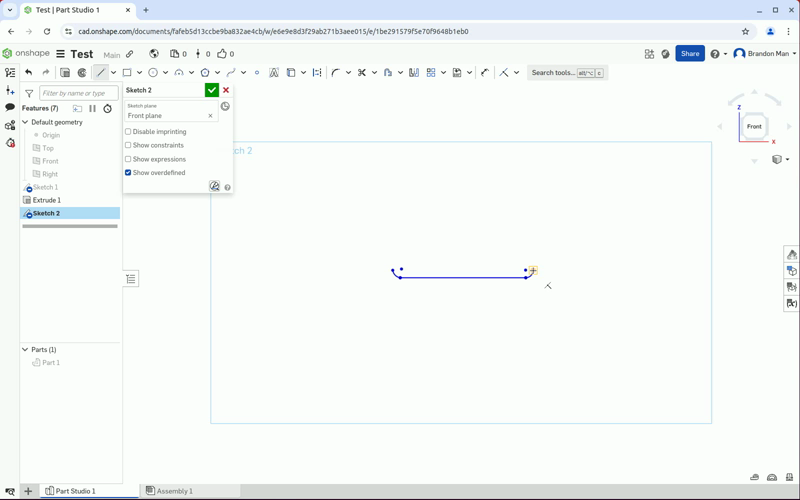
mouse_move(563, 270)
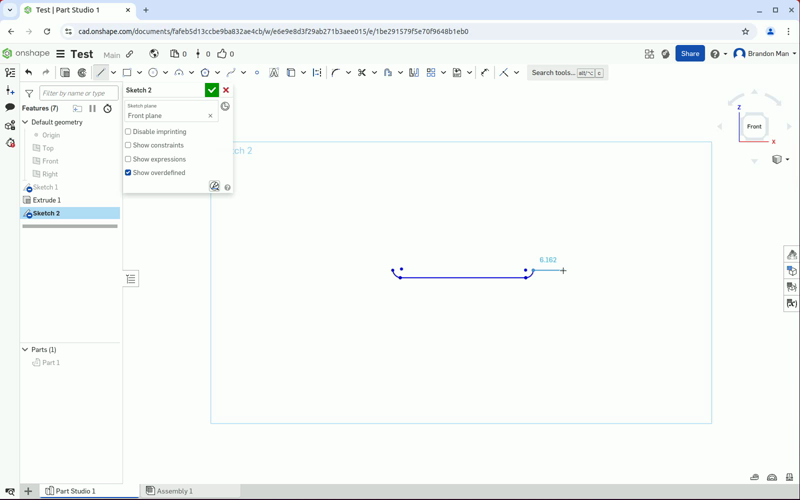
mouse_move(533, 228)
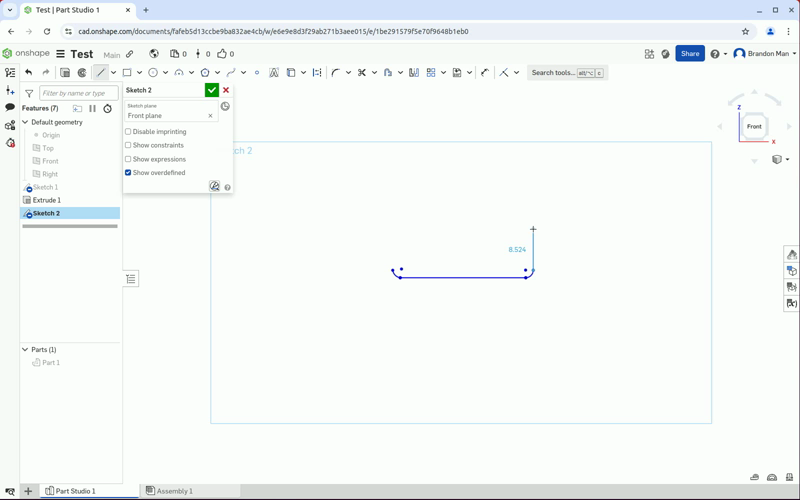
click(533, 228)
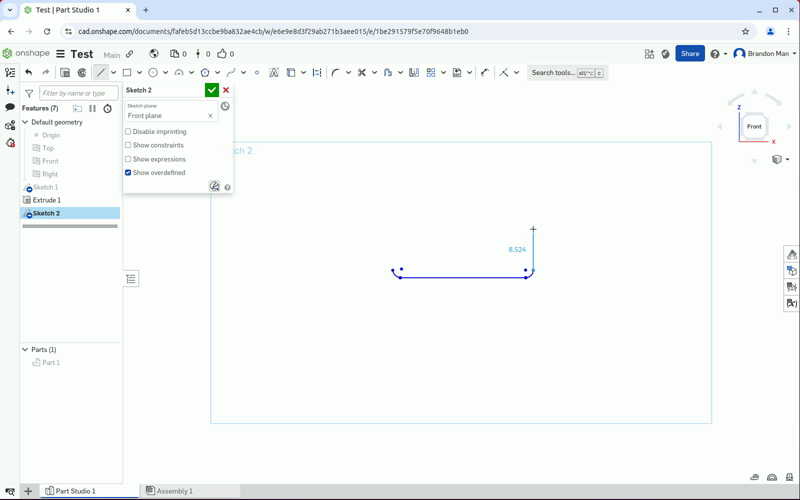
key_up(shift)
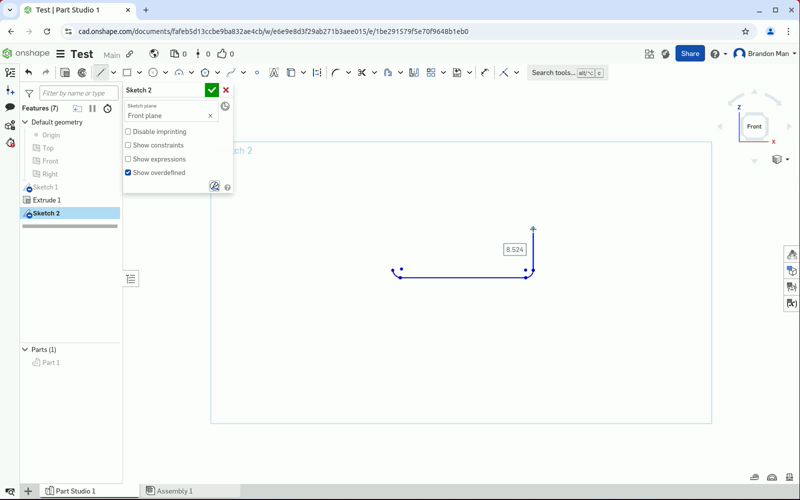
key(esc)
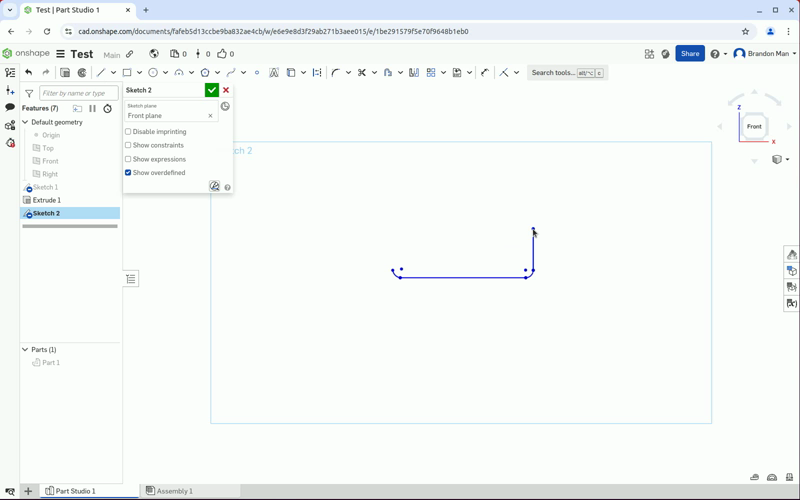
key(a)
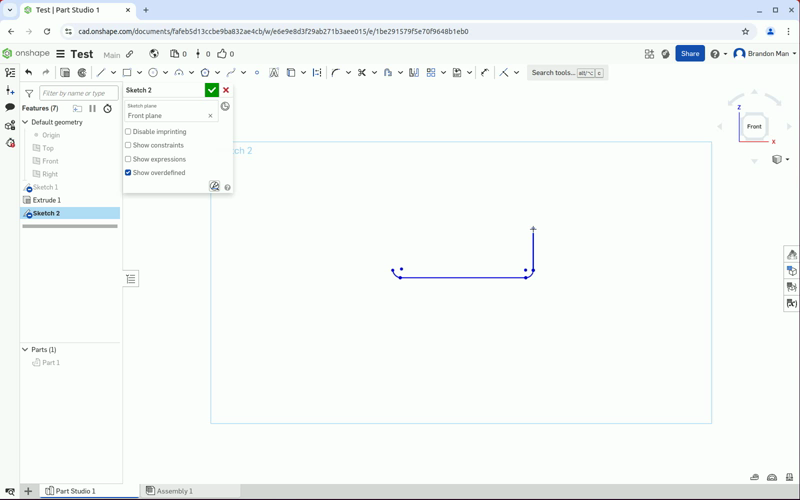
mouse_move(533, 228)
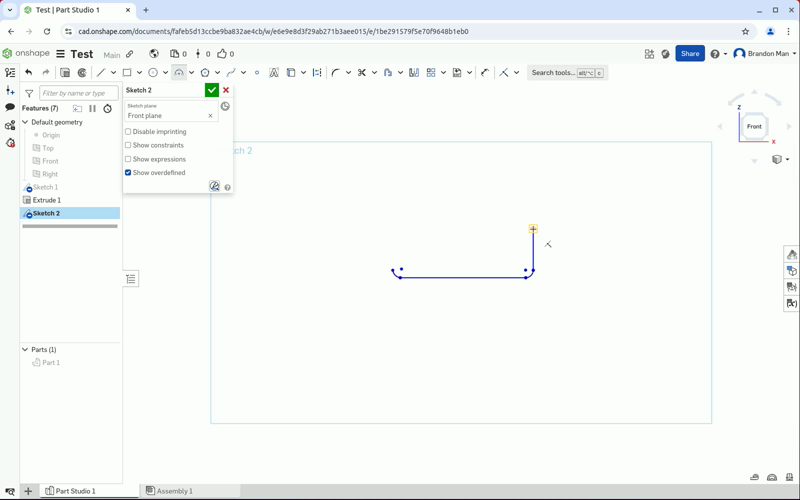
click(533, 228)
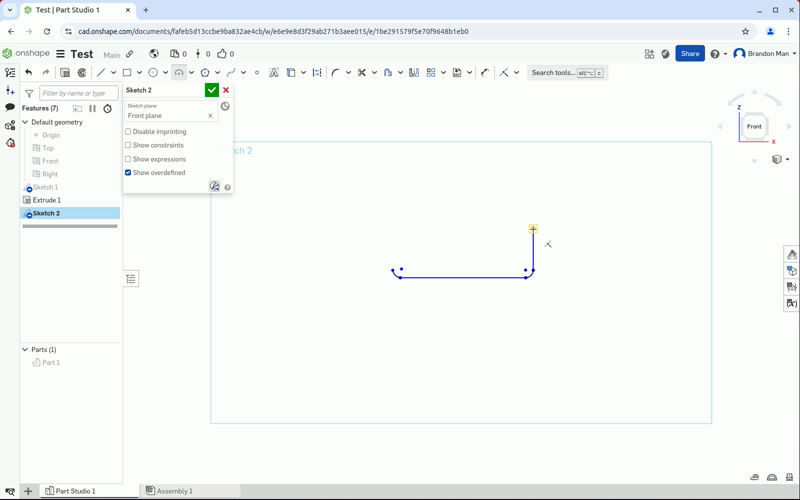
key_down(shift)
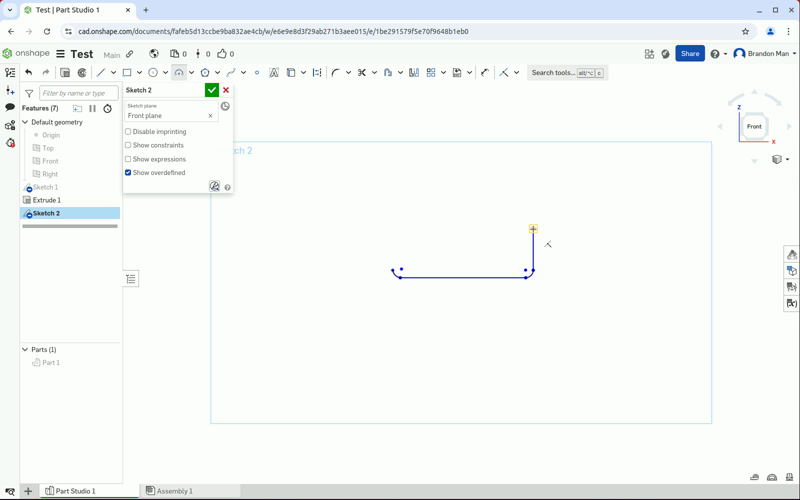
mouse_move(525, 221)
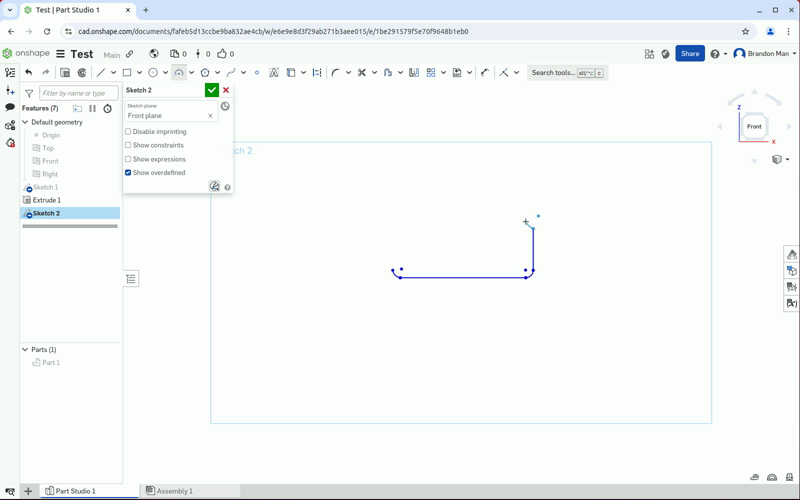
click(525, 221)
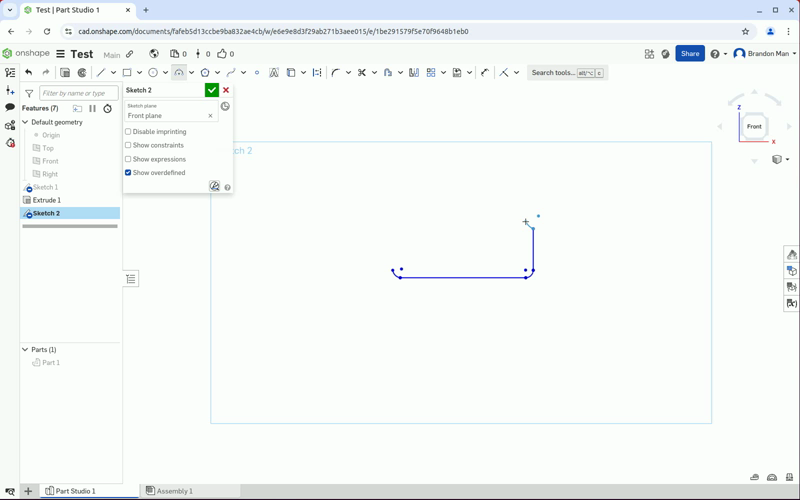
mouse_move(531, 223)
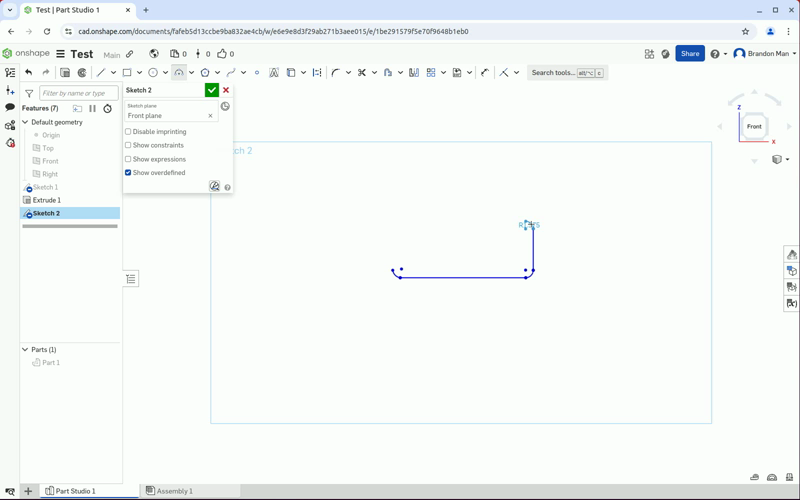
click(531, 223)
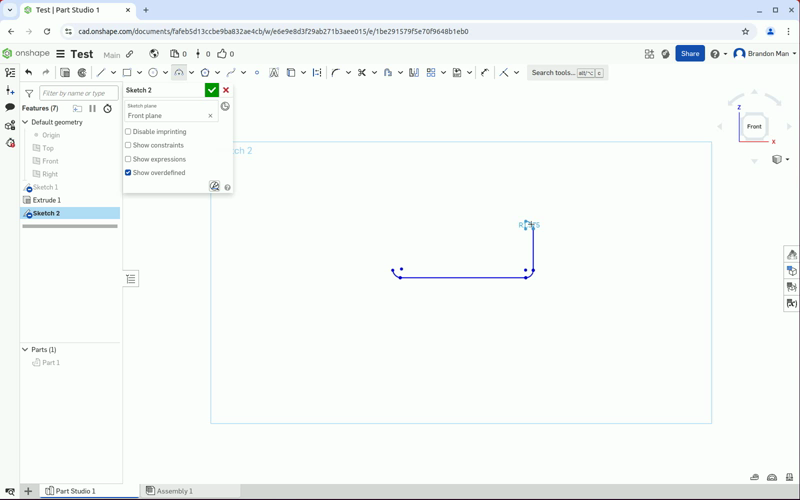
key_up(shift)
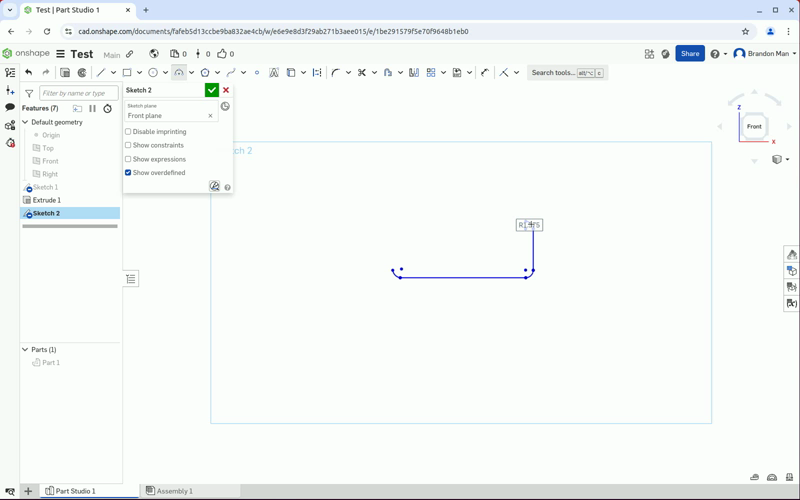
key(esc)
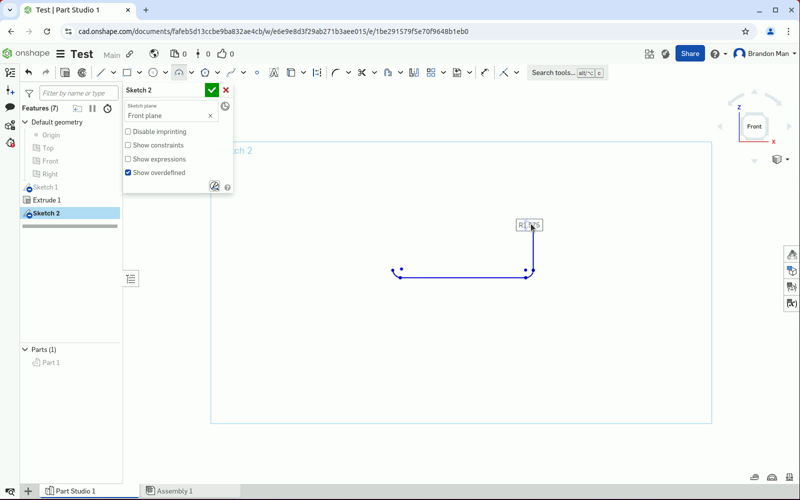
key(l)
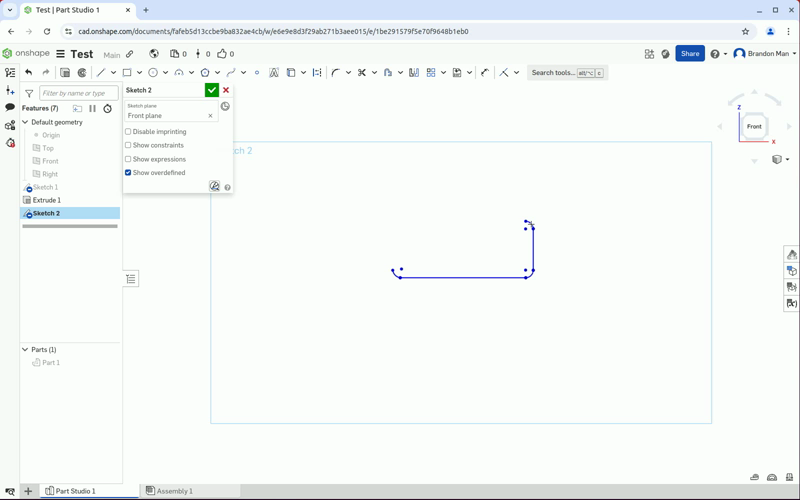
mouse_move(525, 221)
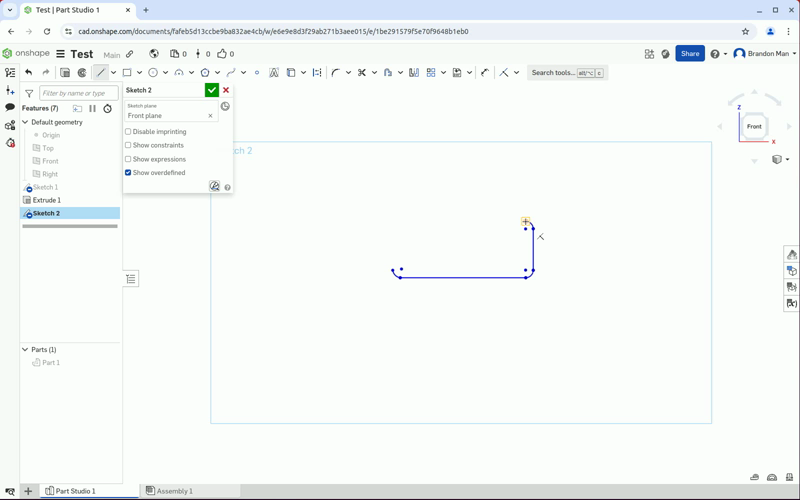
click(525, 221)
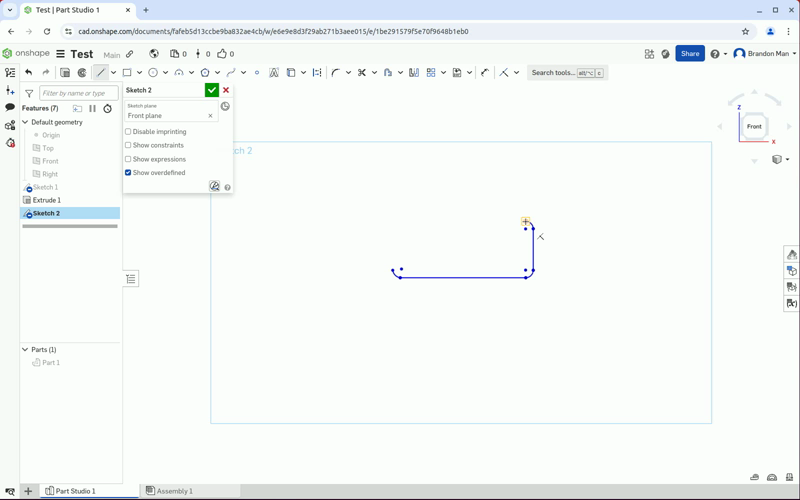
key_down(shift)
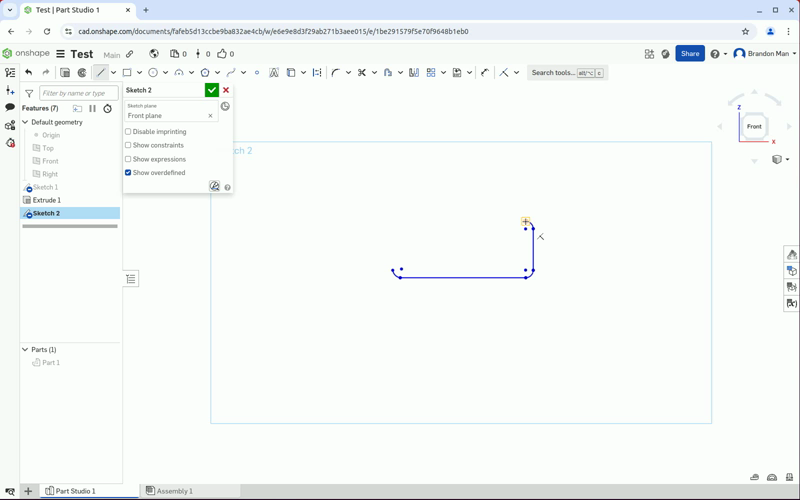
mouse_move(400, 221)
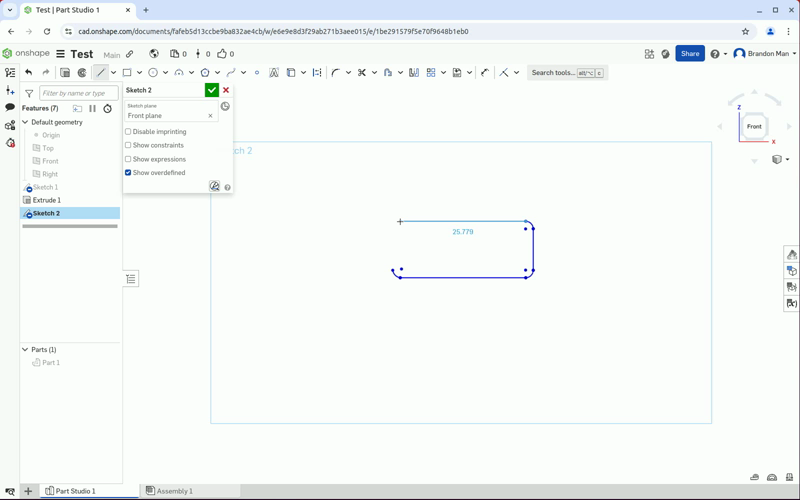
click(400, 221)
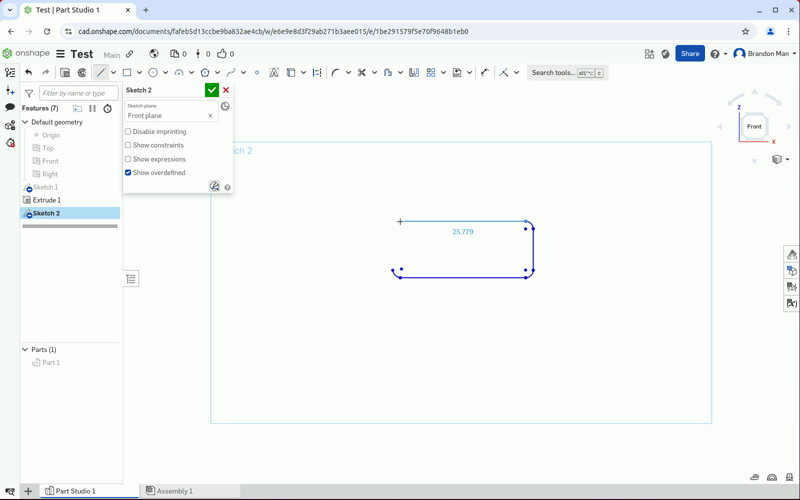
key_up(shift)
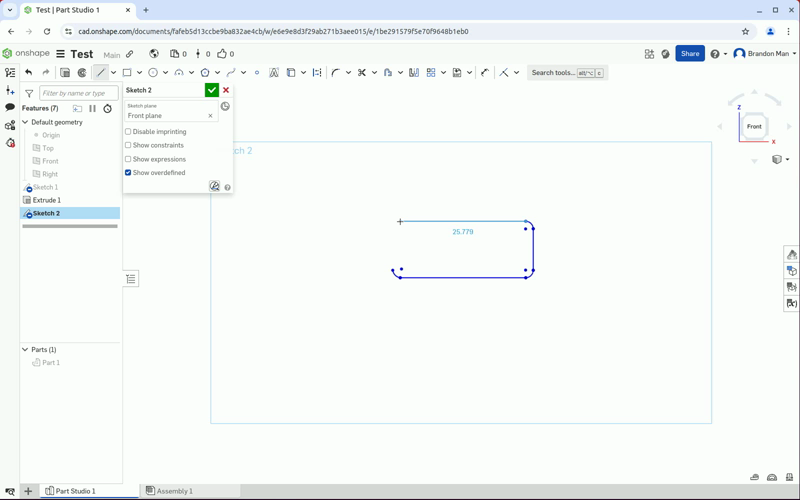
key(esc)
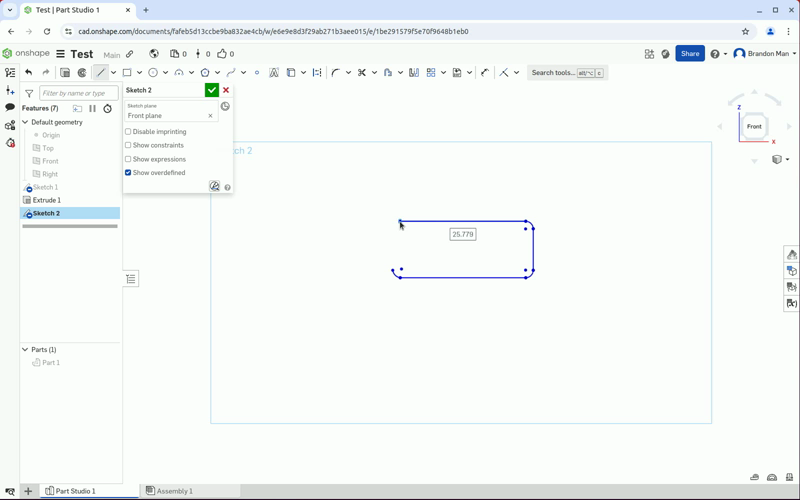
key(a)
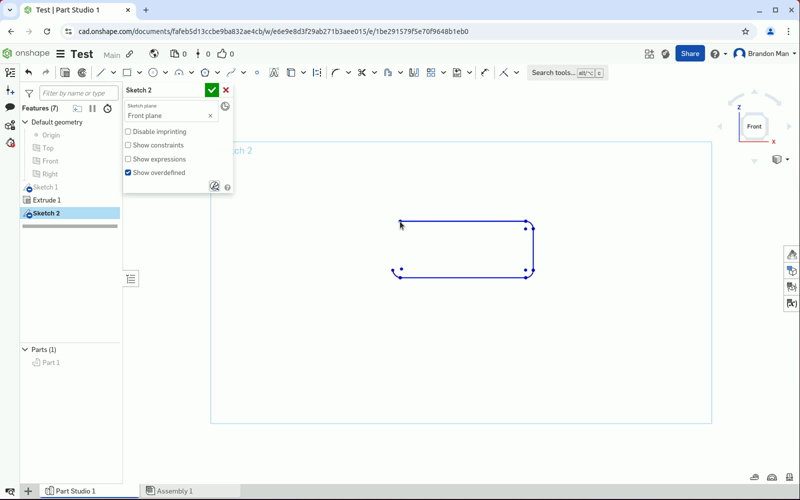
mouse_move(400, 221)
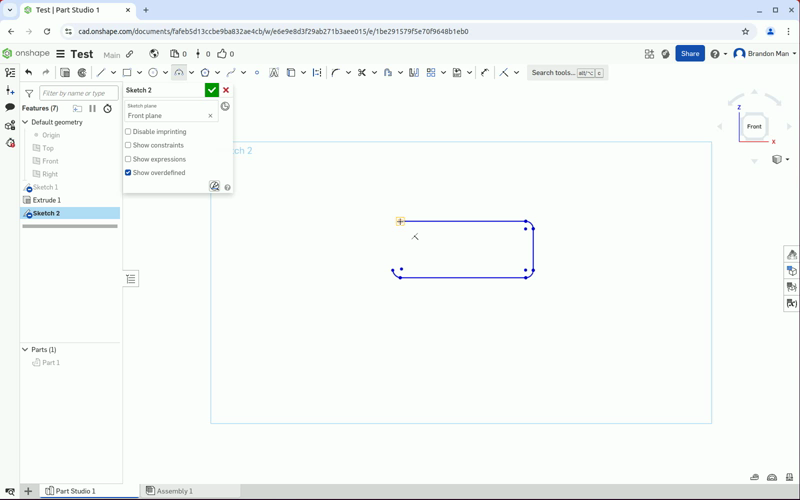
click(400, 221)
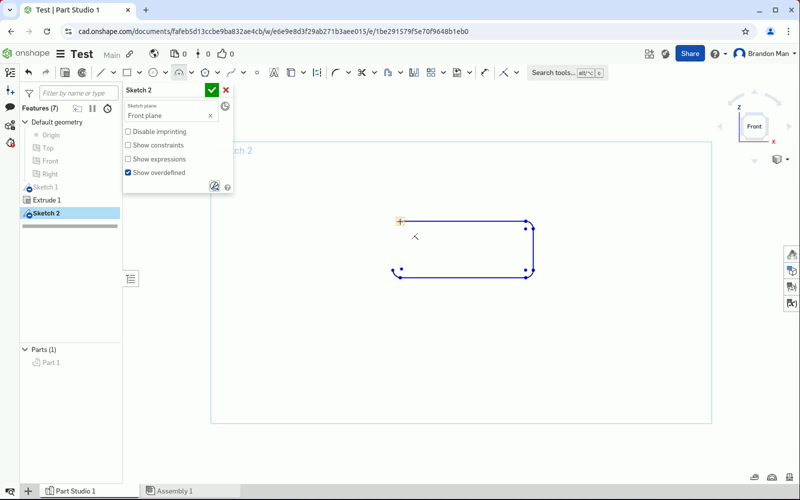
key_down(shift)
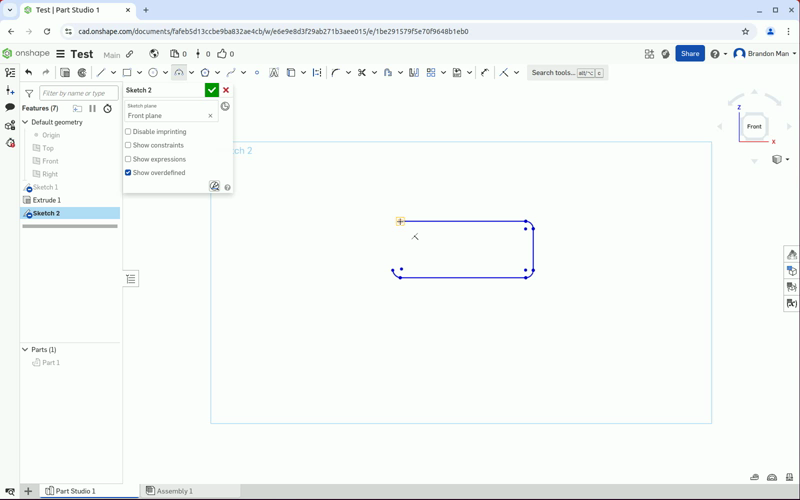
mouse_move(392, 228)
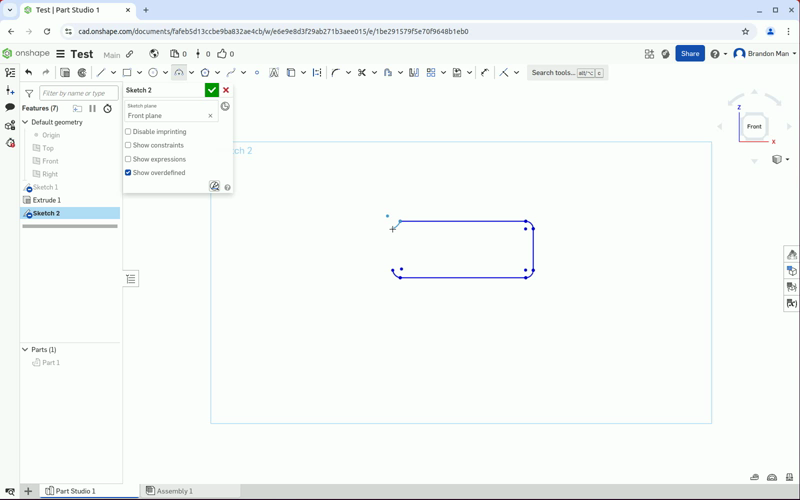
click(392, 228)
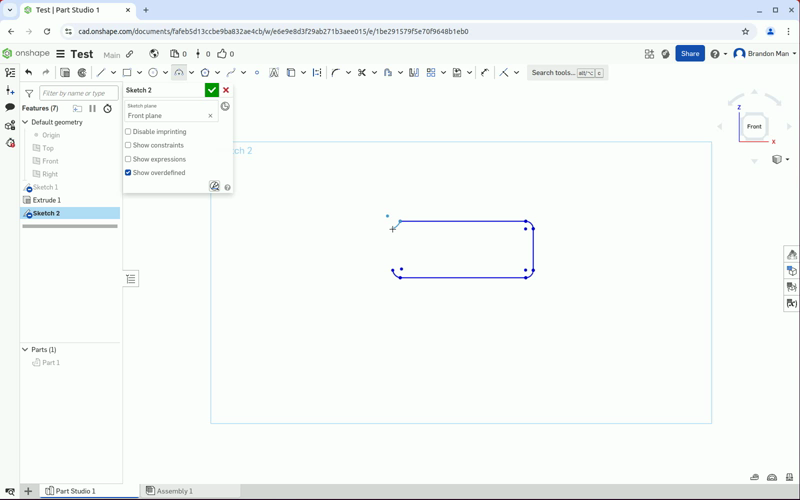
mouse_move(395, 223)
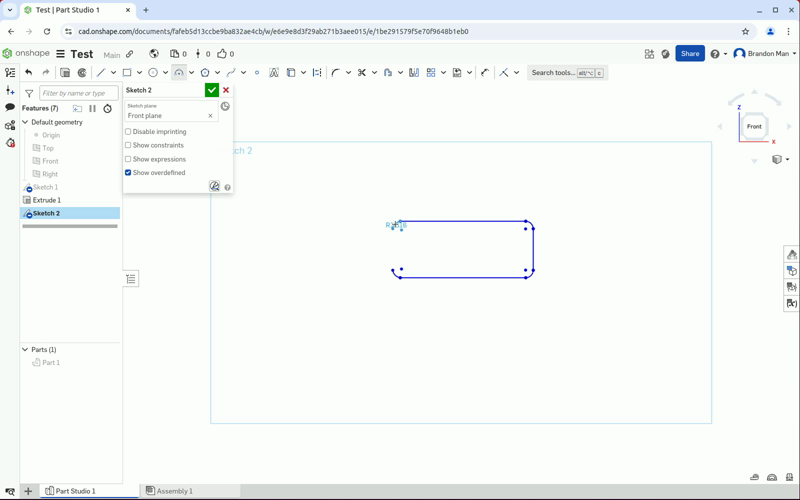
click(395, 223)
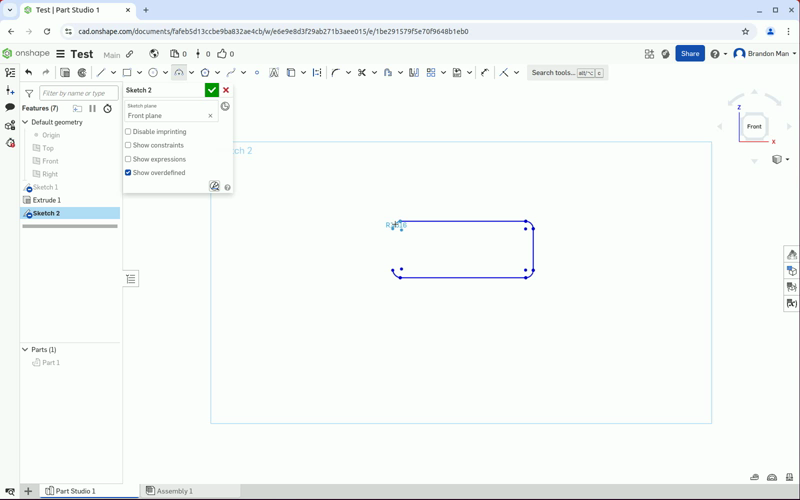
key_up(shift)
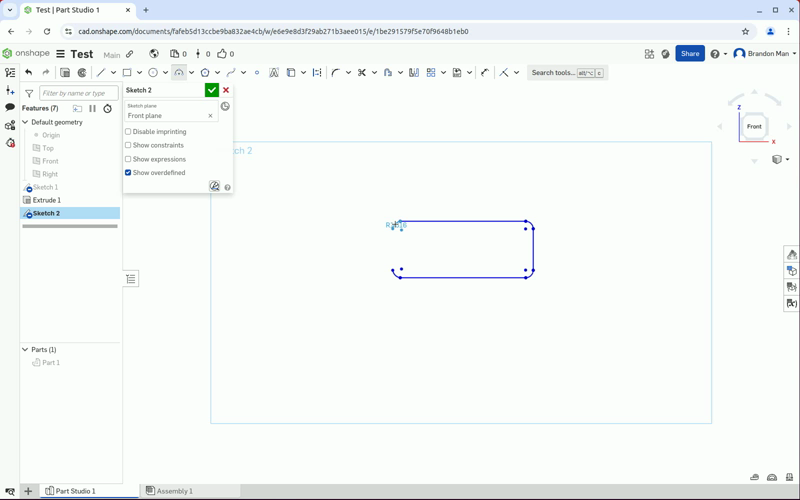
key(esc)
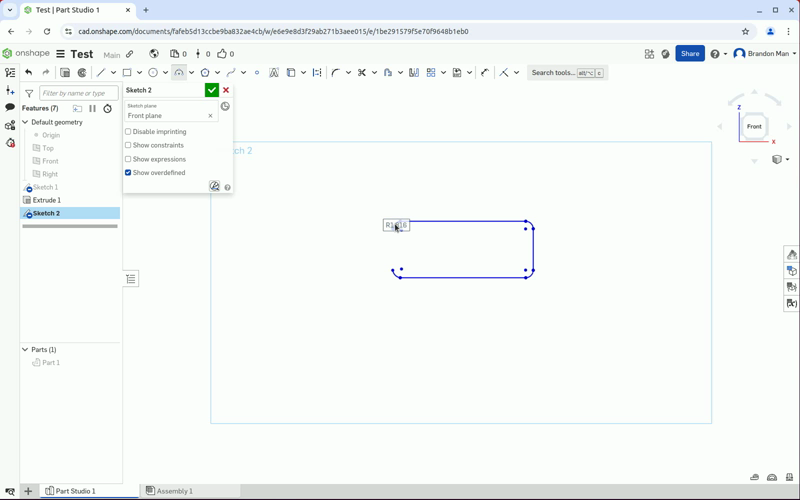
key(l)
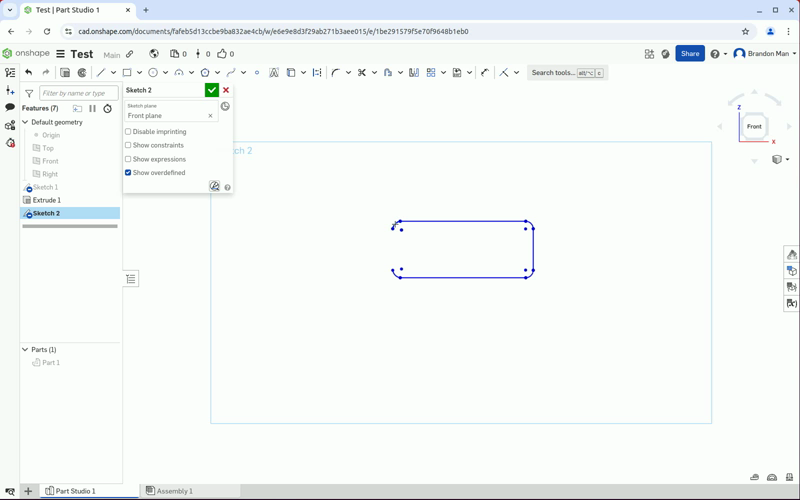
mouse_move(392, 228)
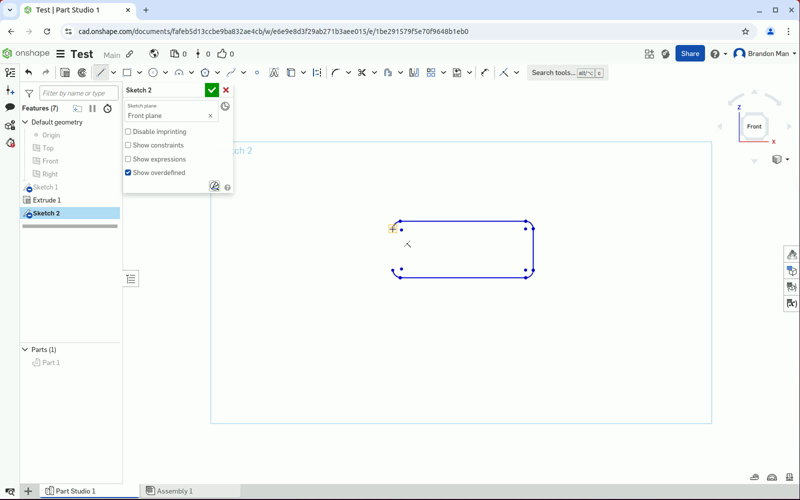
click(392, 228)
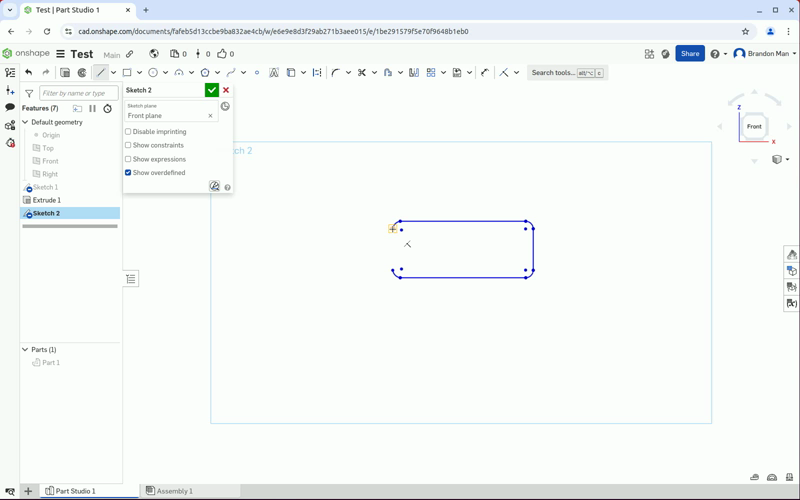
mouse_move(422, 228)
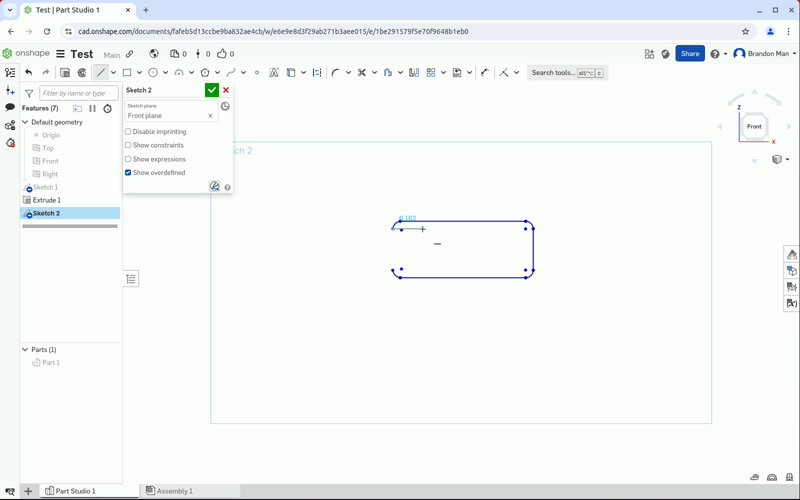
key_down(shift)
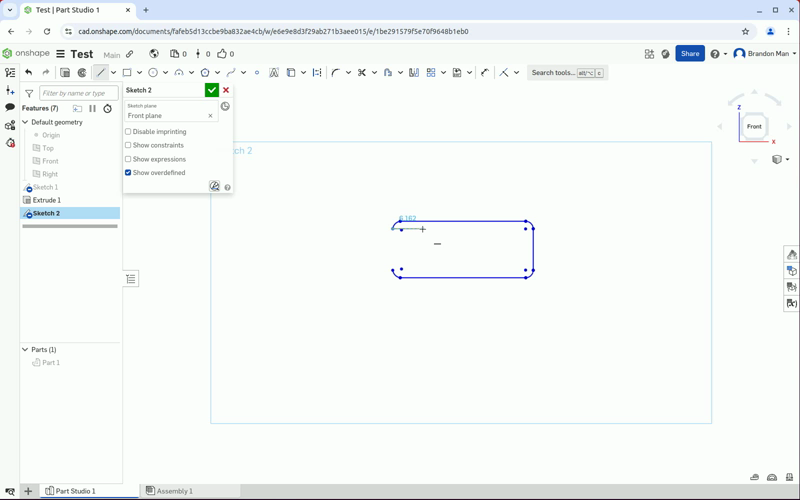
mouse_move(392, 270)
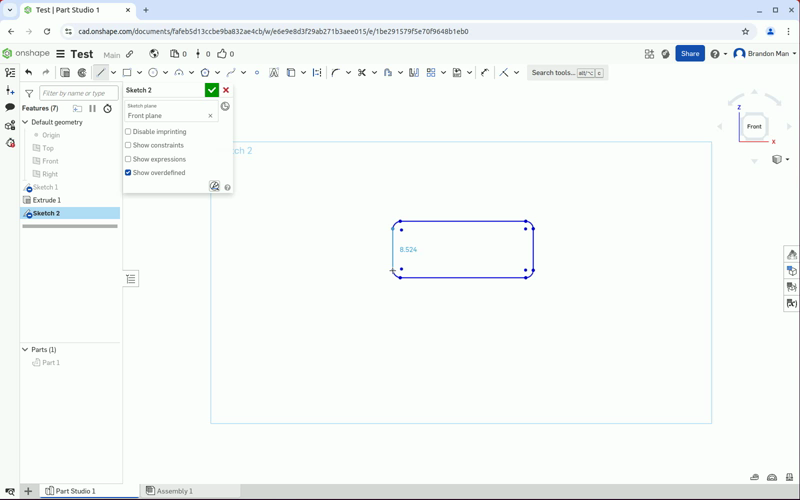
key_up(shift)
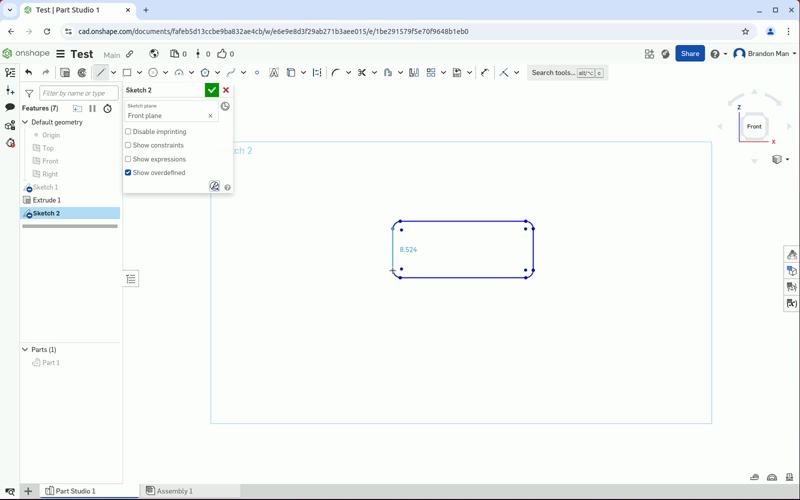
click(392, 270)
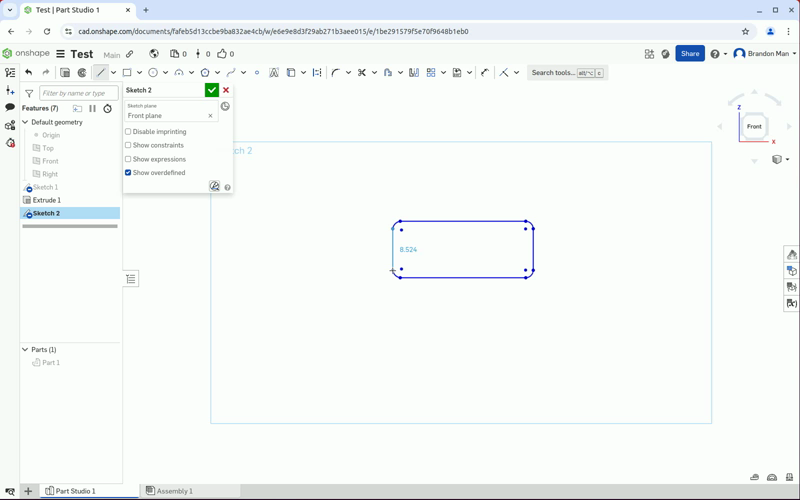
key(esc)
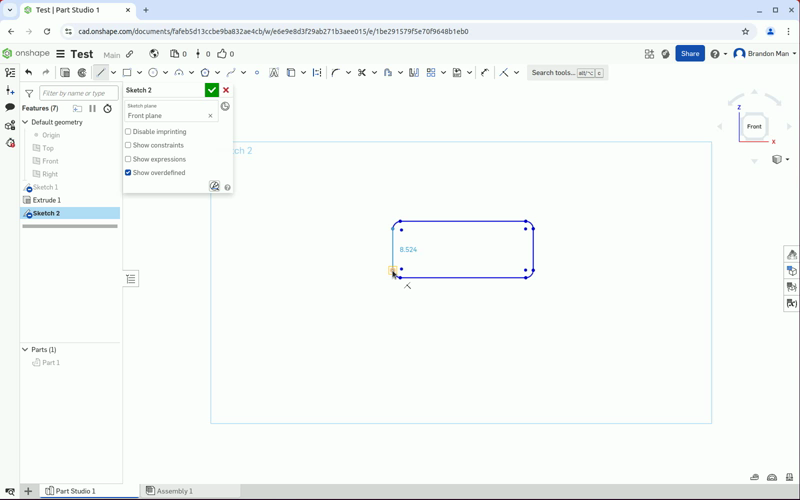
mouse_move(439, 232)
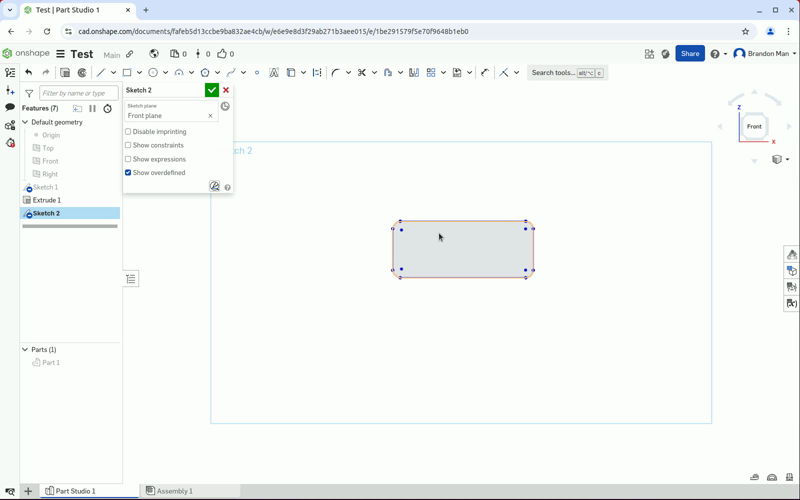
click(439, 232)
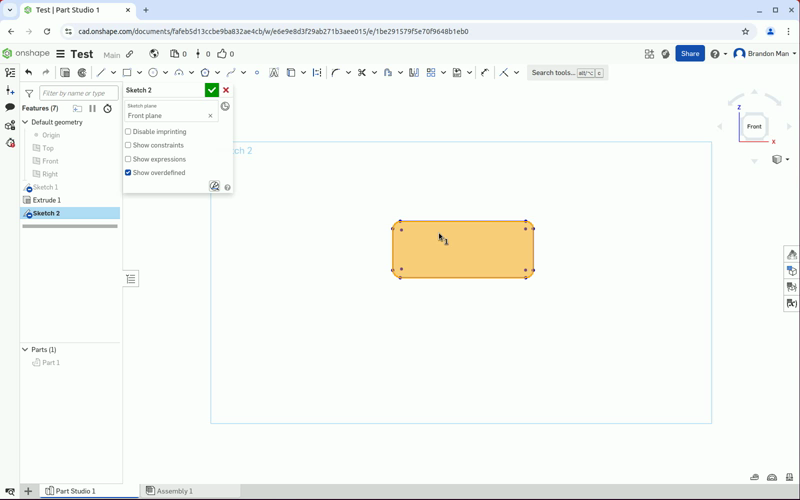
mouse_move(73, 352)
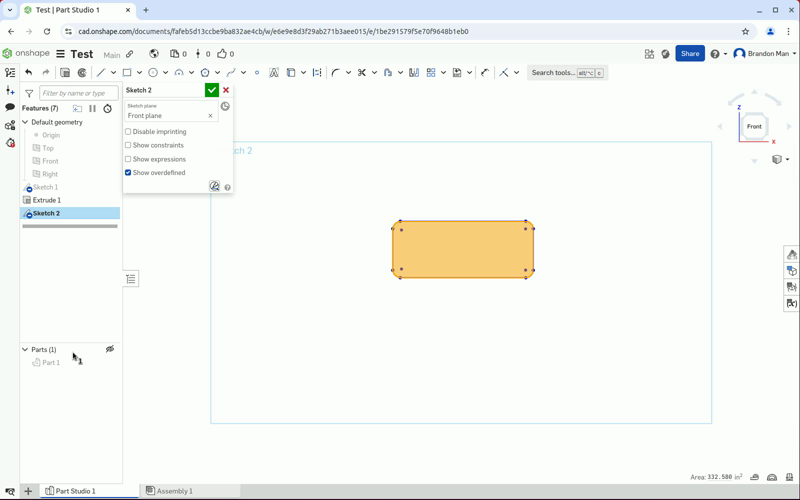
key(shift+y)
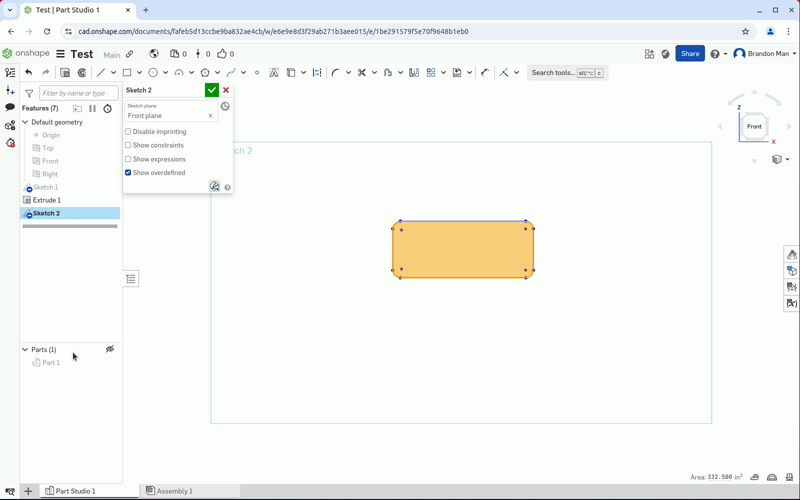
key(shift+e)
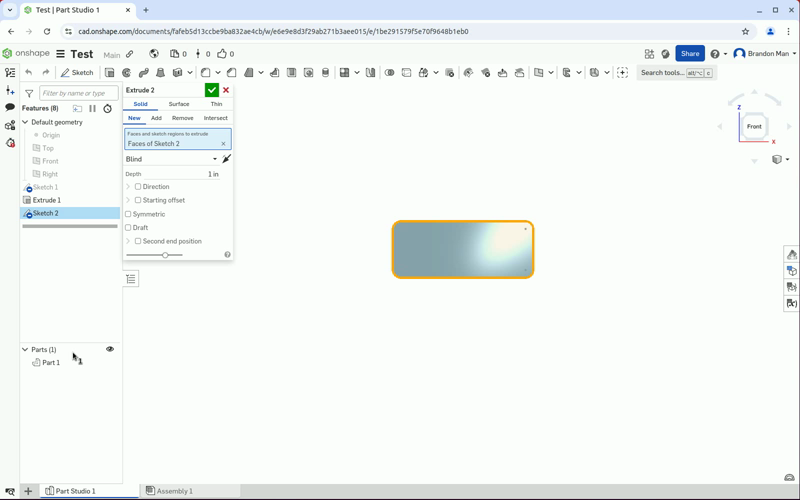
mouse_move(143, 106)
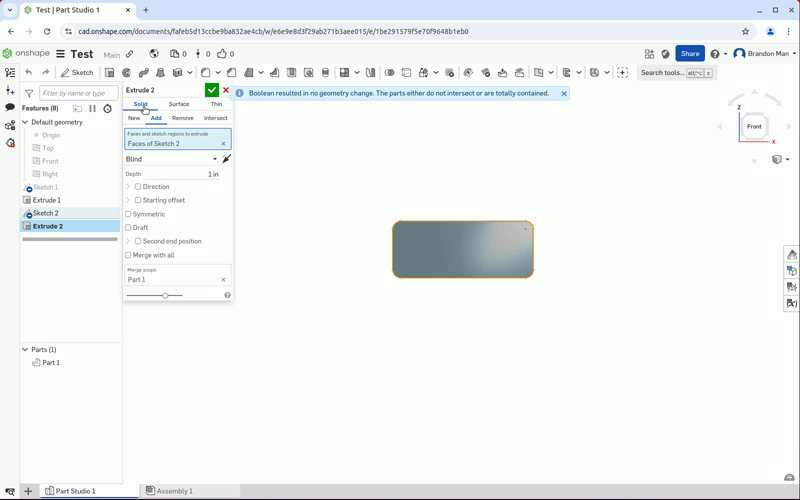
click(143, 106)
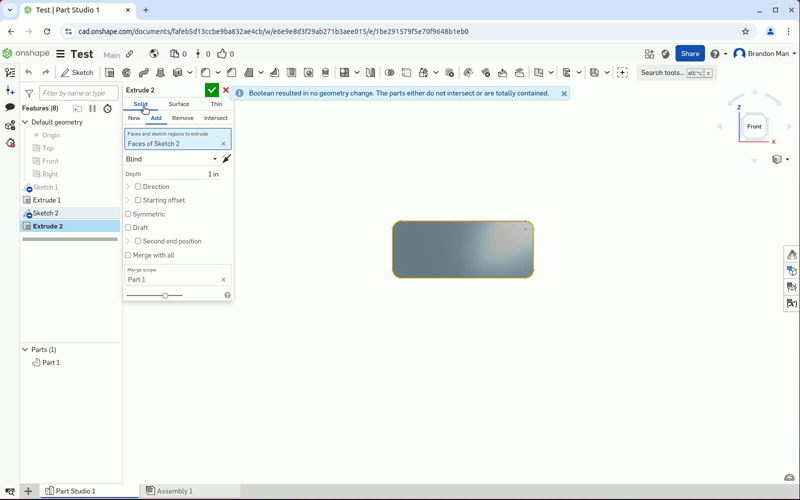
mouse_move(137, 120)
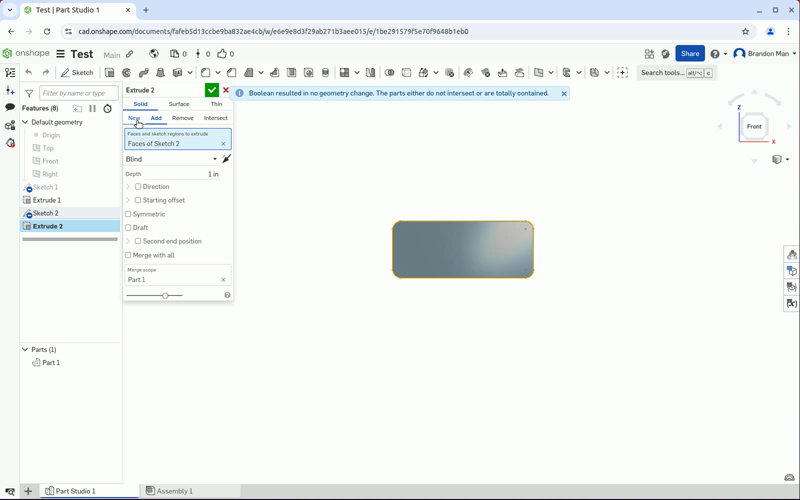
click(137, 120)
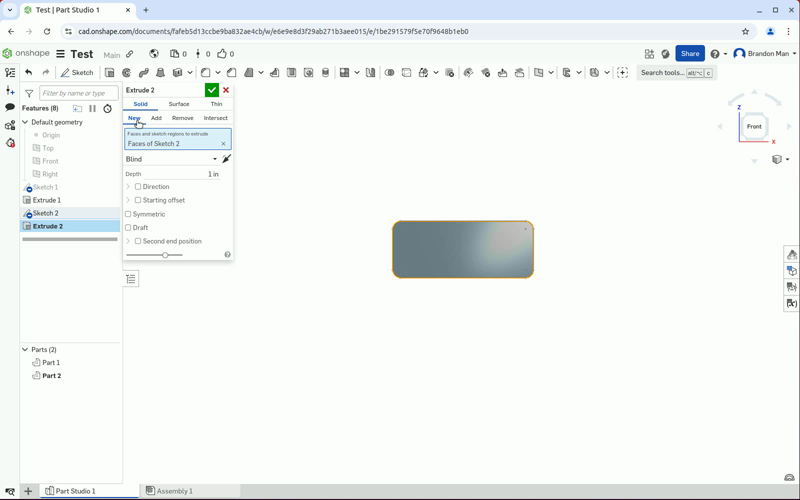
key(tab, 4)
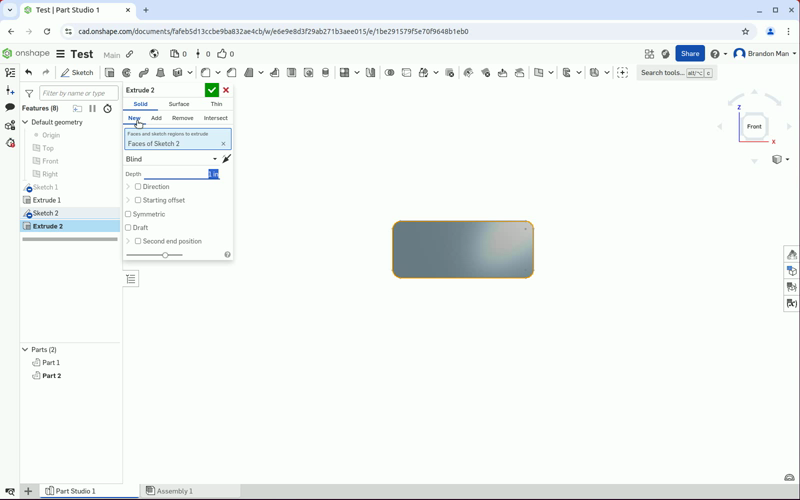
text(23.108)
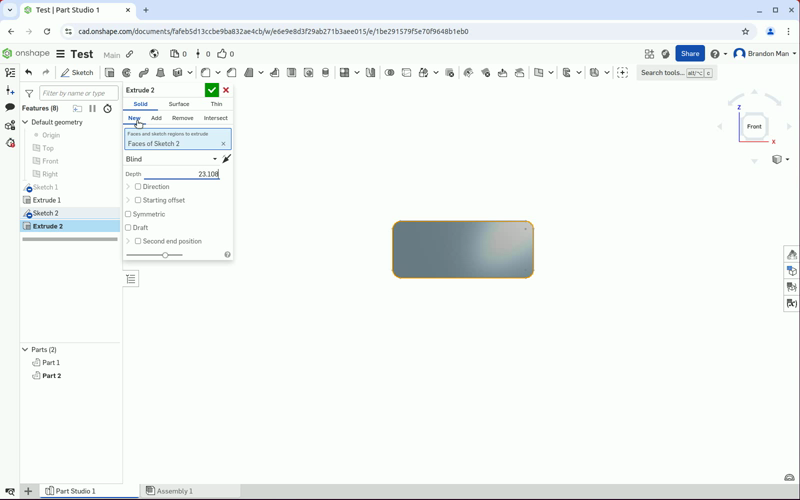
key(enter)
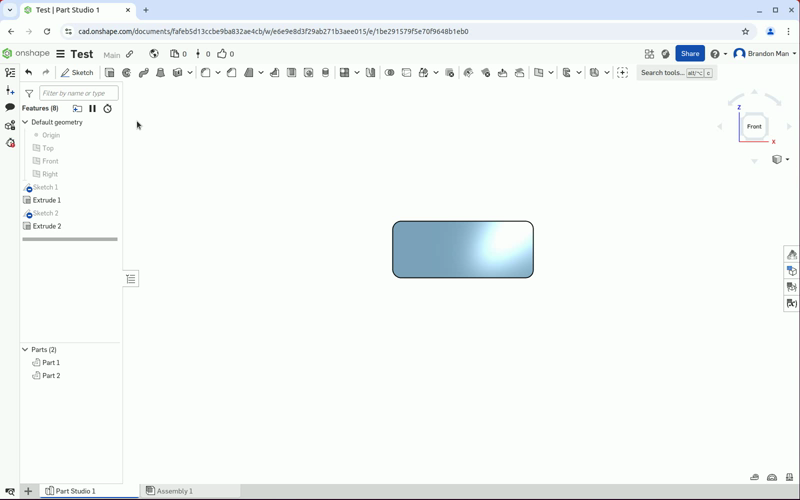
key(shift+h)
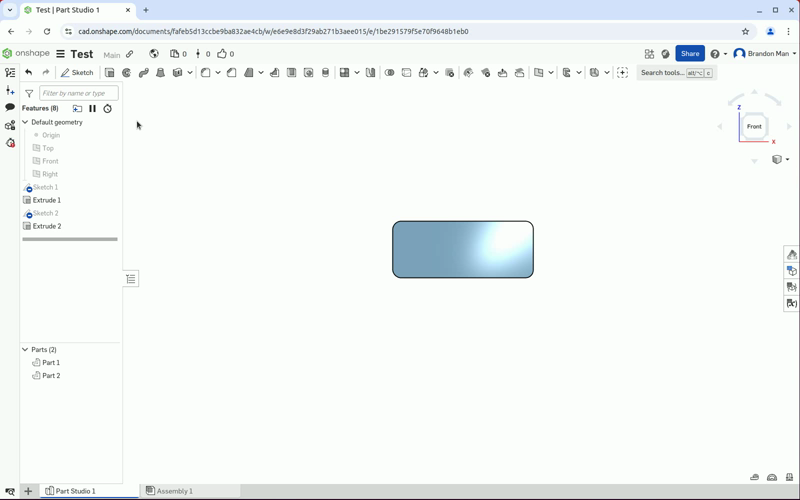
key(shift+h)
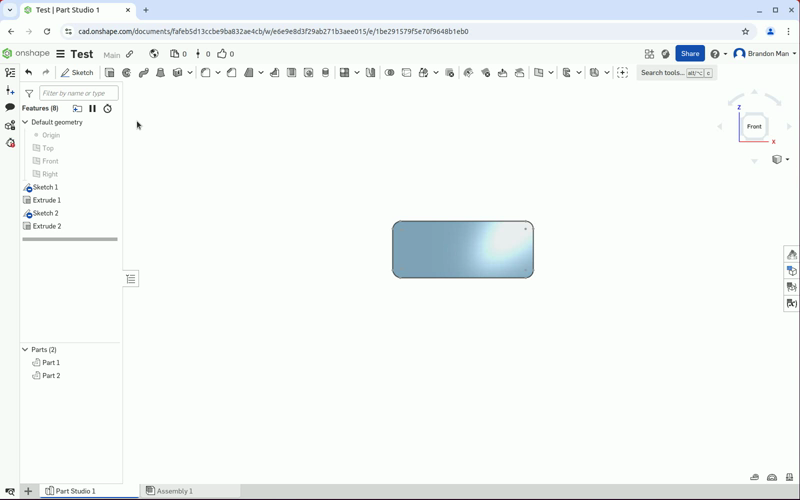
key(shift+7)
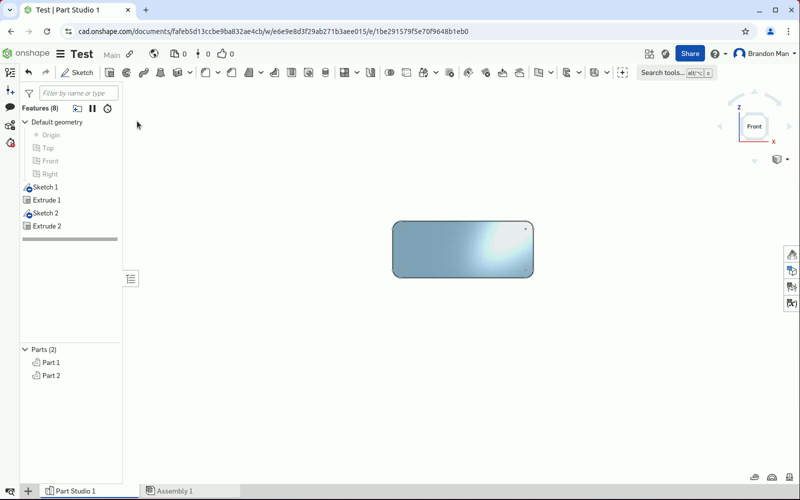
key(left, 2)
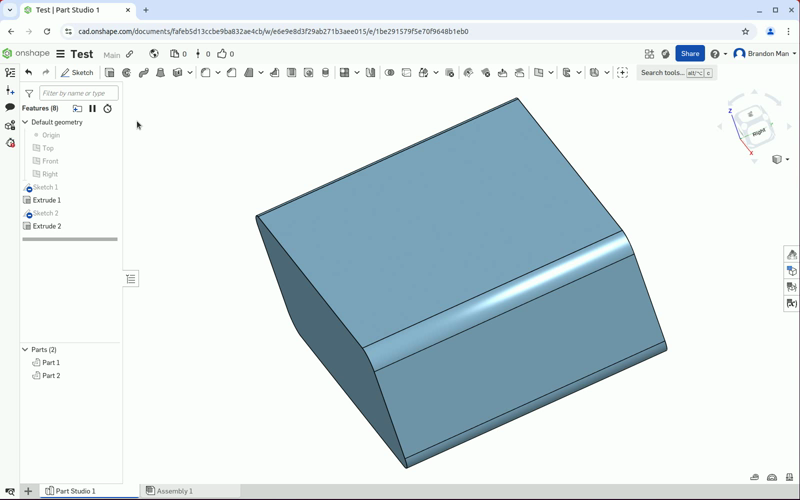
key(down, 2)
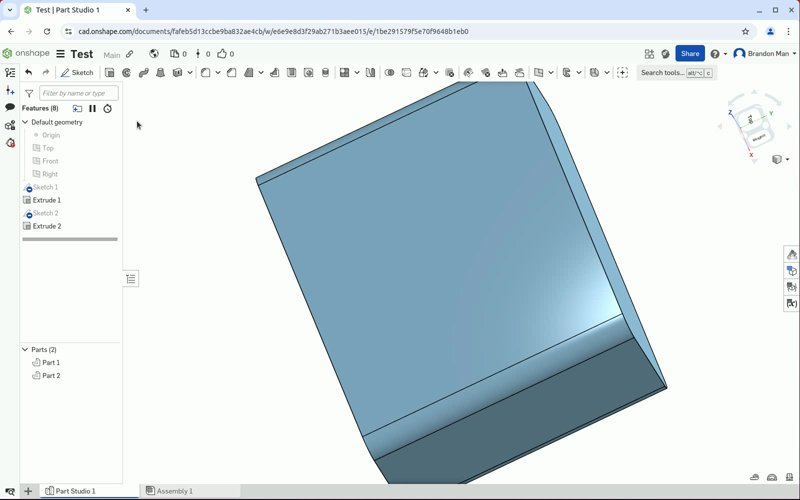
key(up, 2)
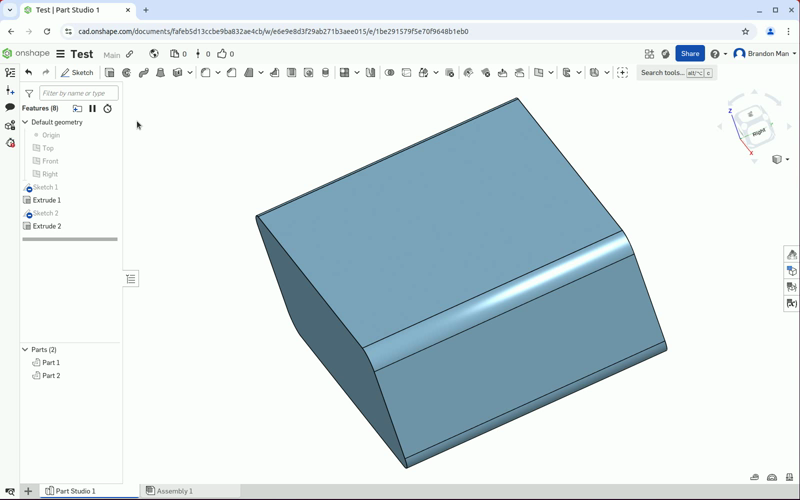
key(right, 2)
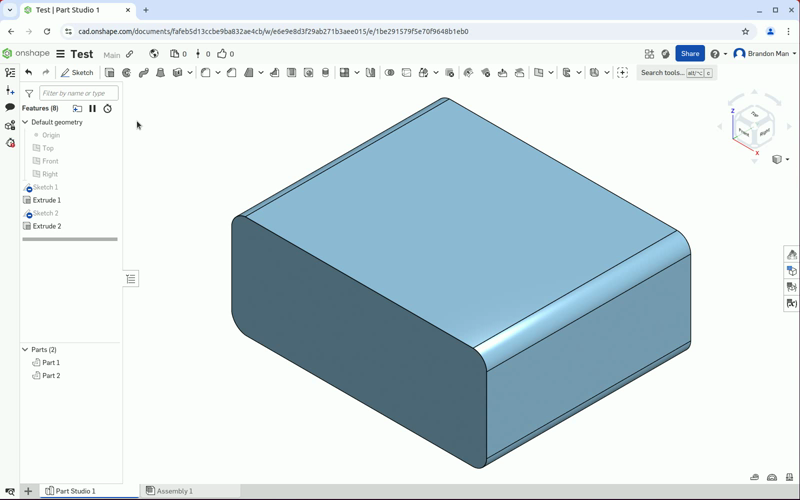
mouse_move(73, 189)
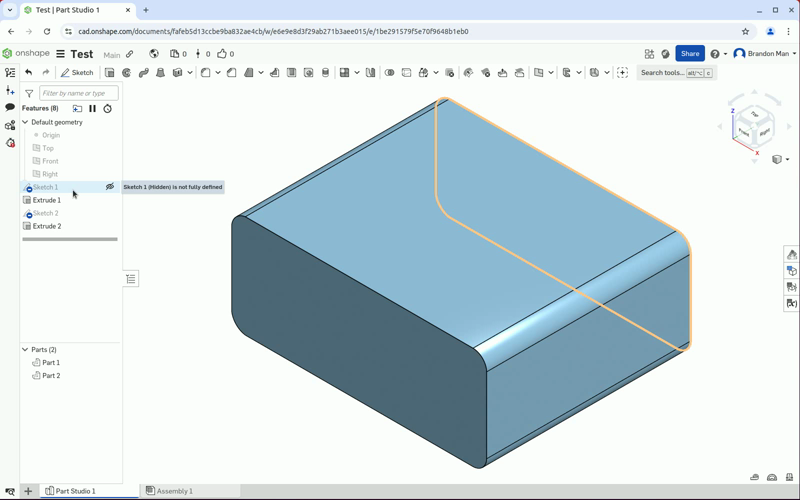
click(73, 189)